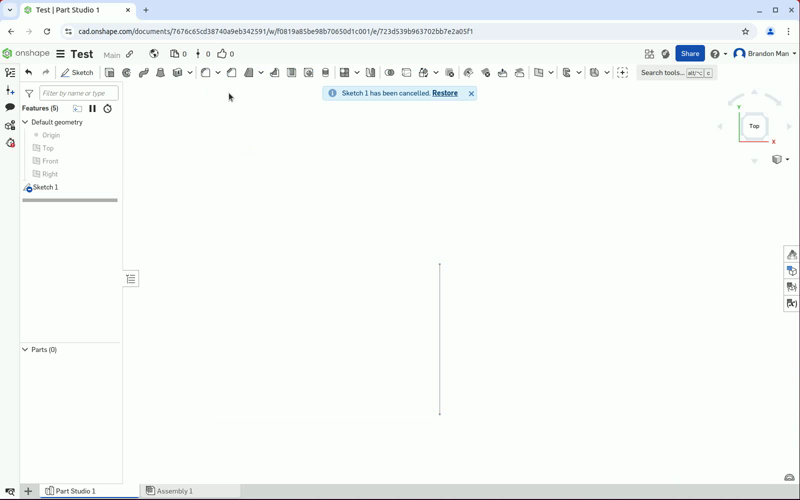
key(shift+h)
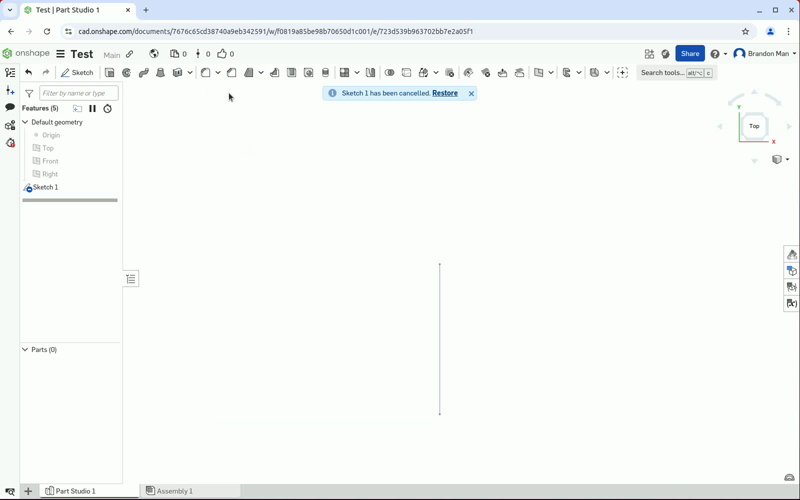
key(shift+s)
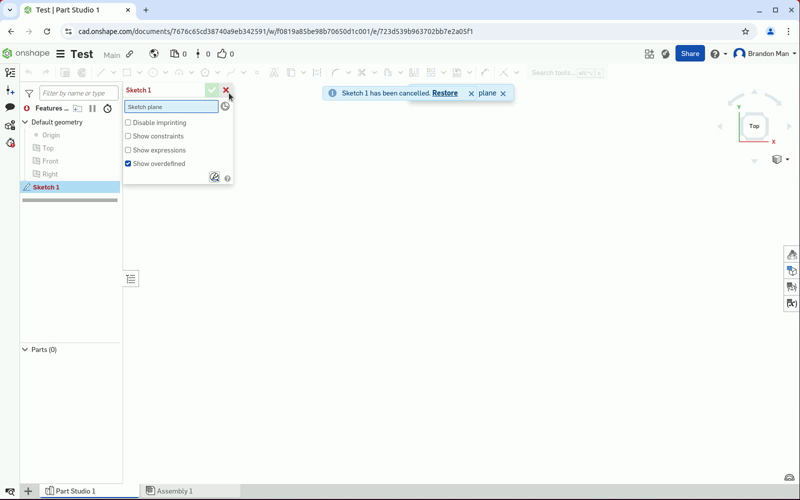
mouse_move(73, 150)
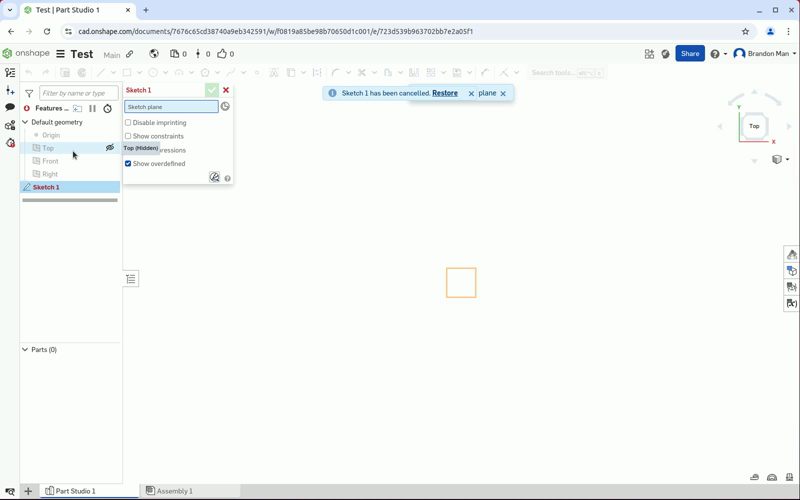
click(73, 150)
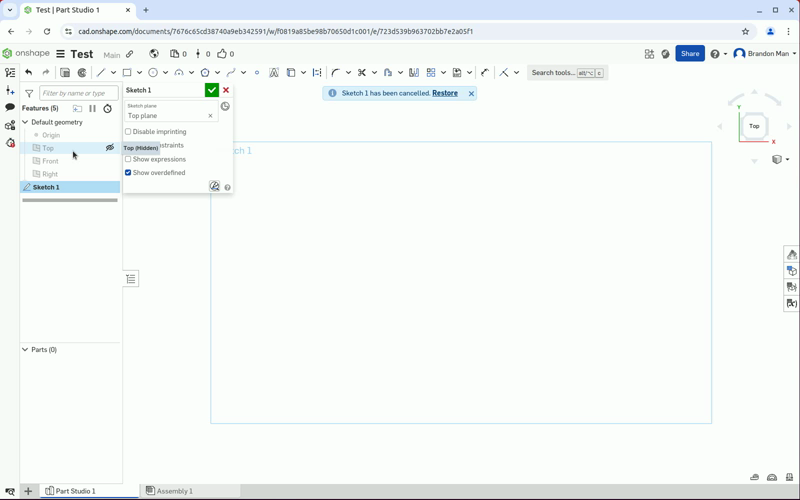
mouse_move(73, 352)
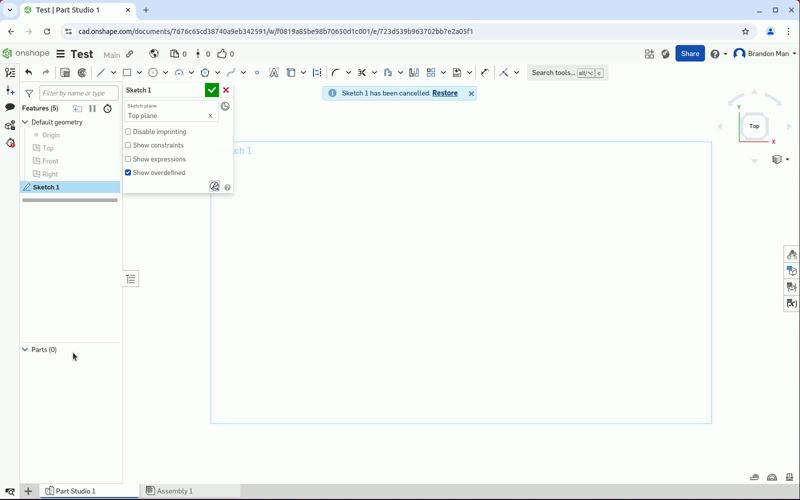
key(y)
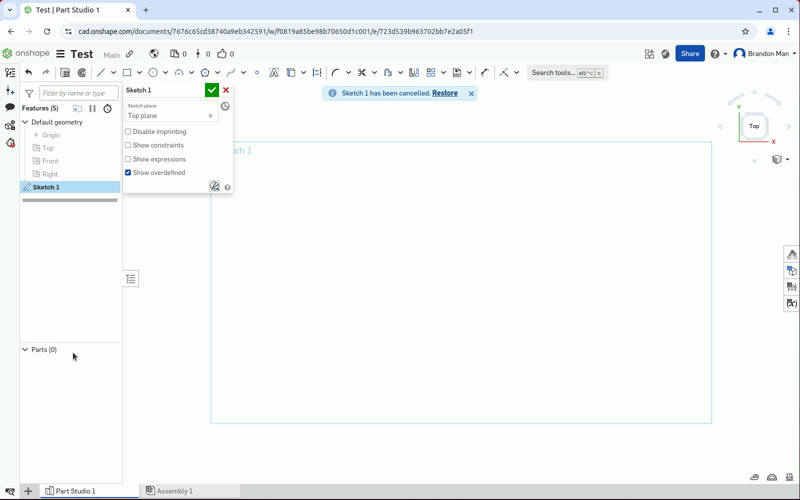
key(c)
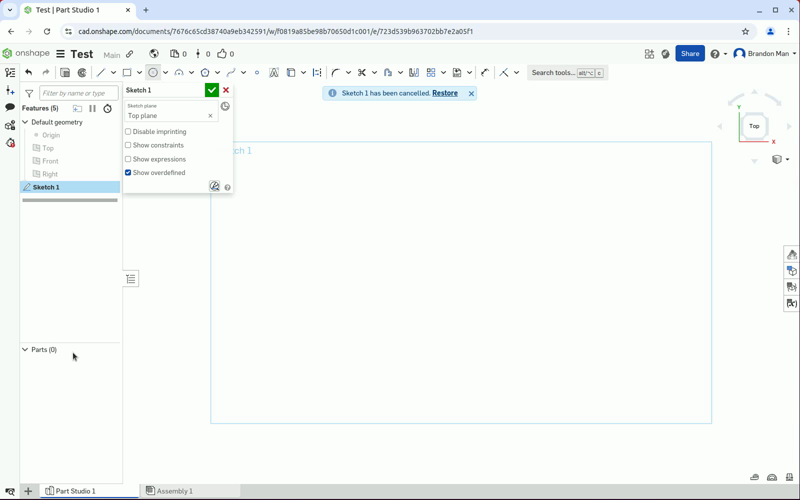
key_down(shift)
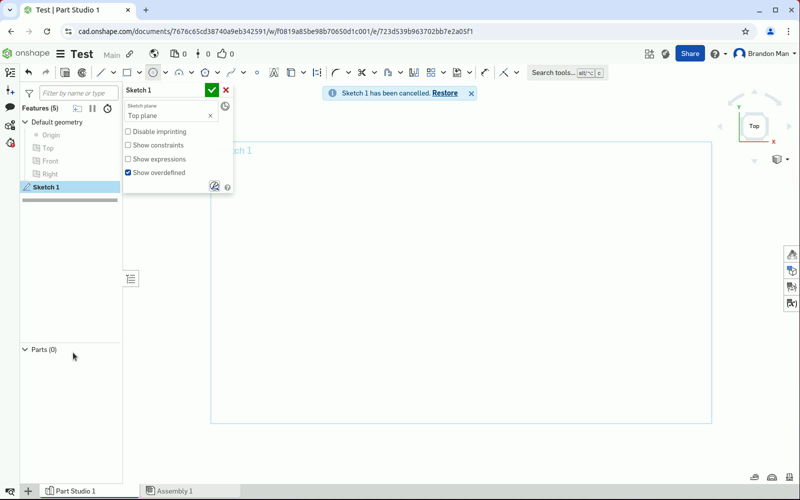
mouse_move(461, 282)
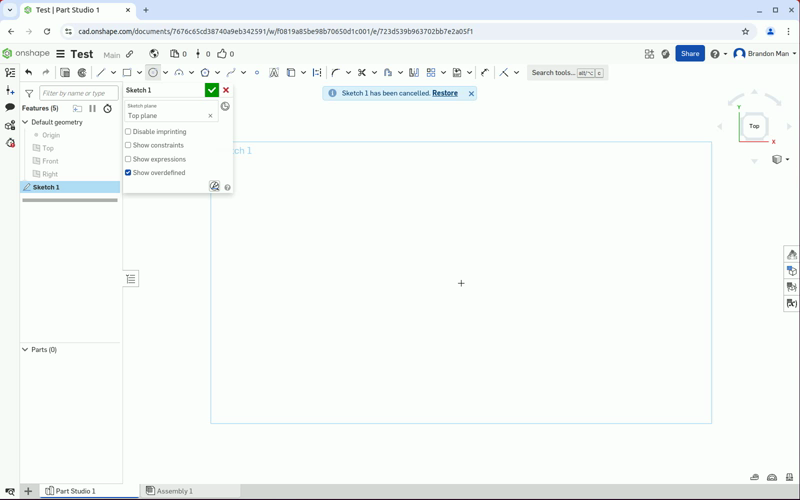
click(461, 282)
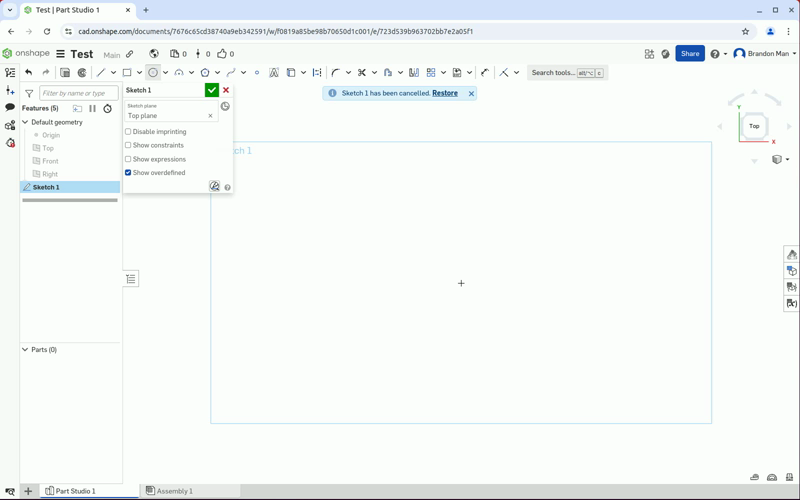
key_up(shift)
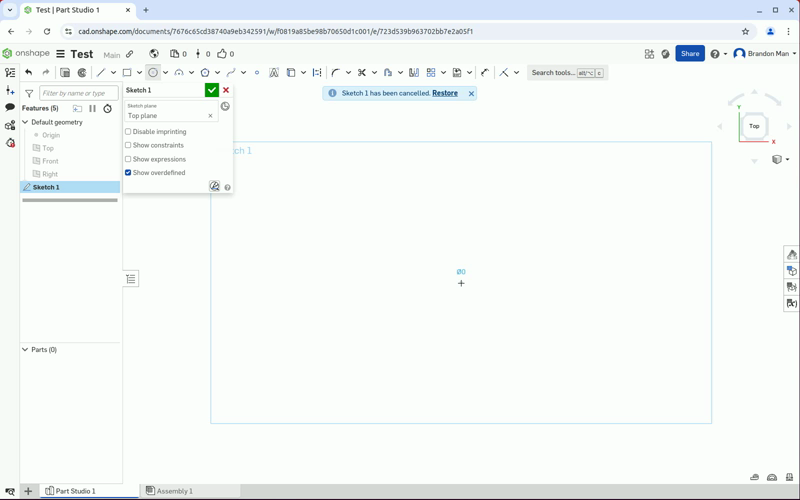
mouse_move(574, 282)
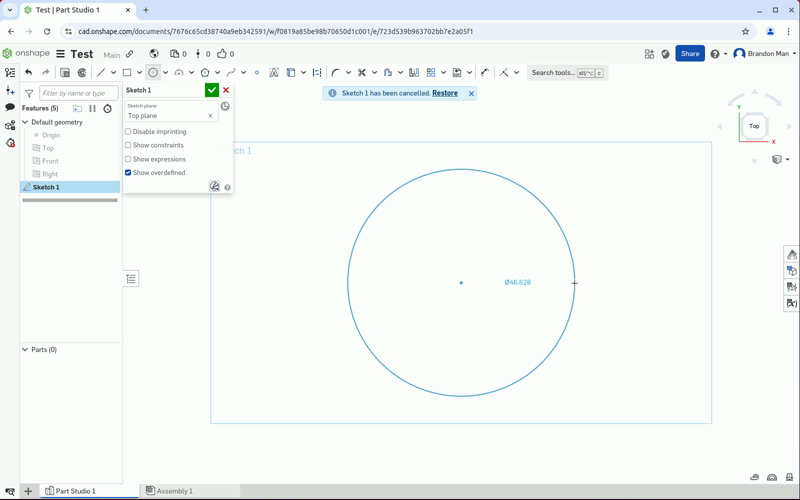
click(574, 282)
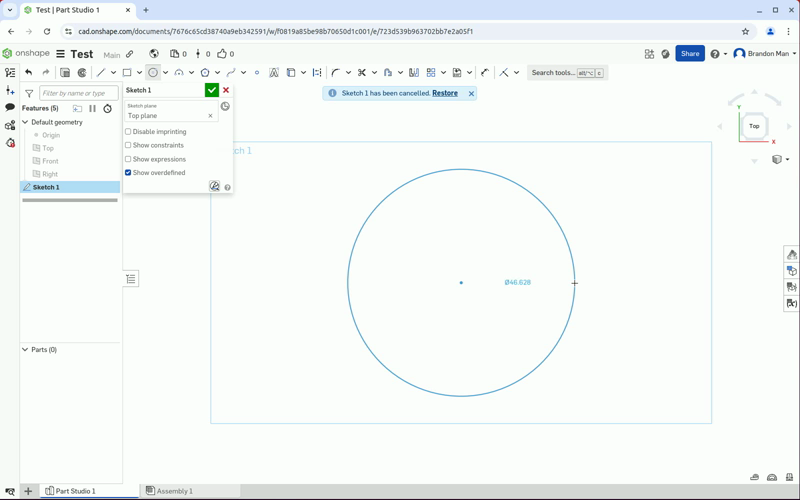
key(esc)
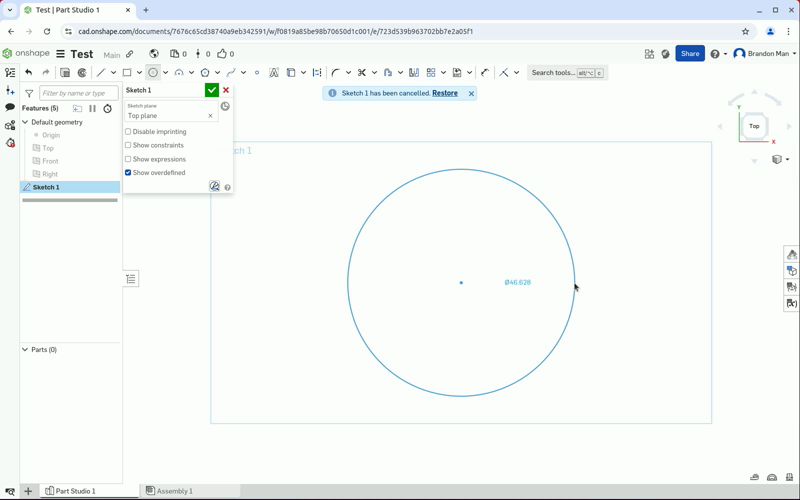
key(c)
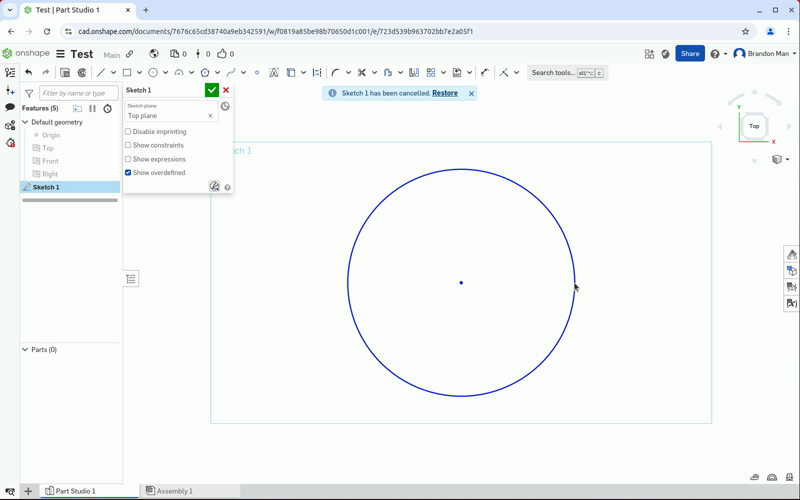
key_down(shift)
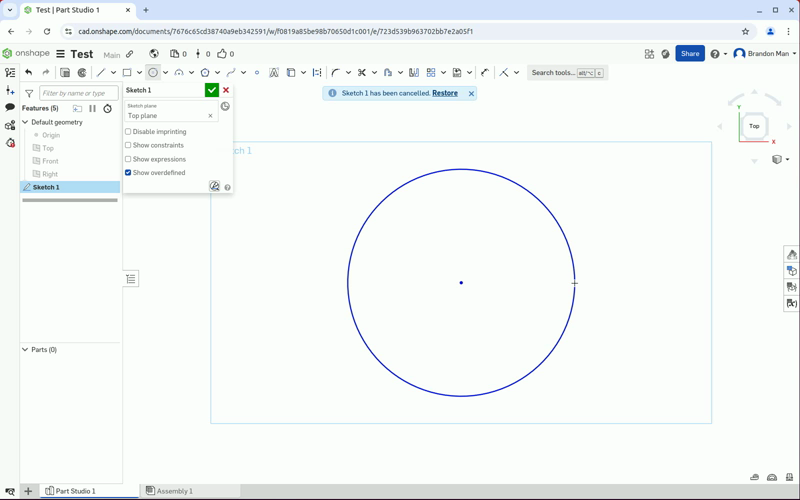
mouse_move(461, 282)
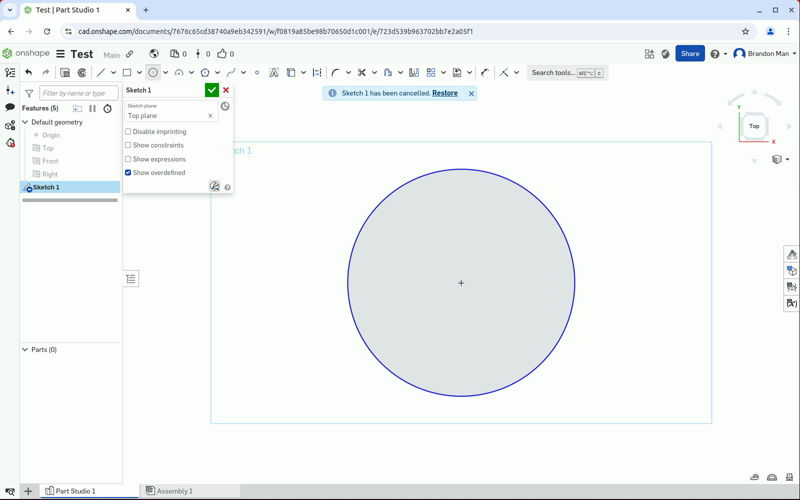
click(461, 282)
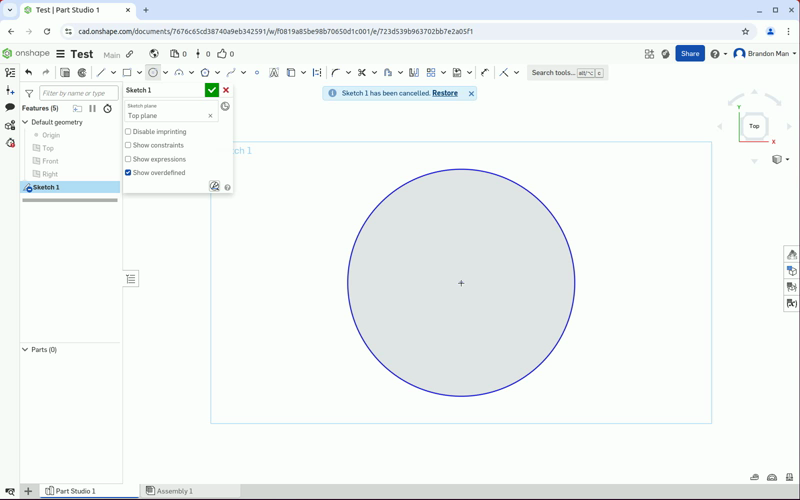
key_up(shift)
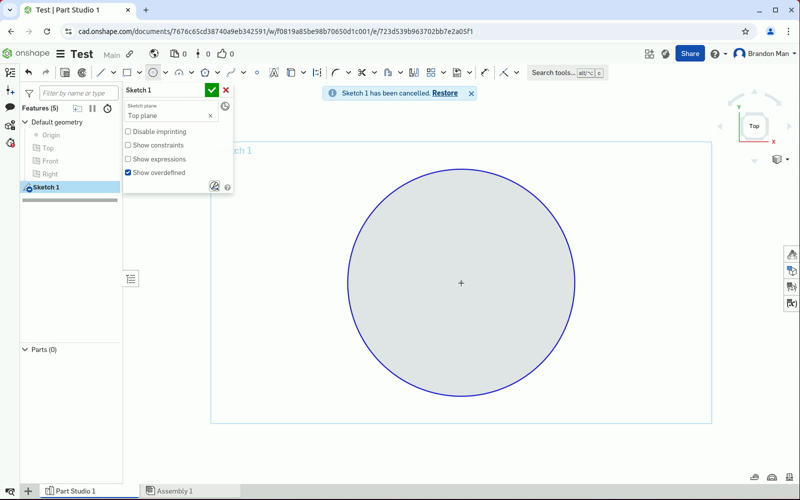
mouse_move(529, 282)
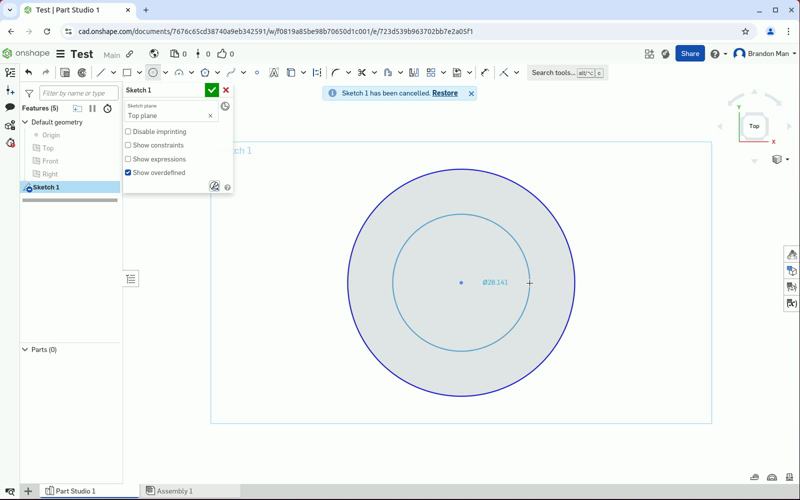
click(529, 282)
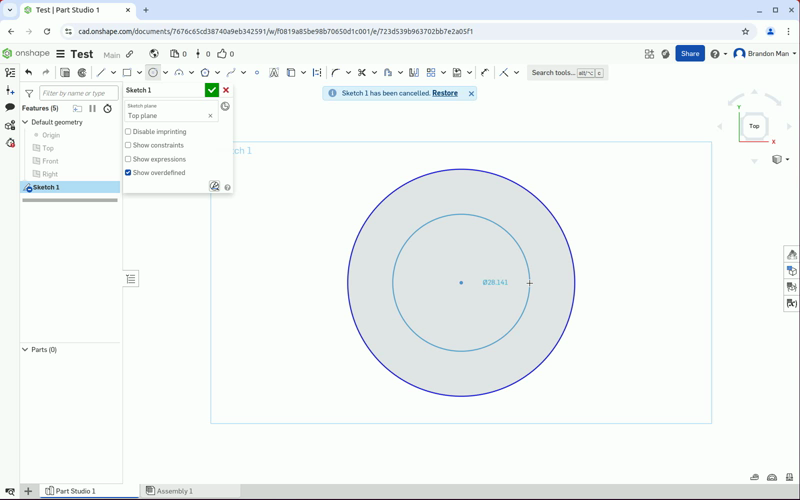
key(esc)
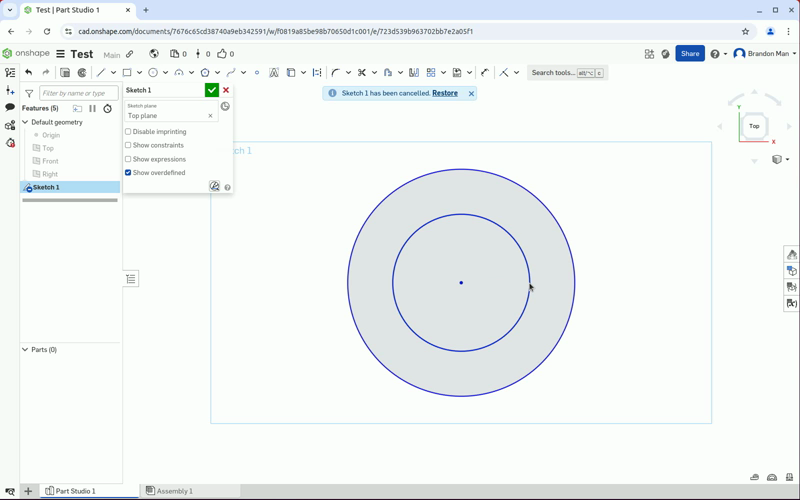
mouse_move(410, 202)
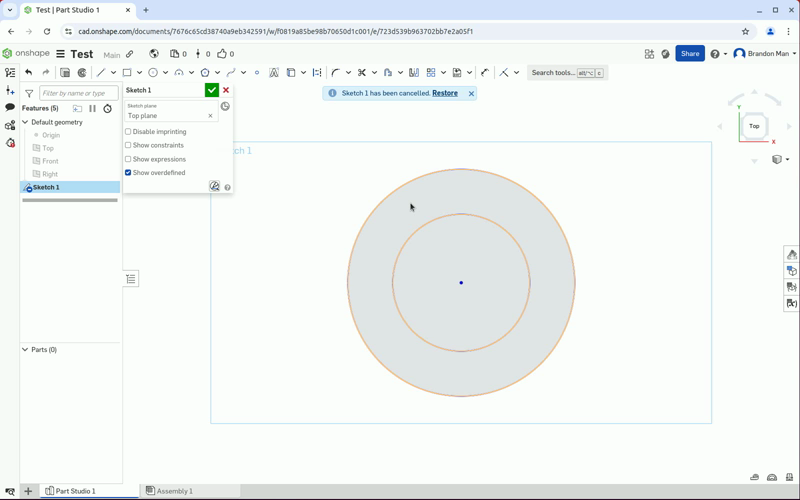
click(410, 202)
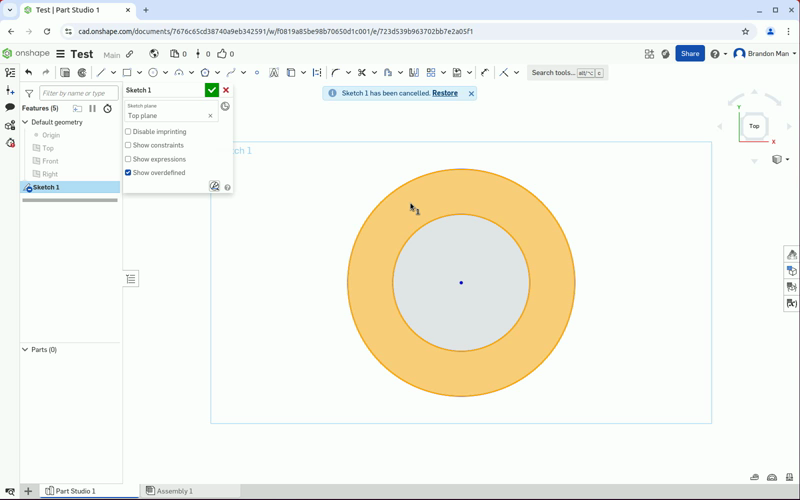
mouse_move(73, 352)
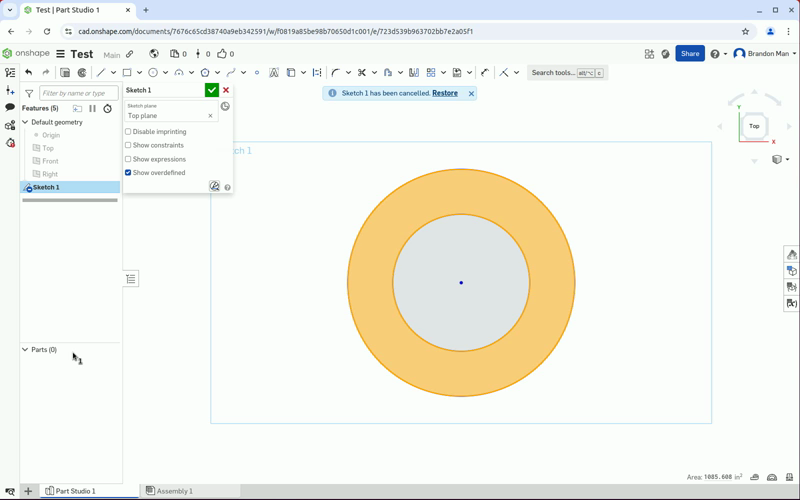
key(shift+y)
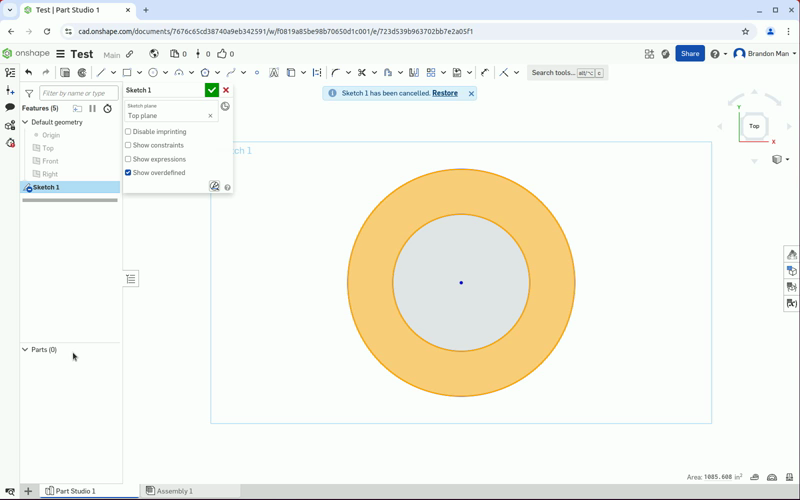
key(shift+e)
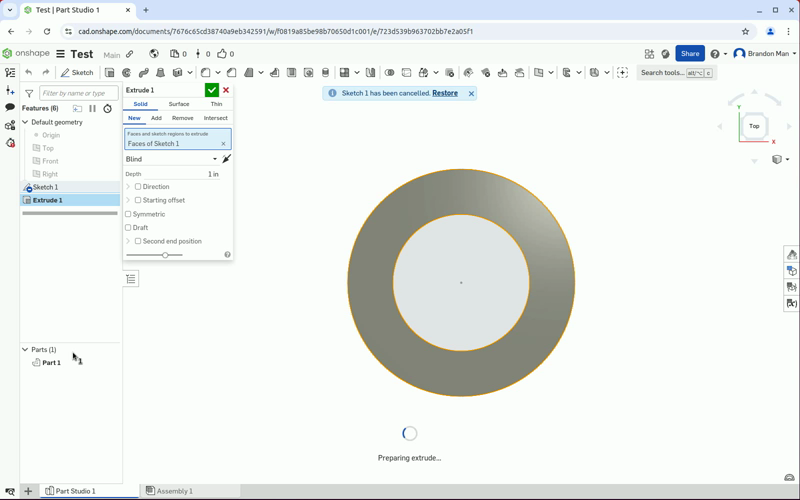
mouse_move(143, 106)
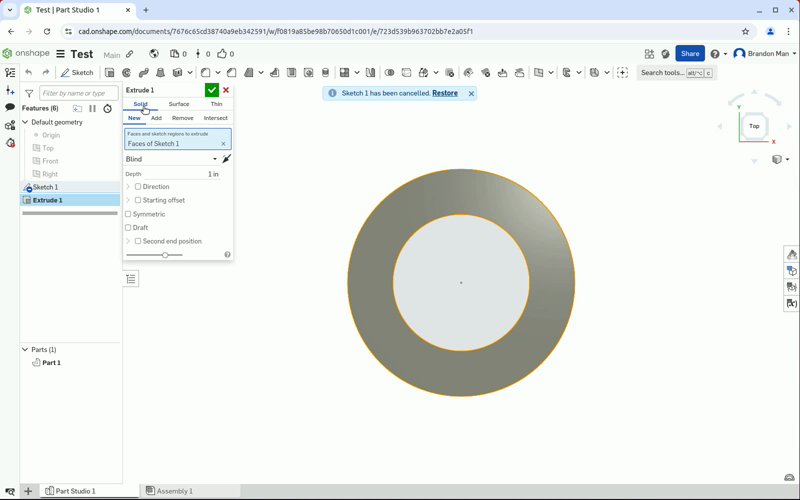
click(143, 106)
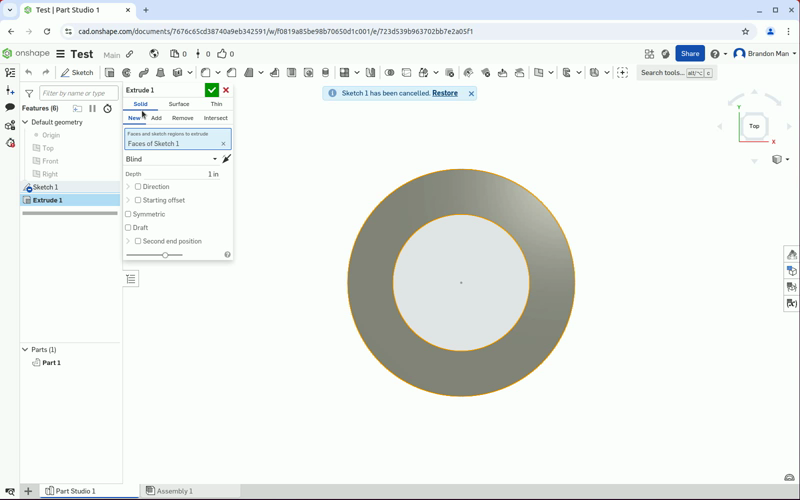
mouse_move(137, 120)
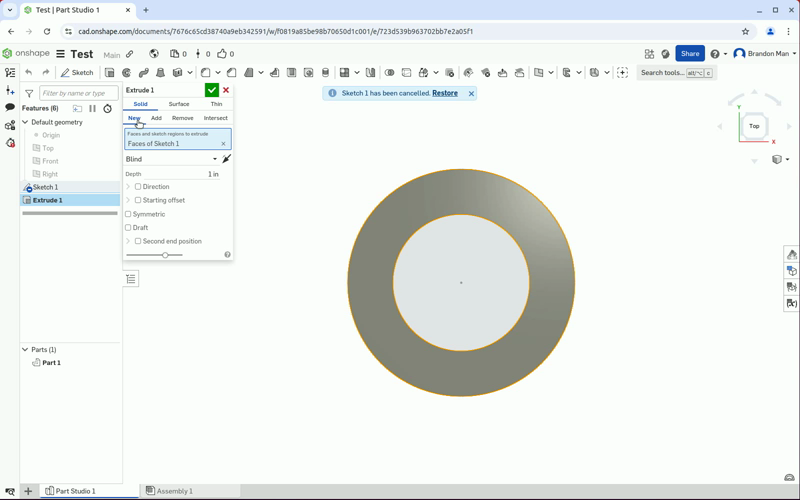
click(137, 120)
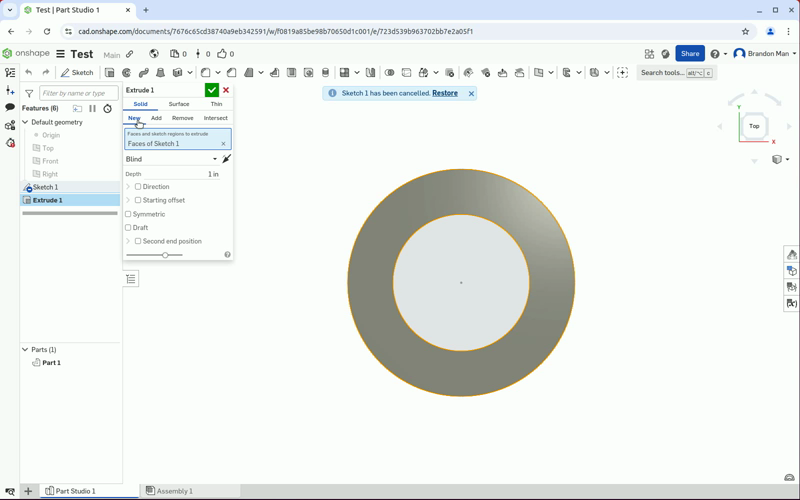
key(tab, 4)
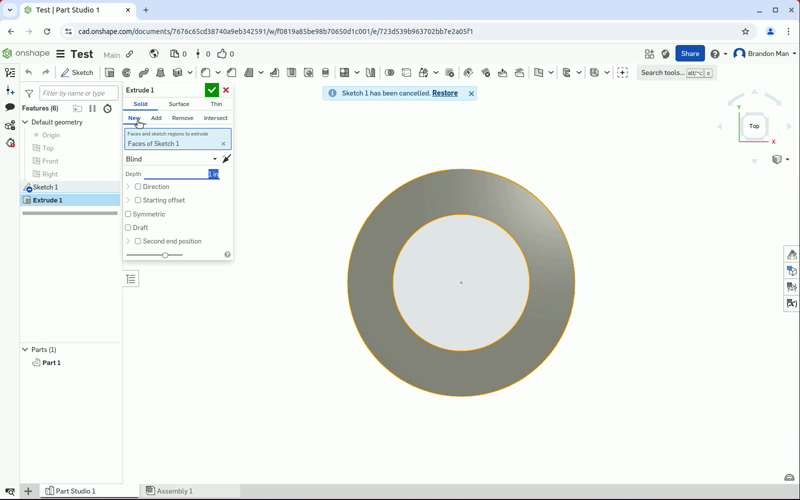
text(1.685)
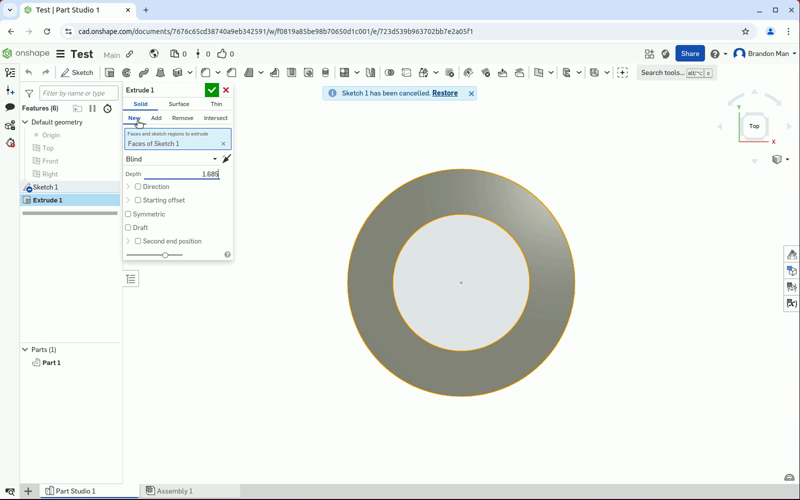
key(enter)
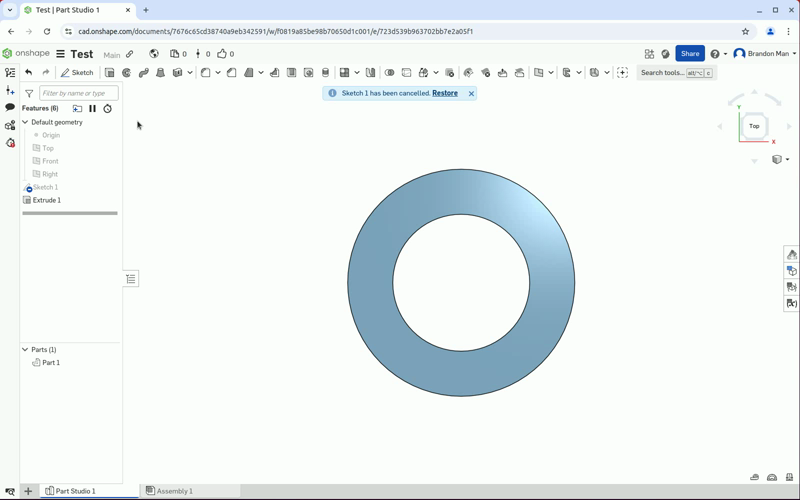
key(shift+h)
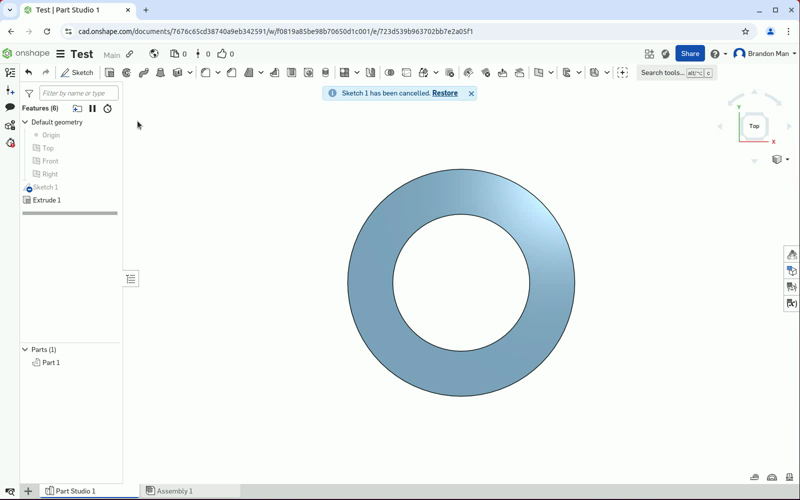
key(shift+h)
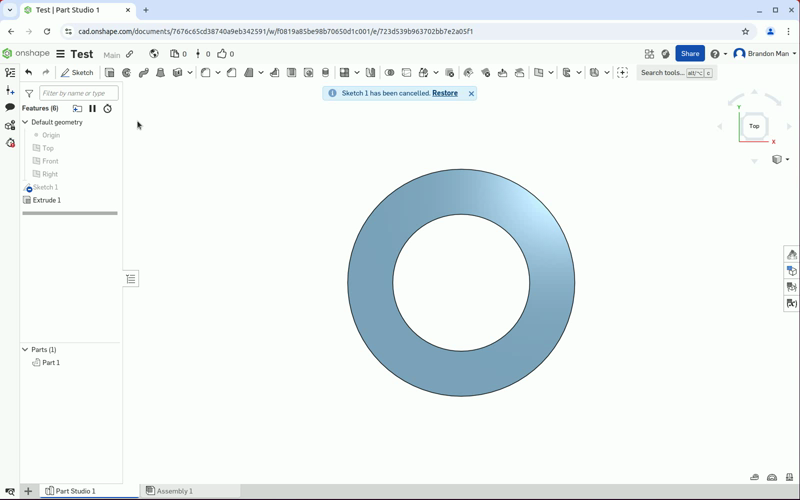
mouse_move(73, 189)
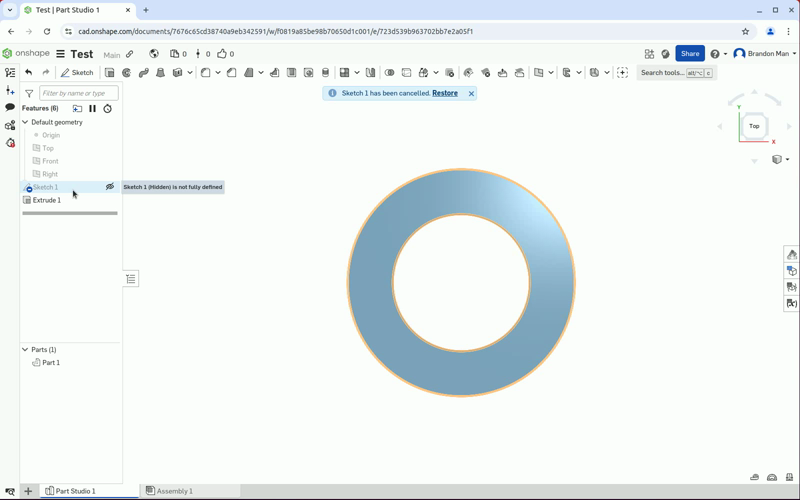
click(73, 189)
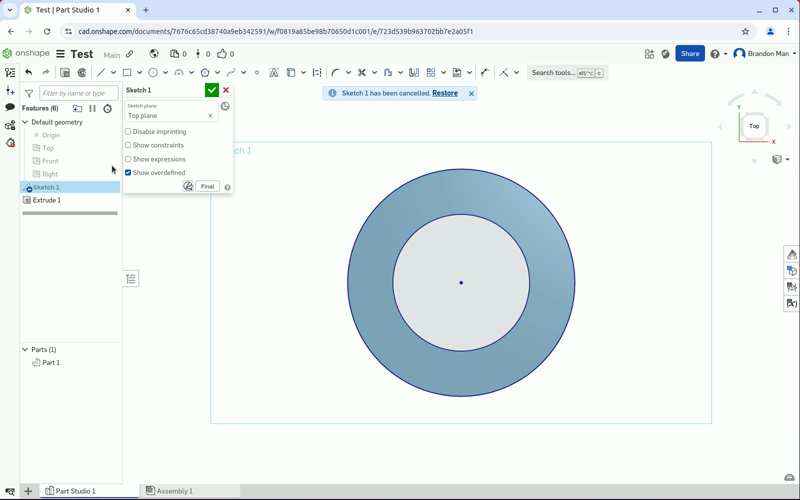
mouse_move(229, 92)
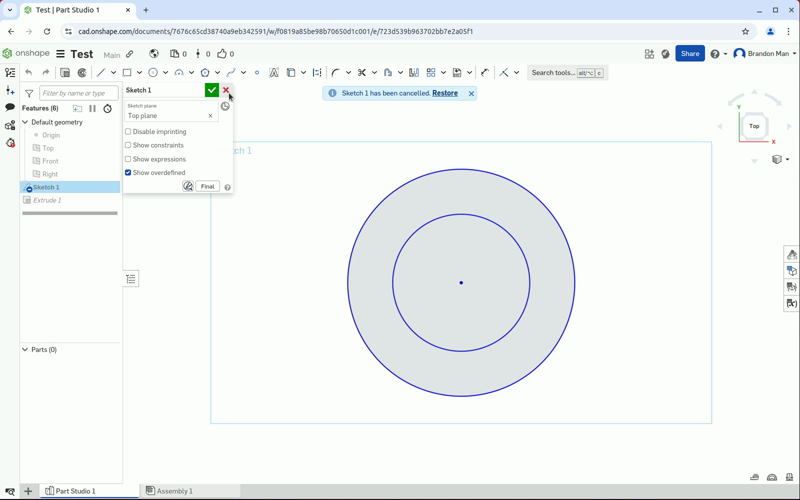
click(229, 92)
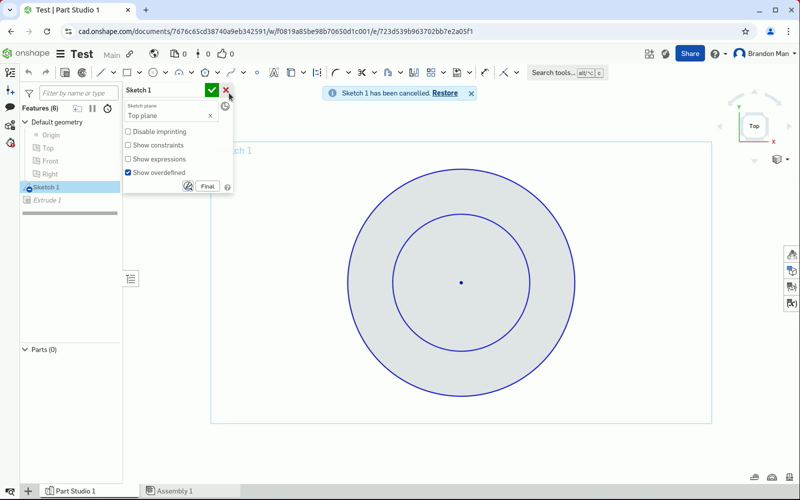
key(shift+s)
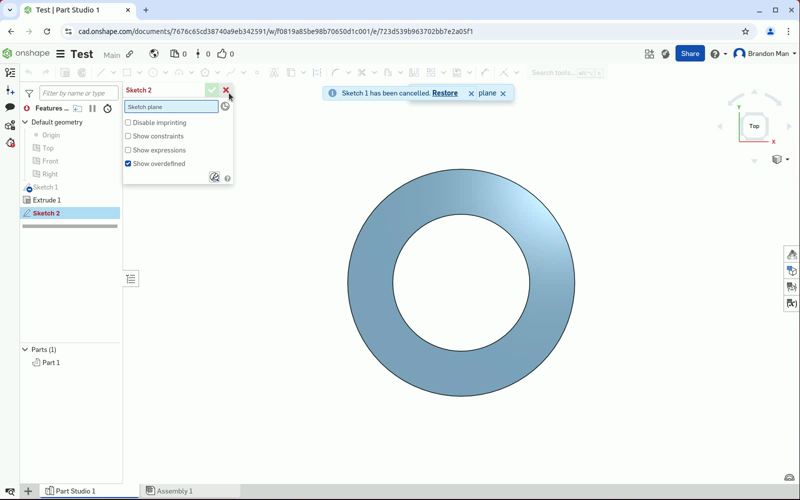
mouse_move(73, 150)
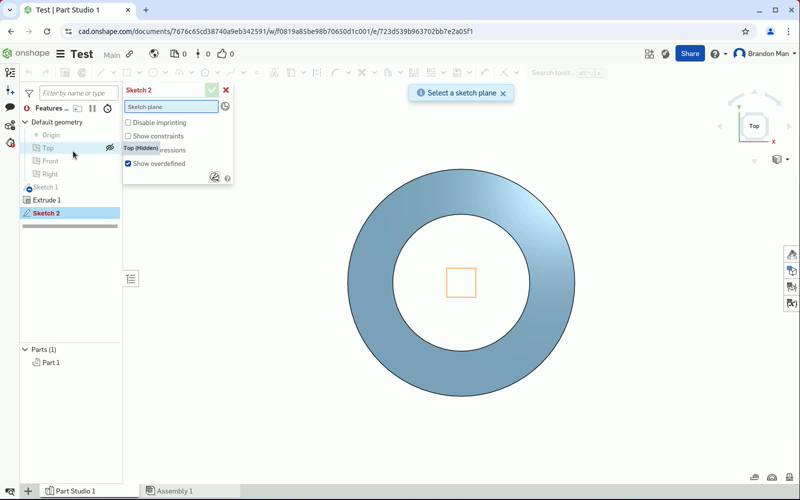
click(73, 150)
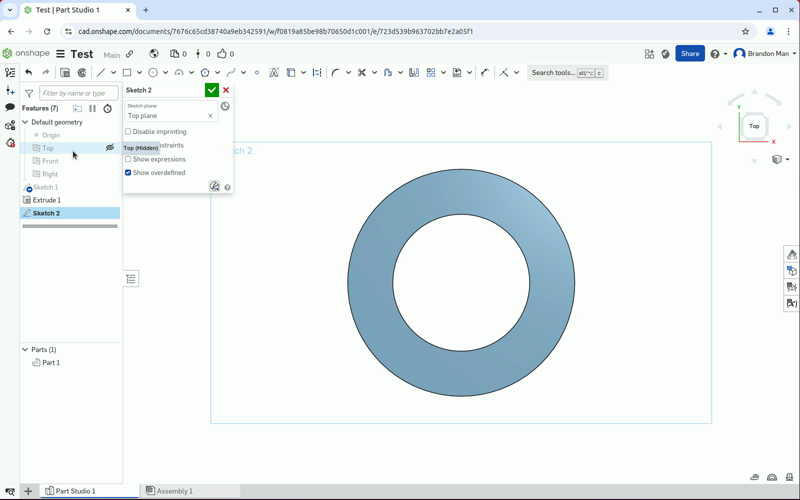
mouse_move(73, 352)
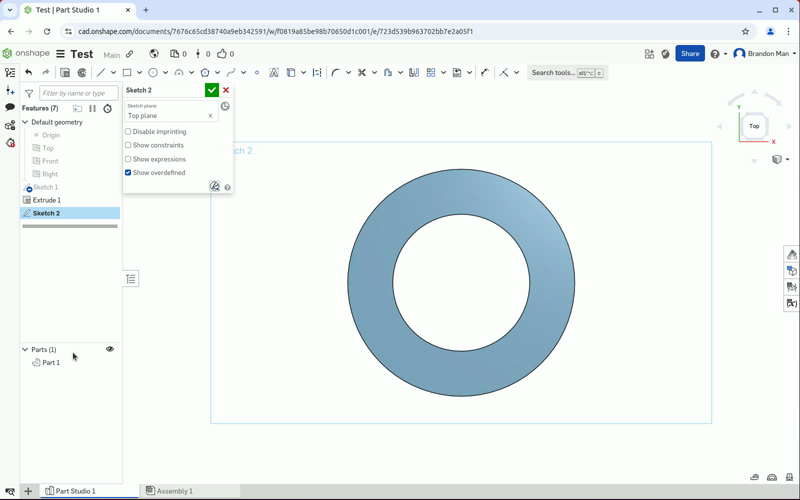
key(y)
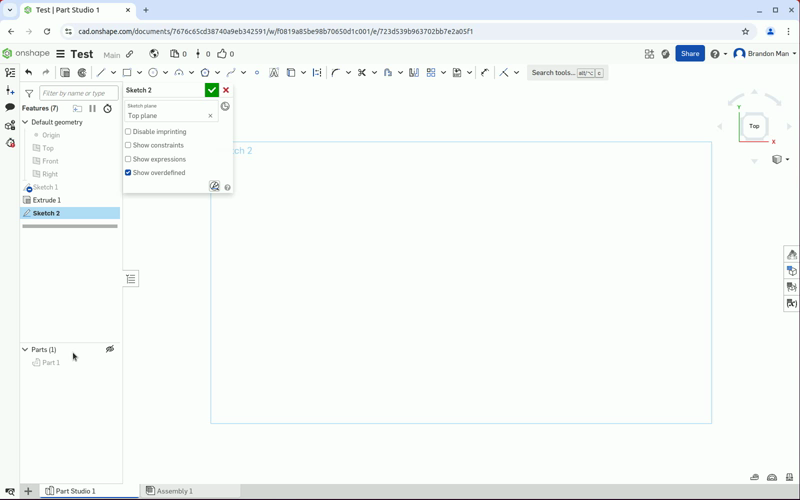
key(c)
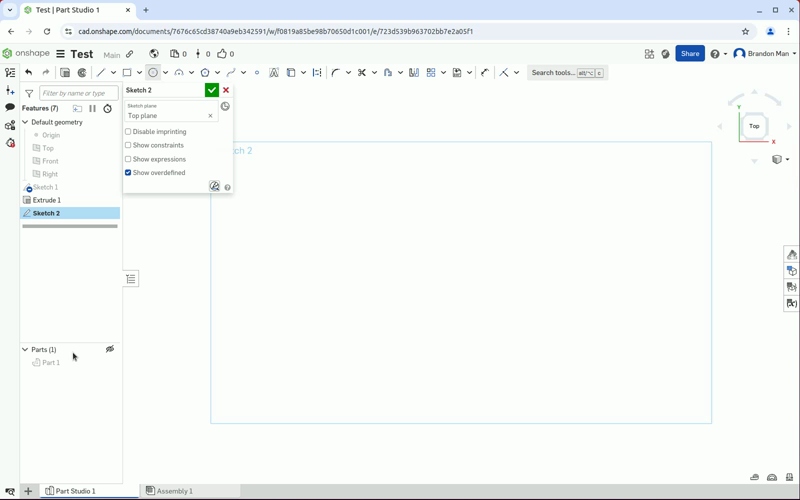
key_down(shift)
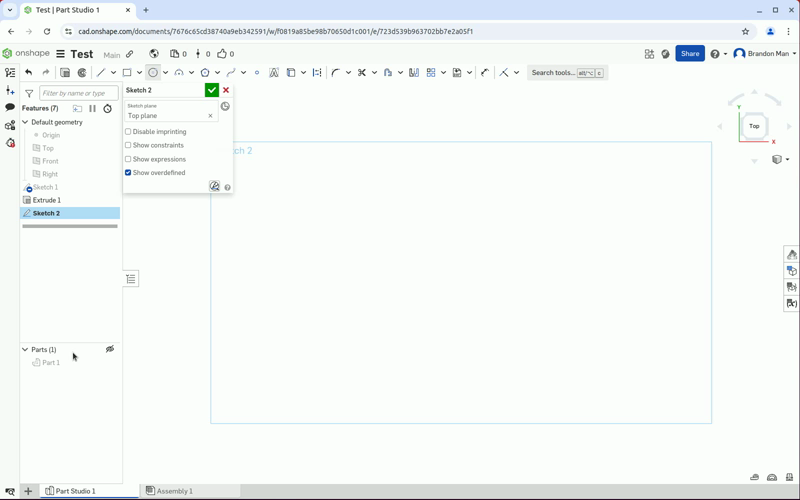
mouse_move(461, 282)
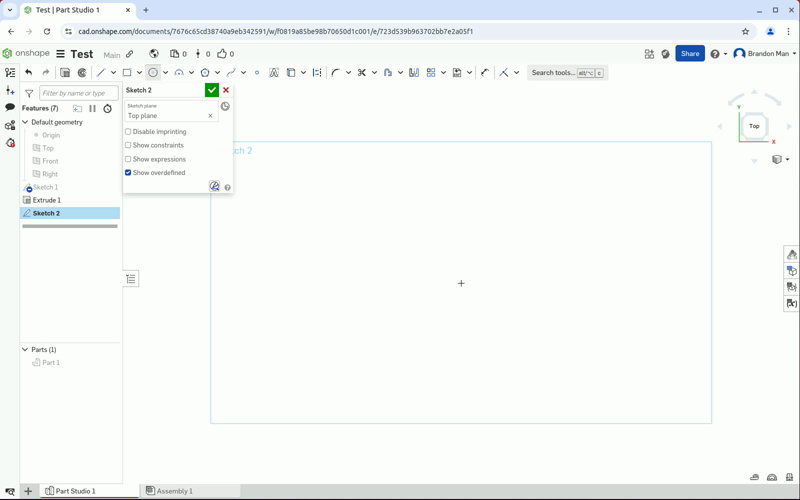
click(461, 282)
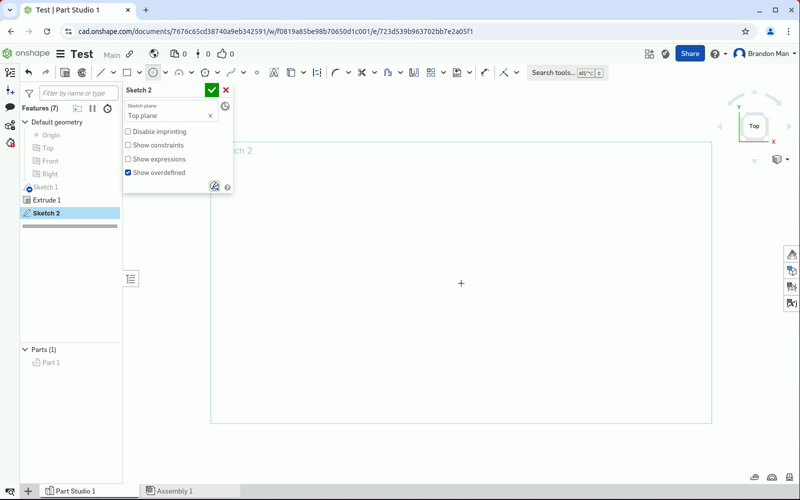
key_up(shift)
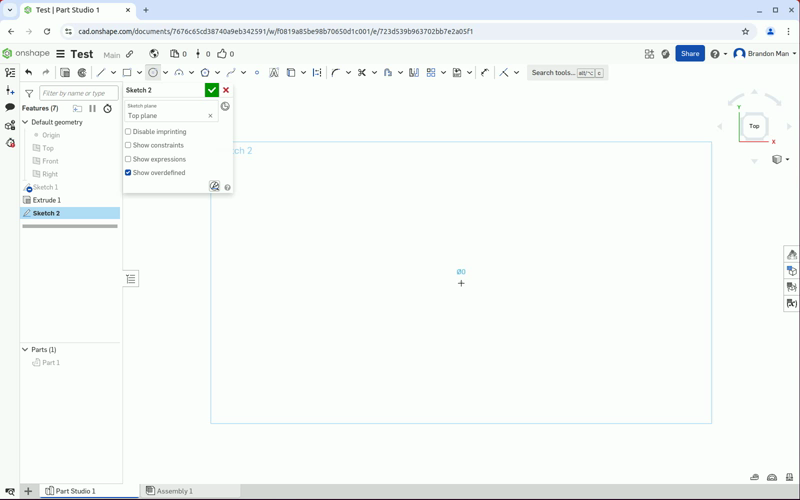
mouse_move(522, 282)
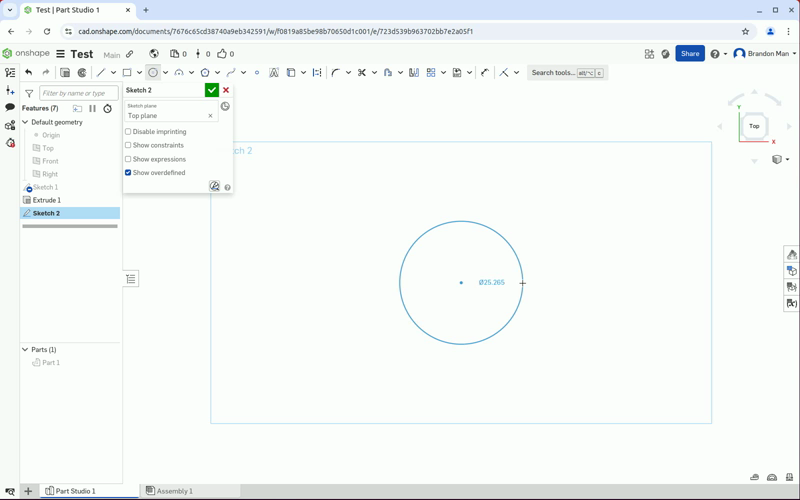
click(522, 282)
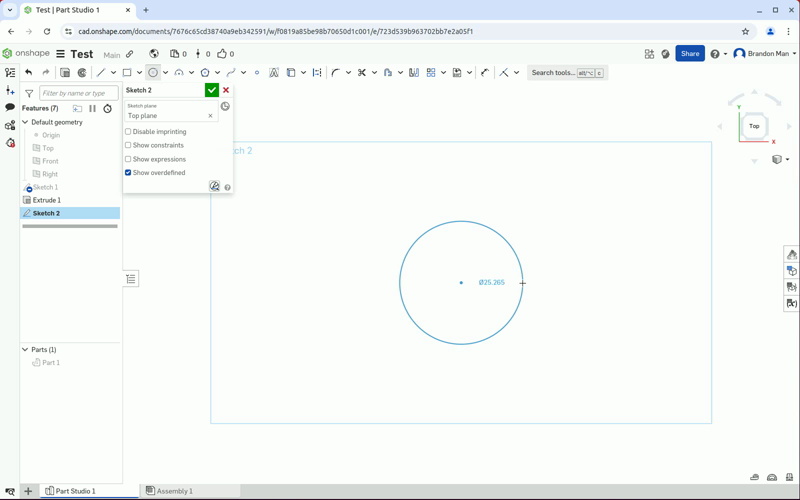
key(esc)
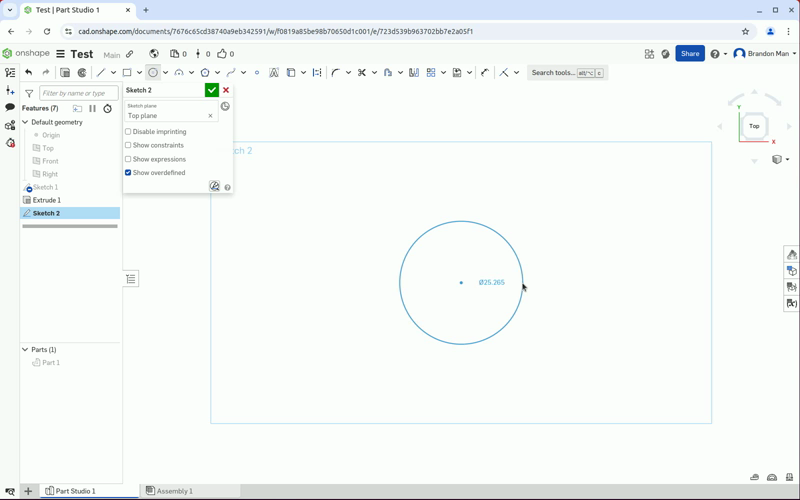
key(c)
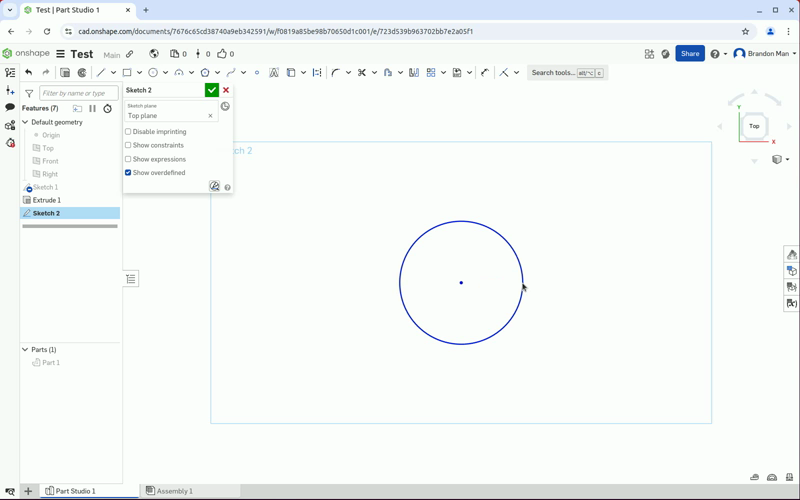
key_down(shift)
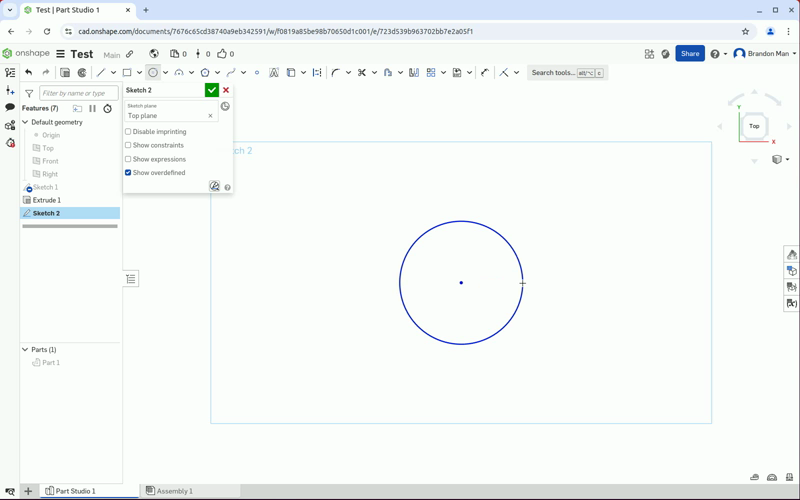
mouse_move(461, 282)
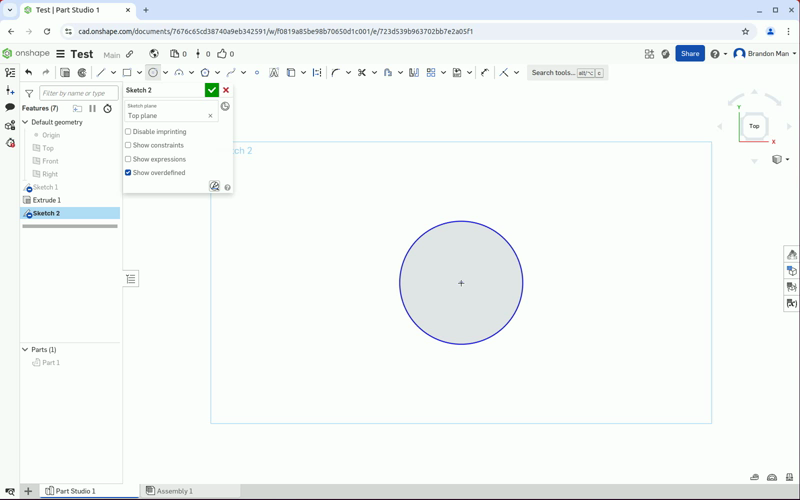
click(461, 282)
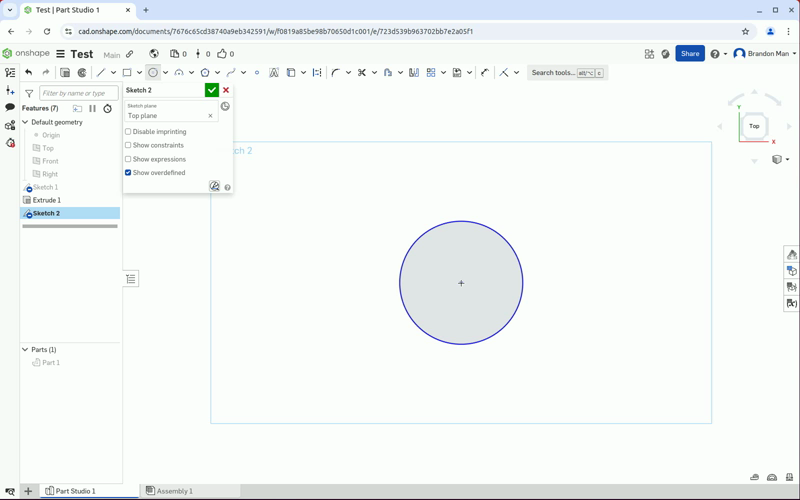
key_up(shift)
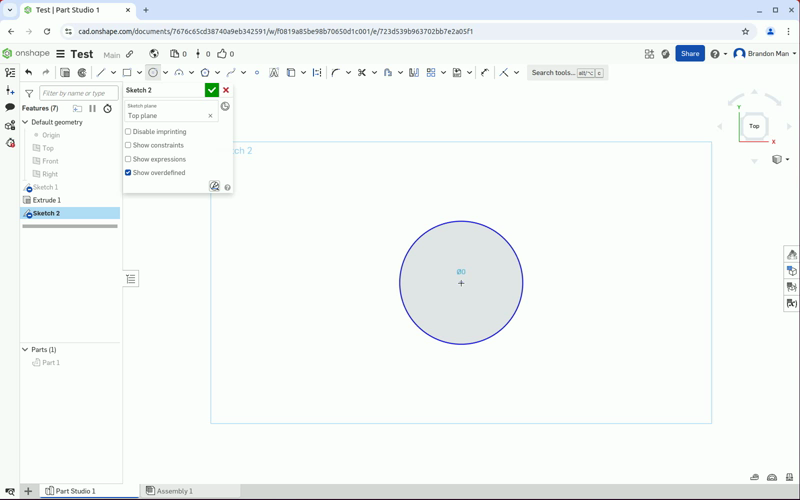
mouse_move(467, 282)
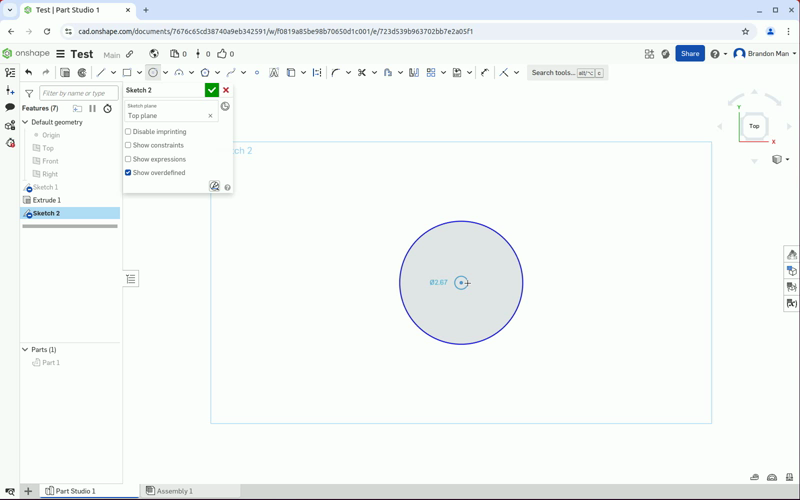
click(467, 282)
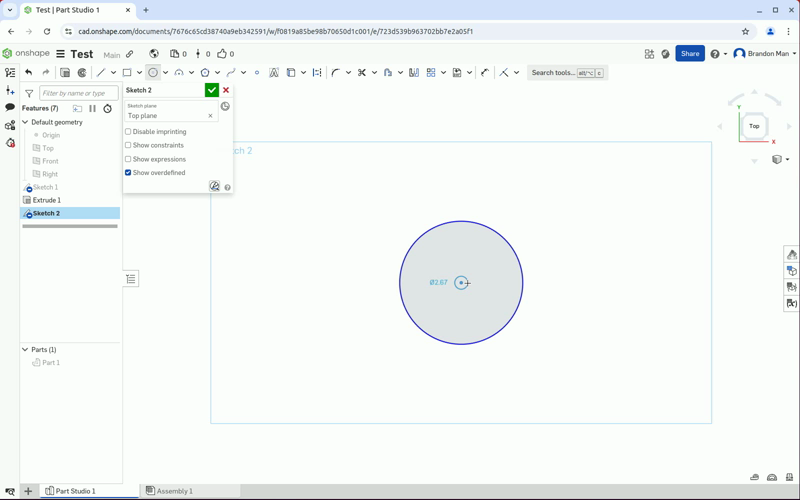
key(esc)
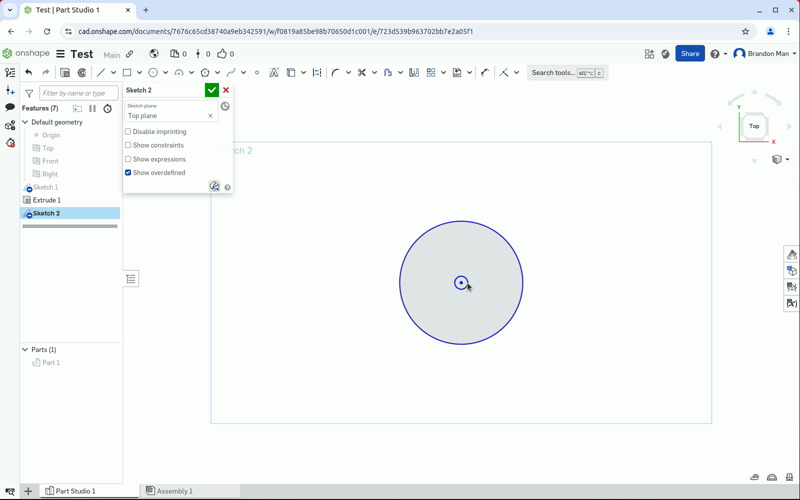
mouse_move(466, 248)
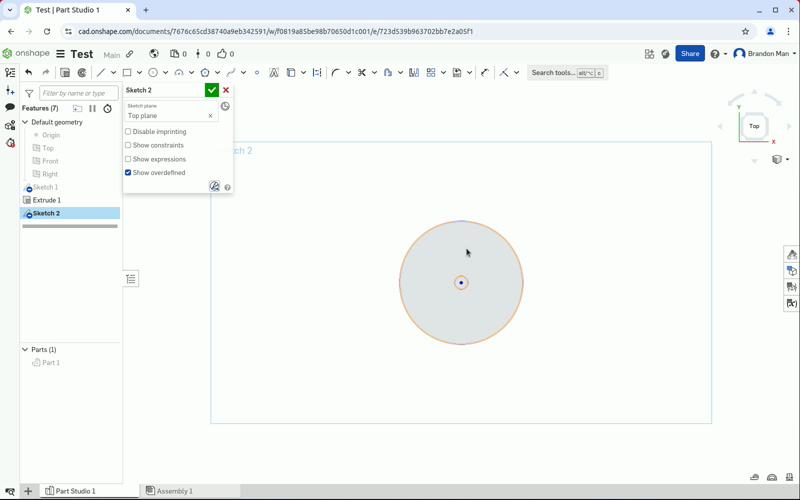
click(466, 248)
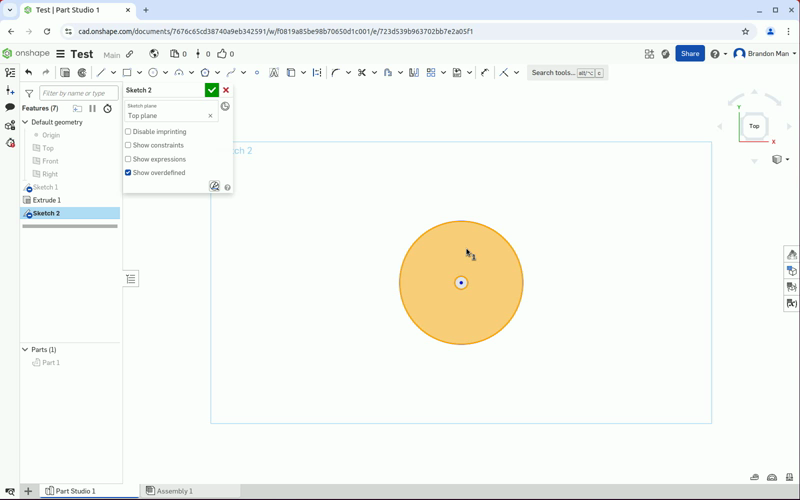
mouse_move(73, 352)
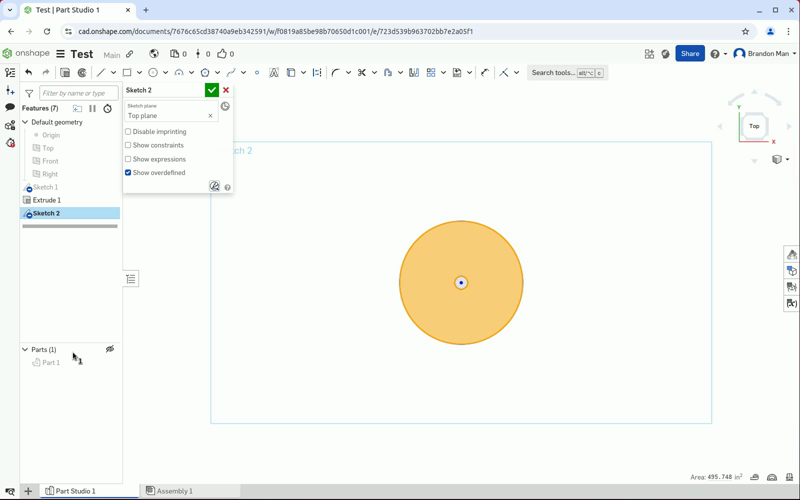
key(shift+y)
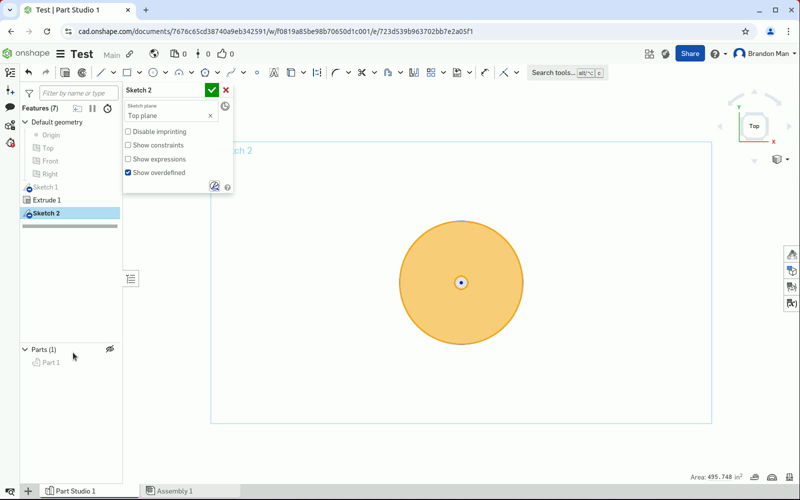
key(shift+e)
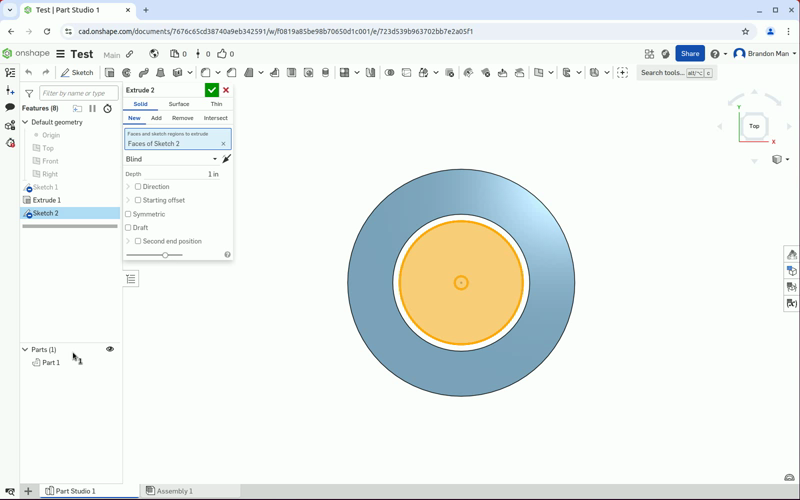
mouse_move(143, 106)
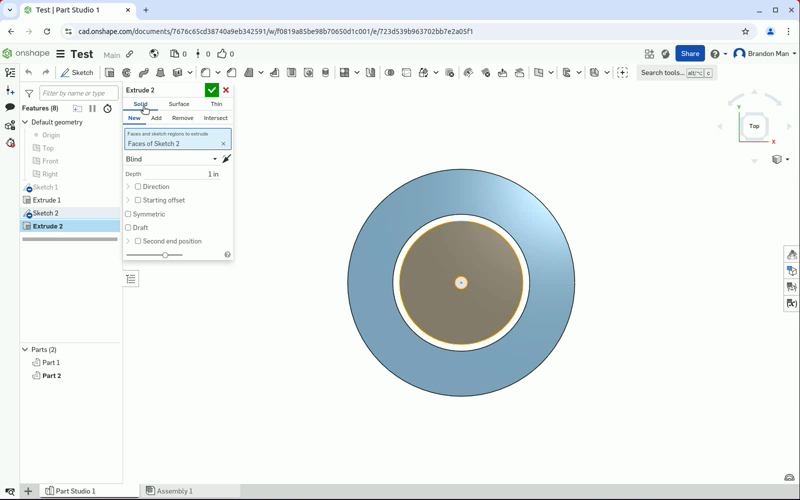
click(143, 106)
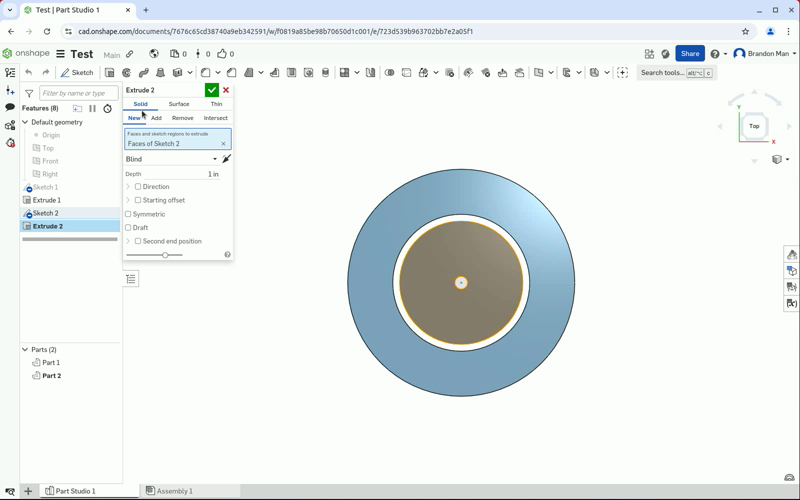
mouse_move(137, 120)
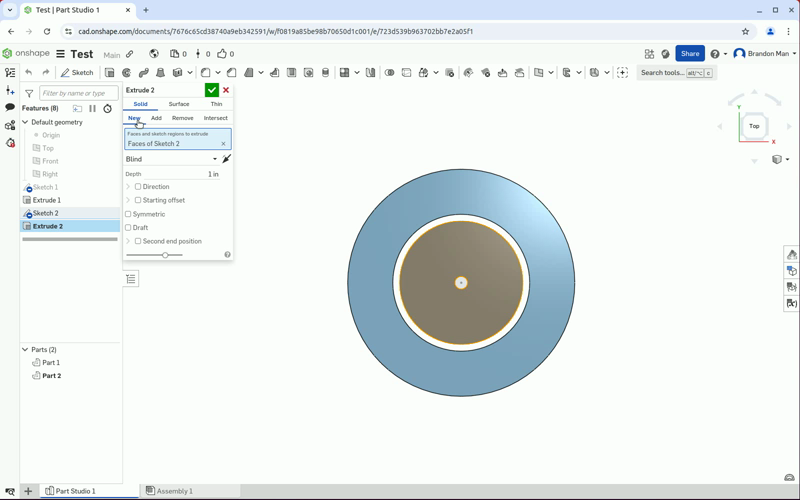
click(137, 120)
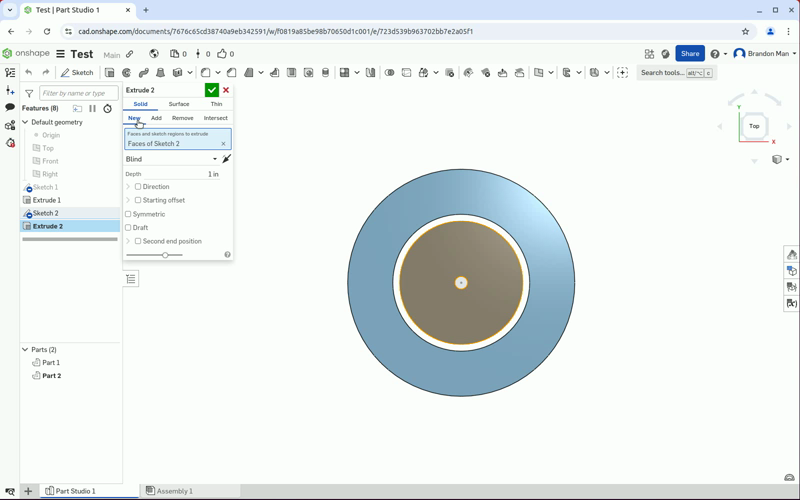
key(tab, 4)
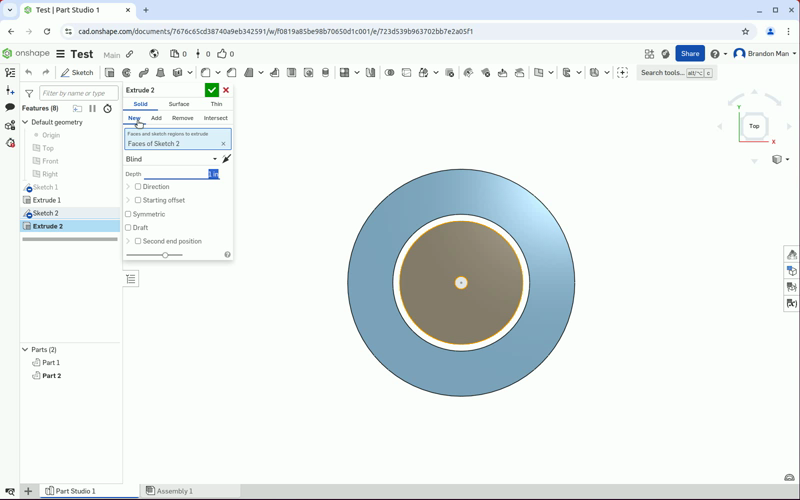
text(1.685)
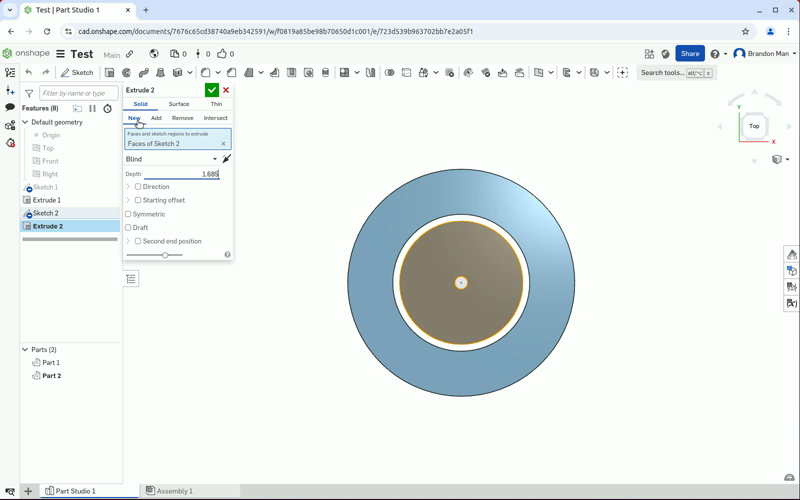
key(enter)
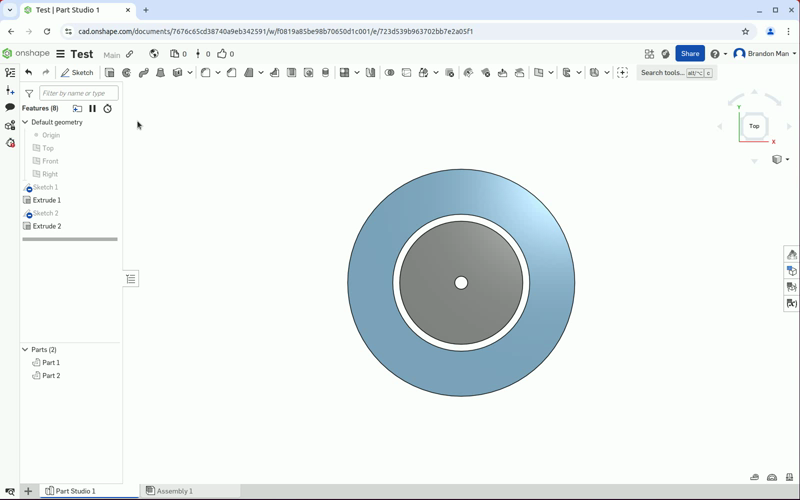
key(shift+h)
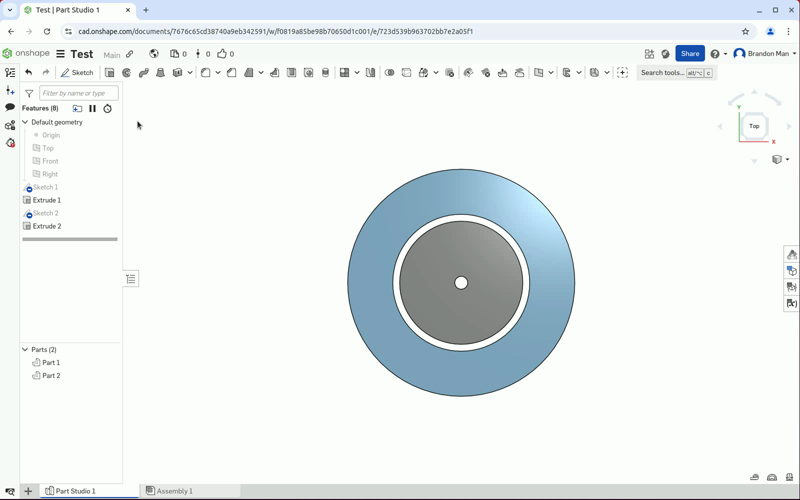
key(shift+h)
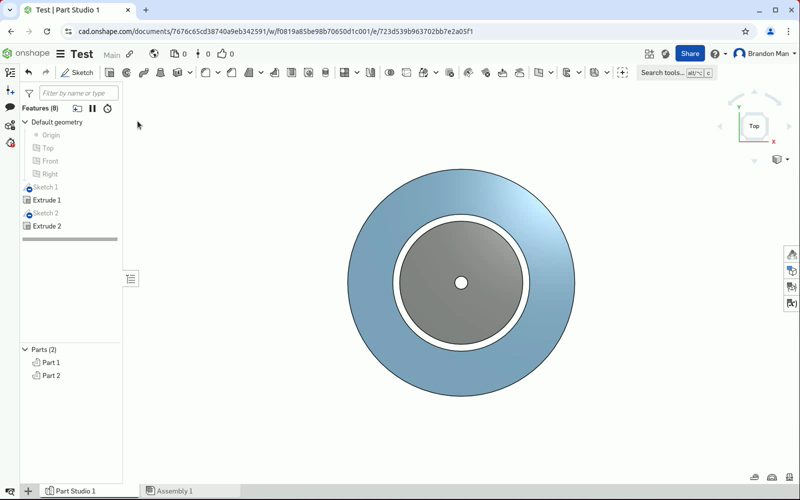
mouse_move(73, 189)
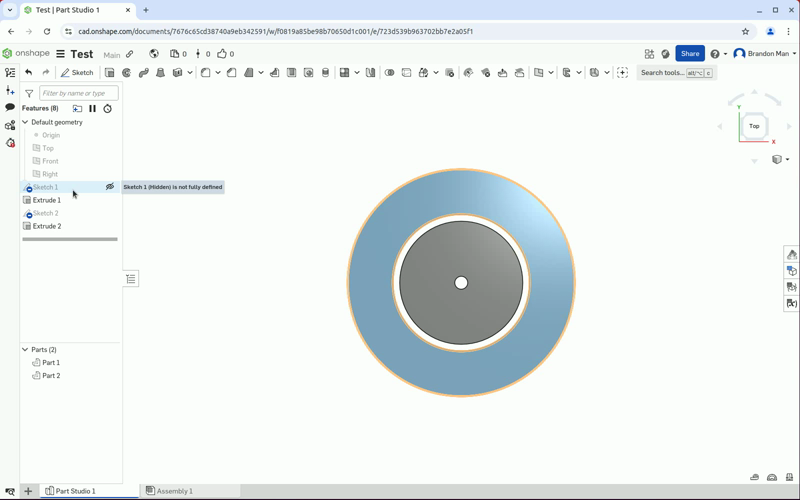
click(73, 189)
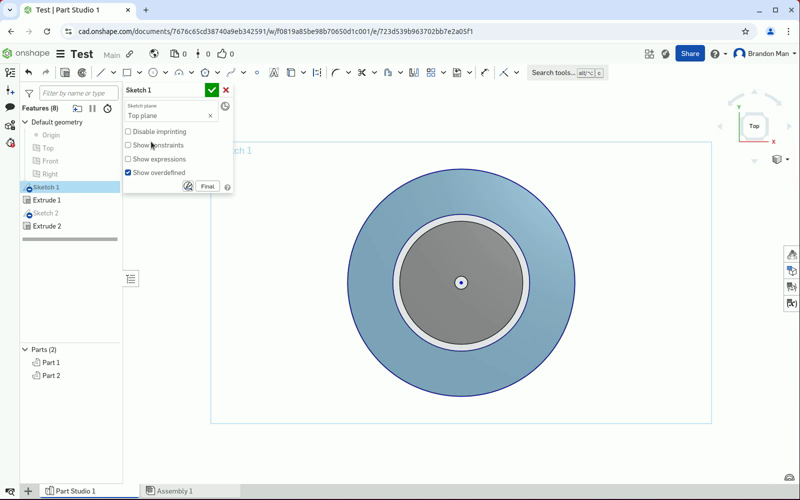
mouse_move(229, 92)
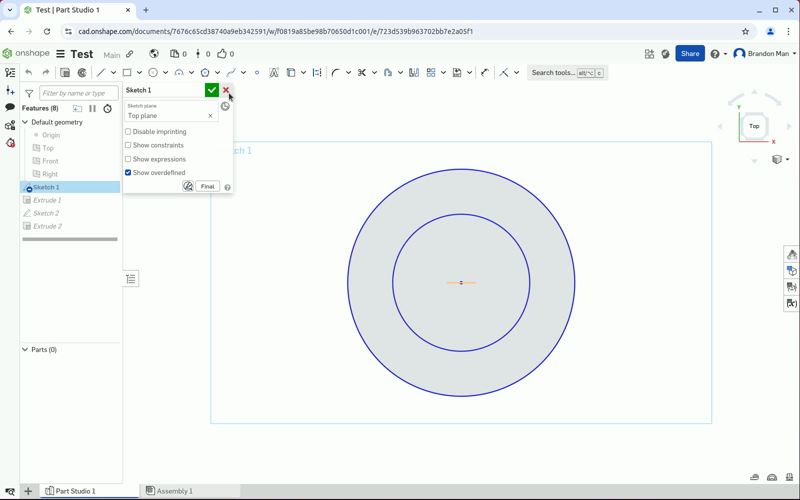
click(229, 92)
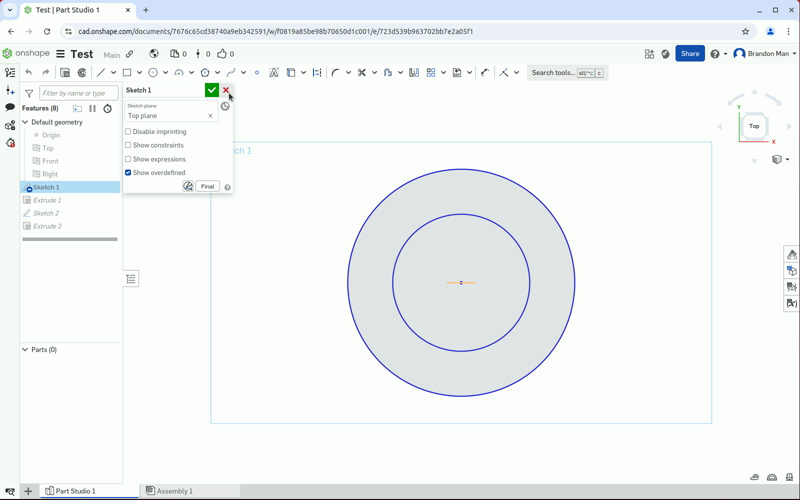
key(shift+s)
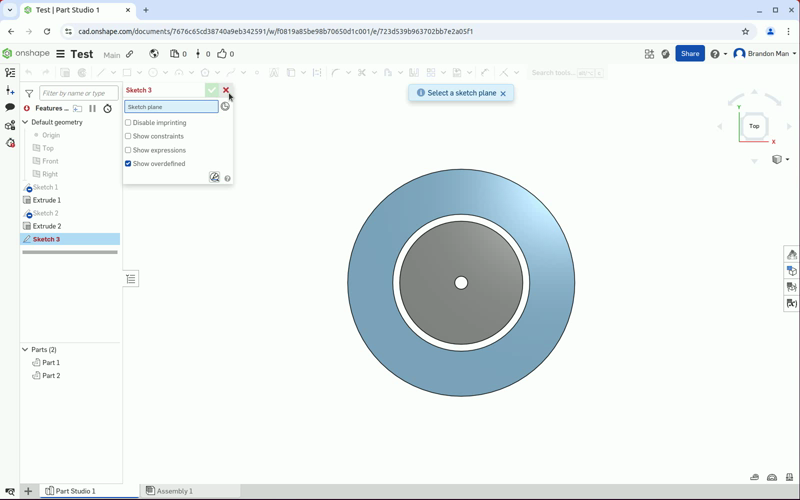
mouse_move(73, 150)
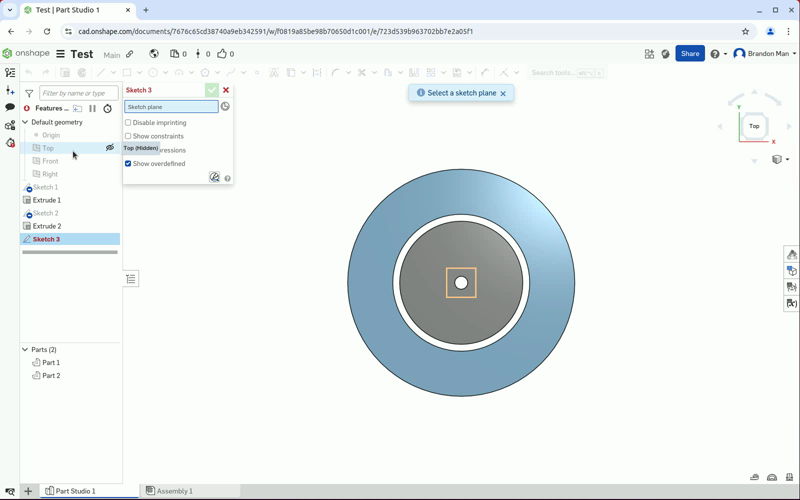
click(73, 150)
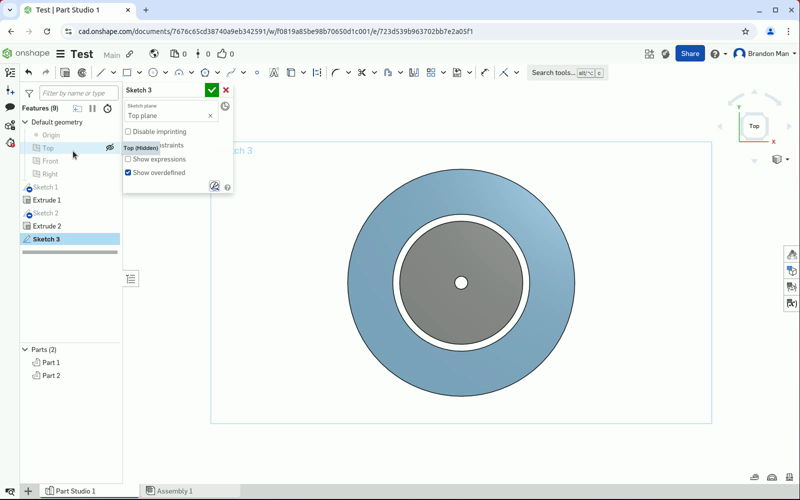
mouse_move(73, 352)
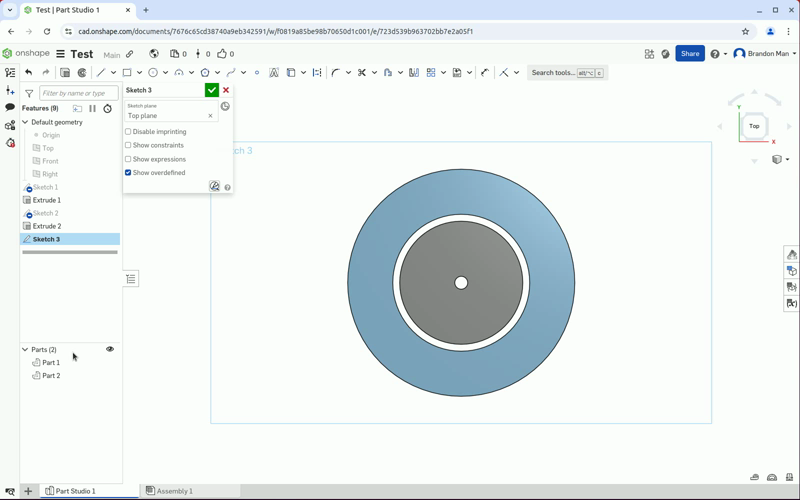
key(y)
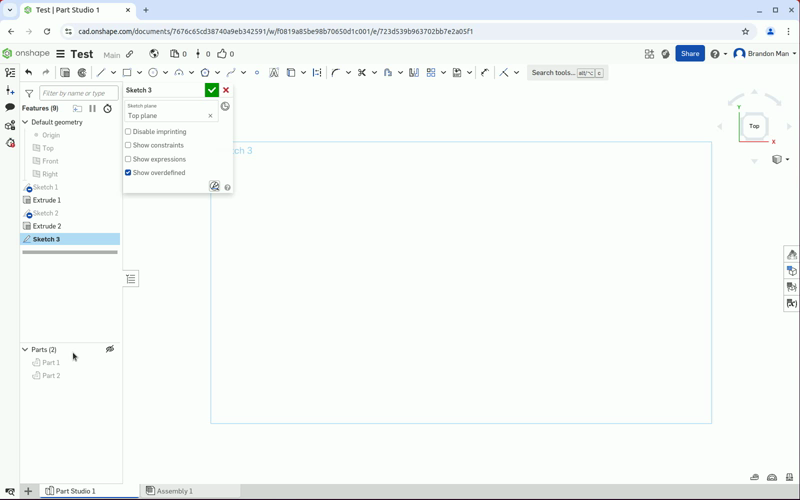
key(c)
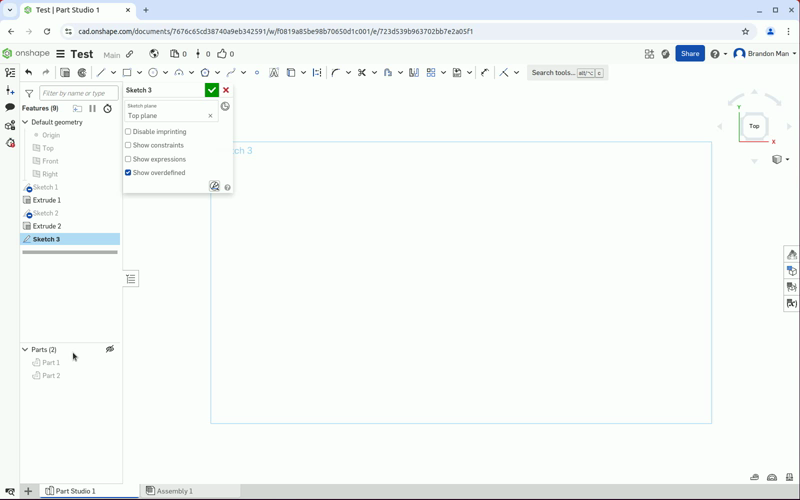
key_down(shift)
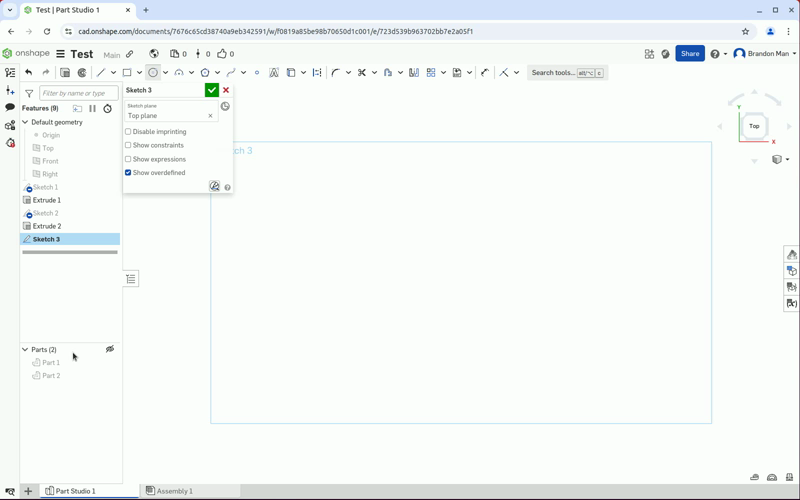
mouse_move(461, 282)
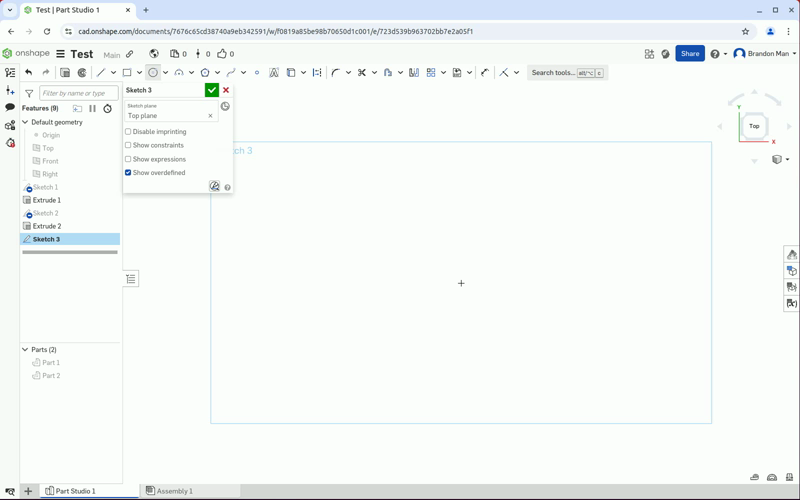
click(461, 282)
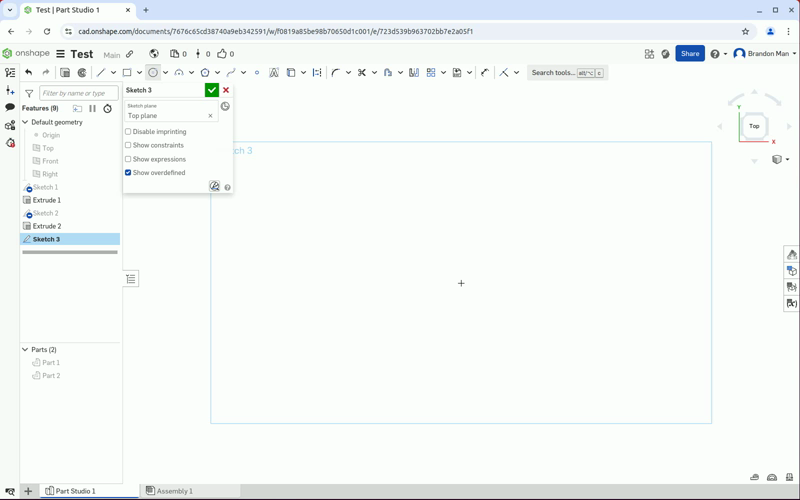
key_up(shift)
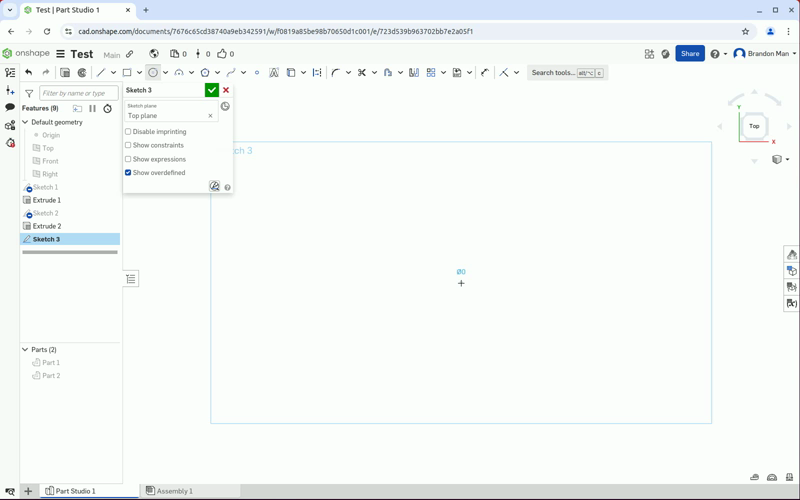
mouse_move(531, 282)
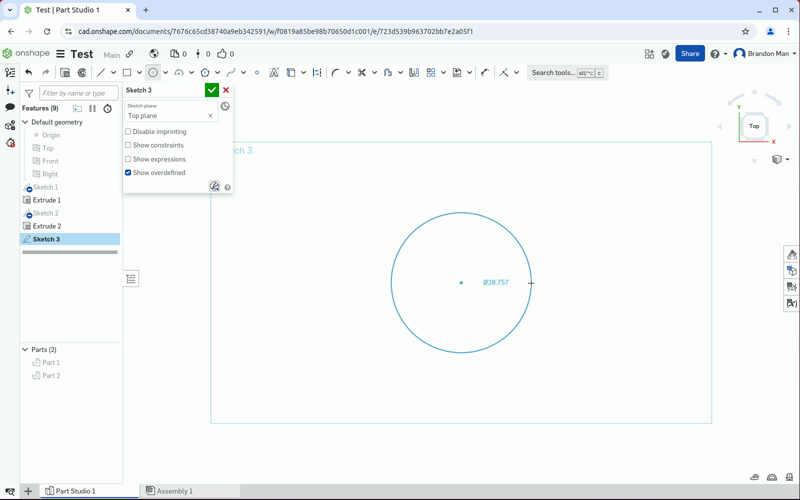
click(531, 282)
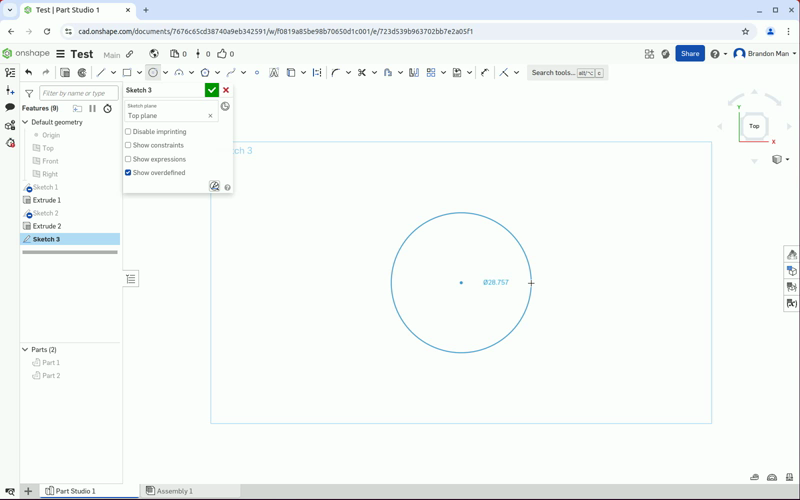
key(esc)
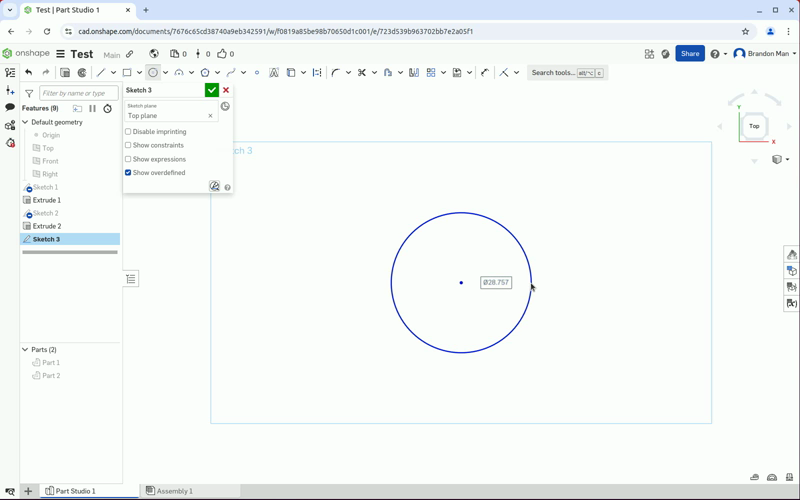
key(c)
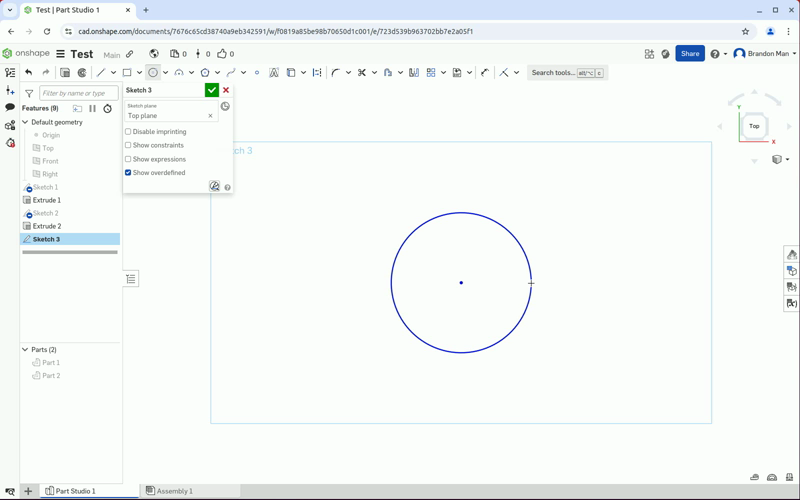
key_down(shift)
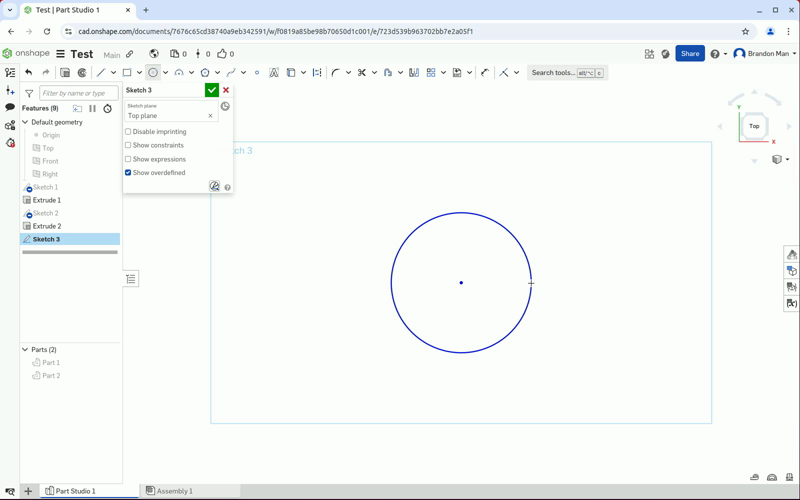
mouse_move(461, 282)
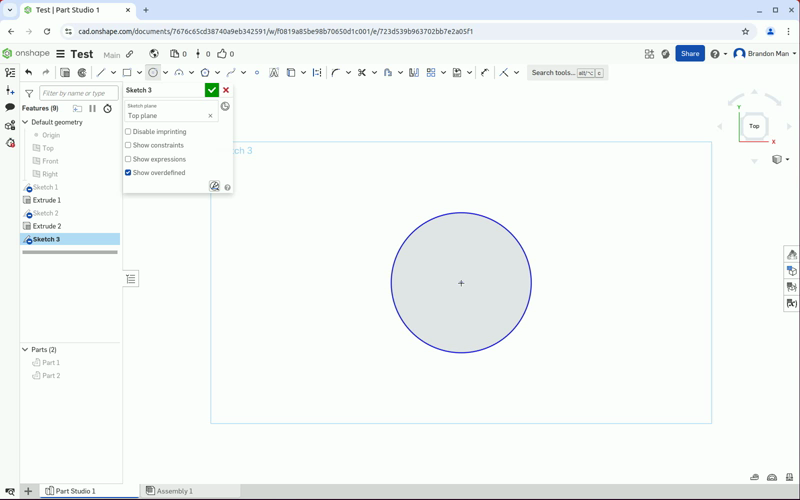
click(461, 282)
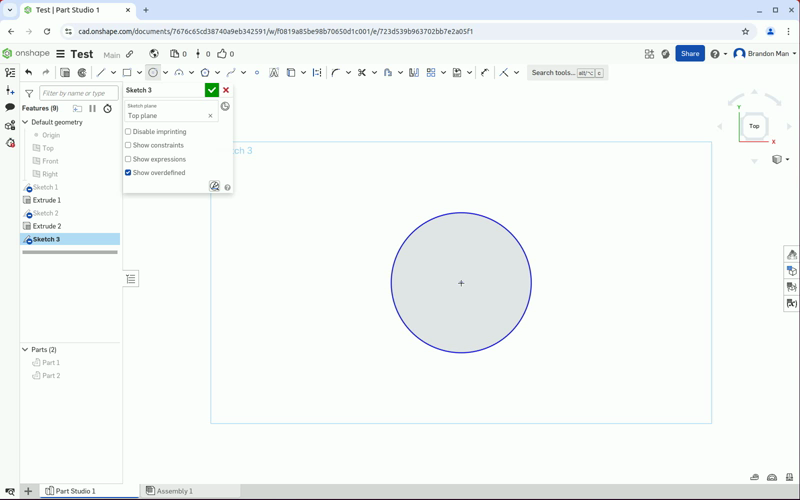
key_up(shift)
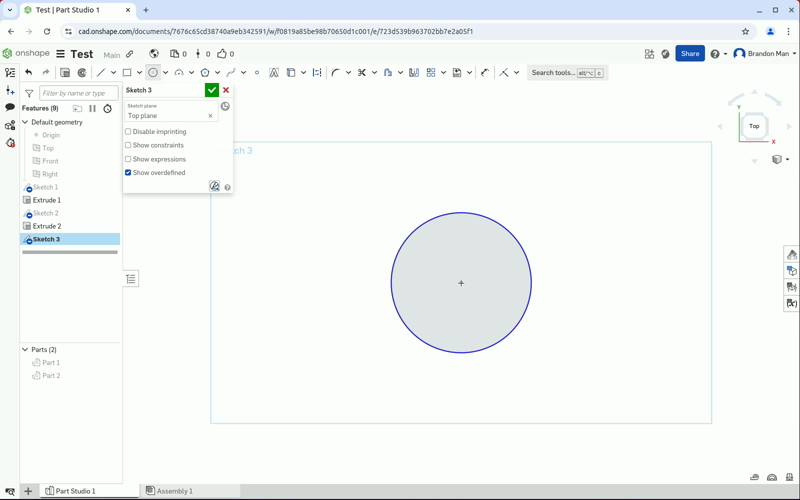
mouse_move(523, 282)
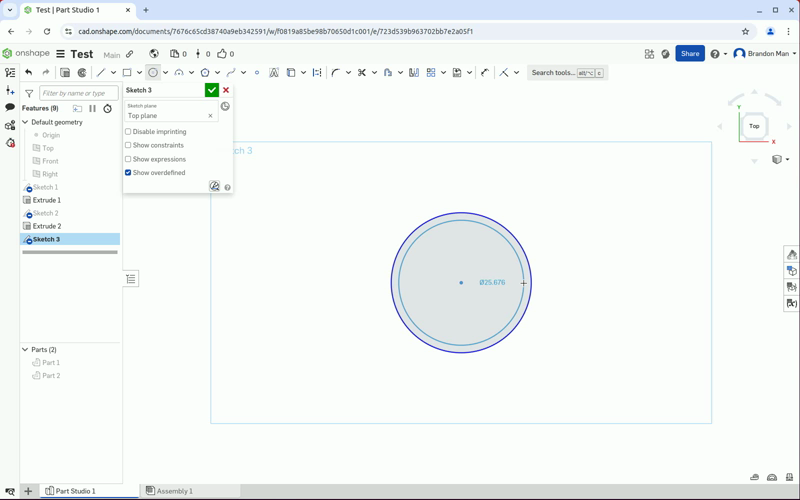
click(523, 282)
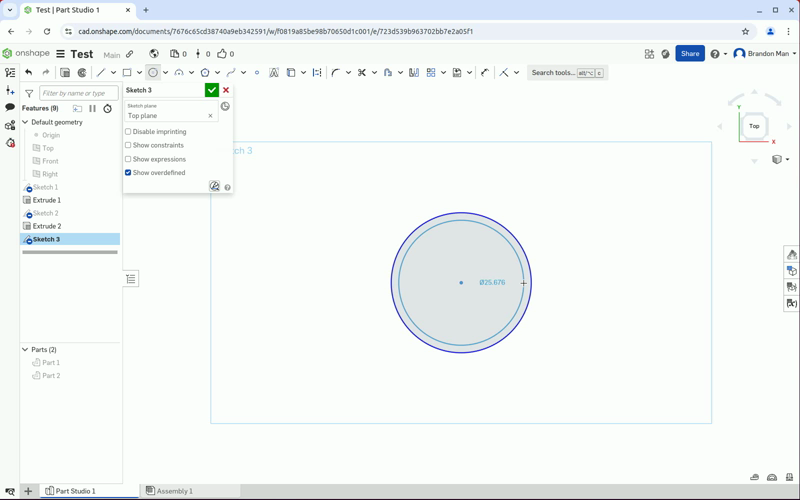
key(esc)
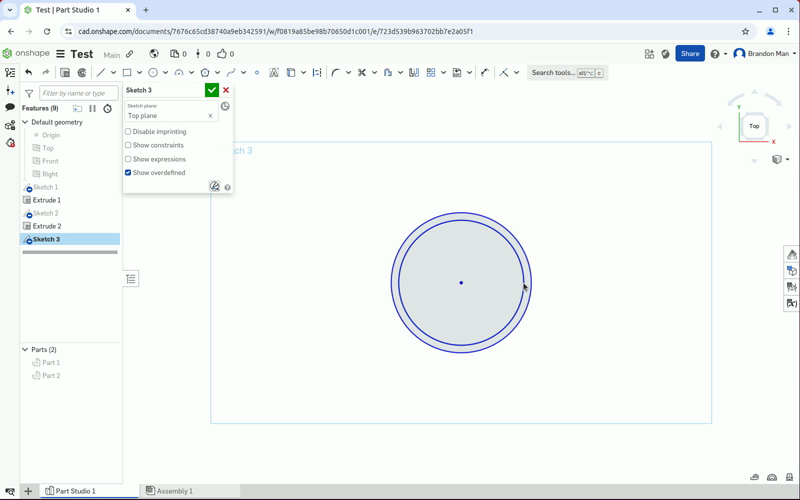
mouse_move(420, 229)
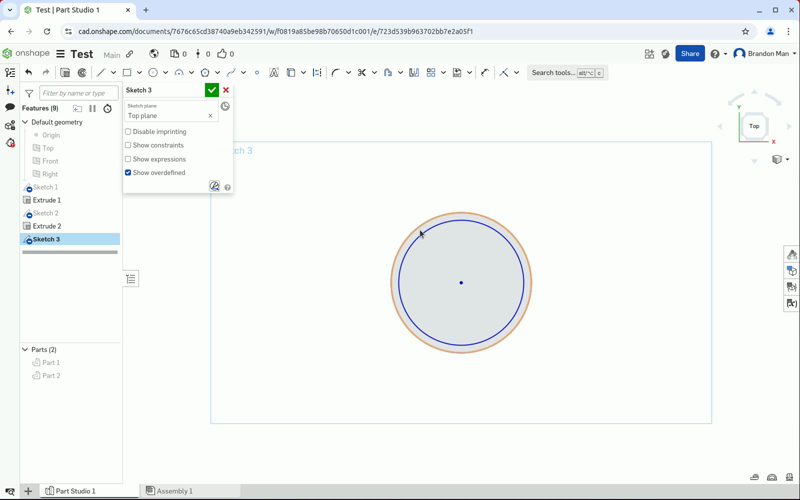
click(420, 229)
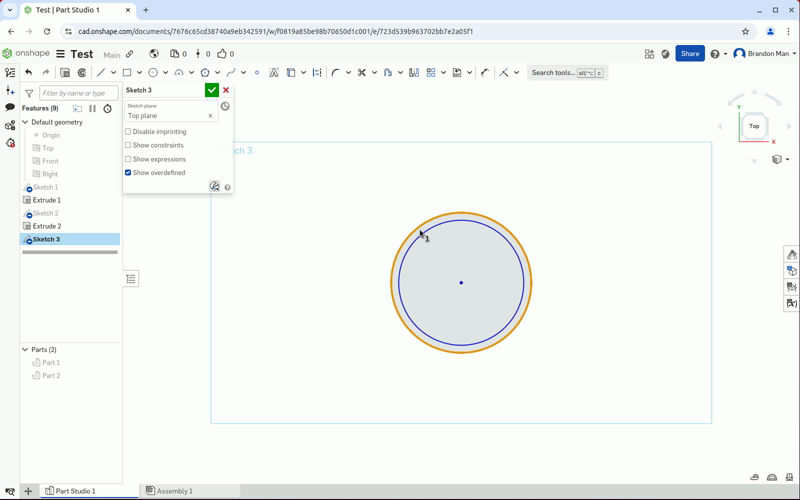
mouse_move(73, 352)
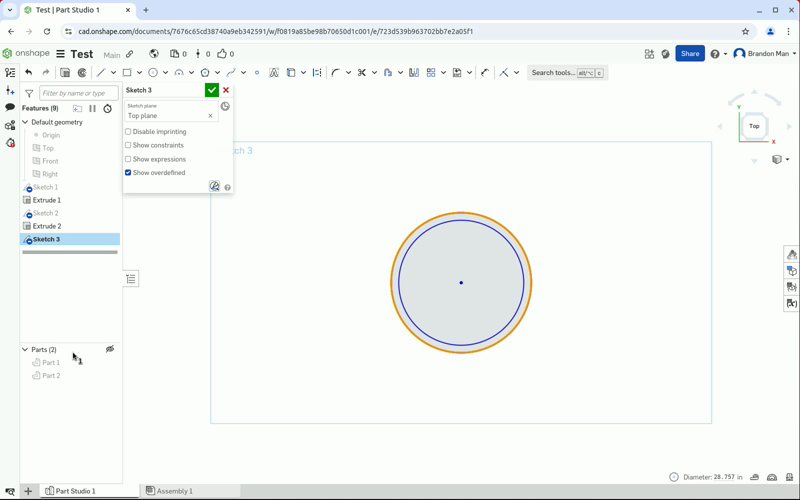
key(shift+y)
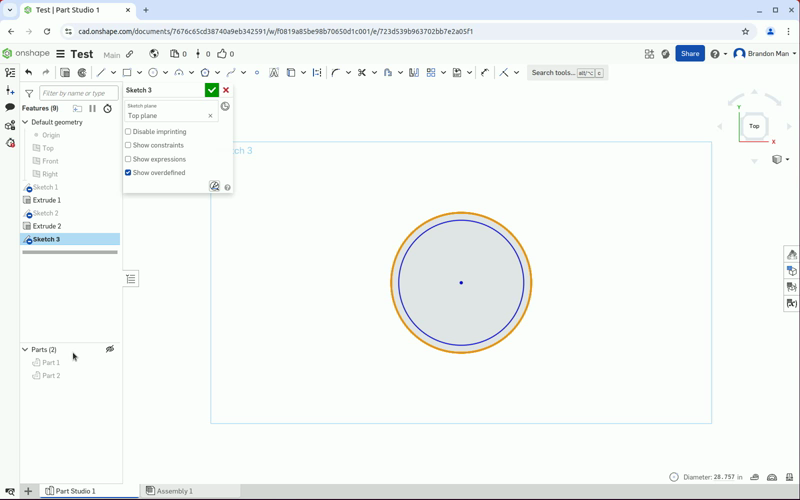
key(shift+e)
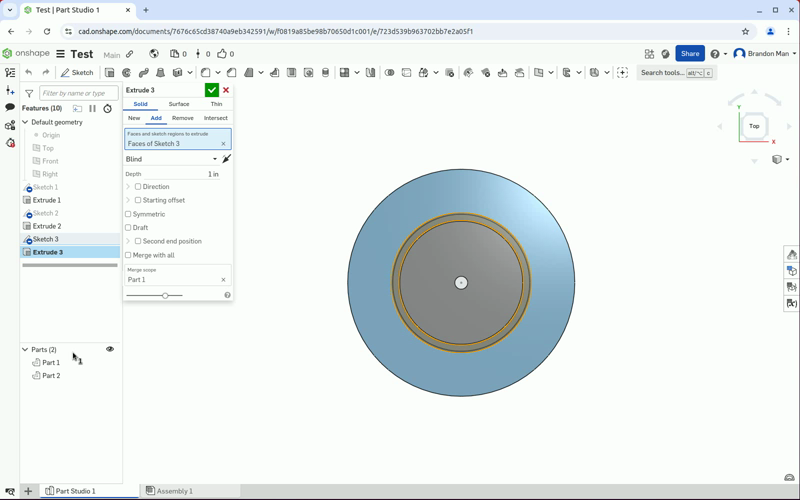
mouse_move(143, 106)
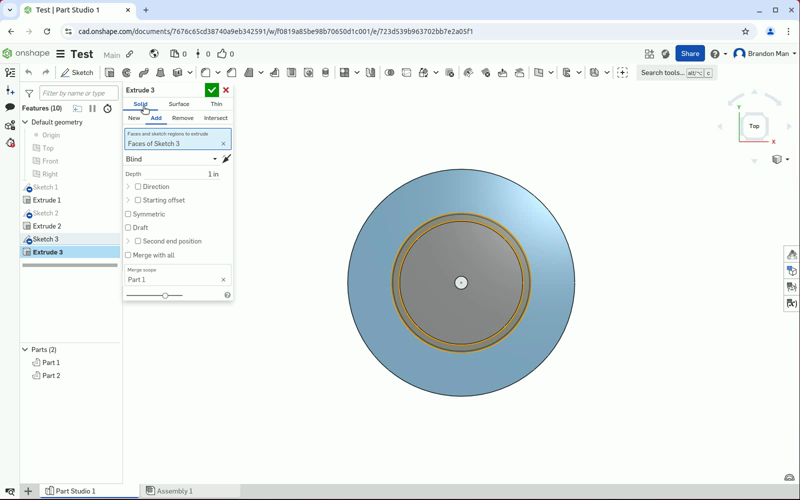
click(143, 106)
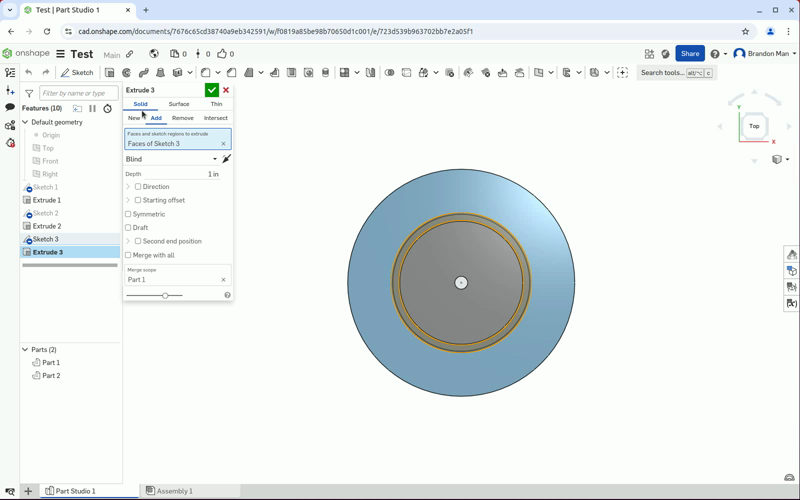
mouse_move(137, 120)
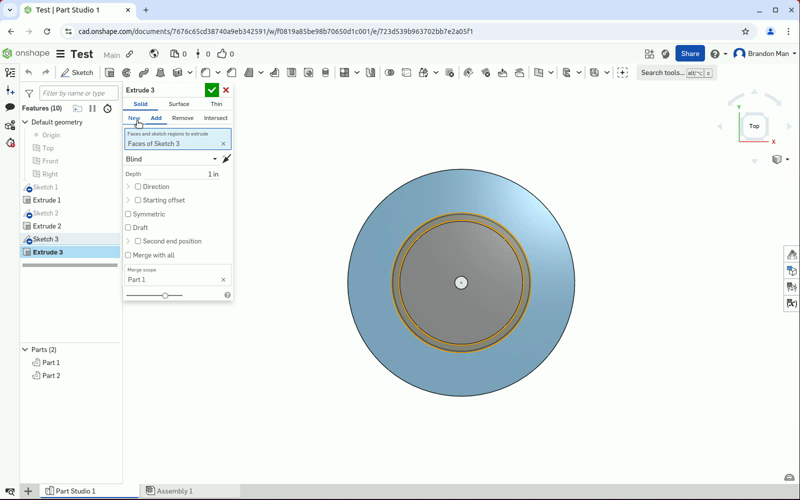
click(137, 120)
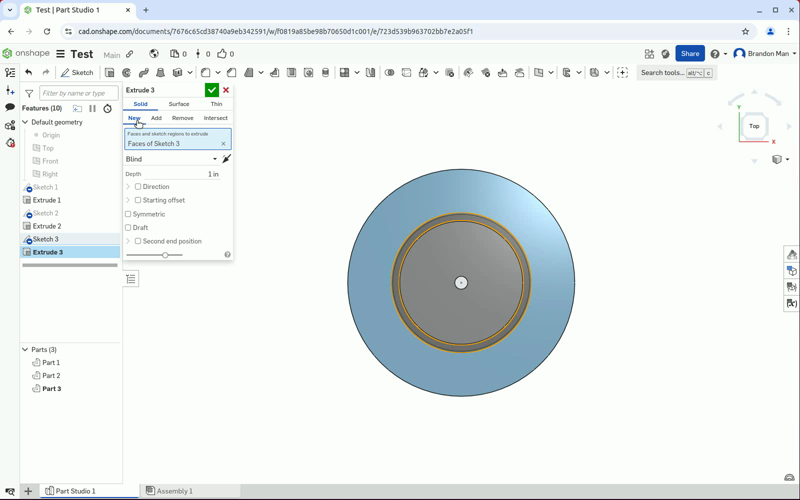
key(tab, 4)
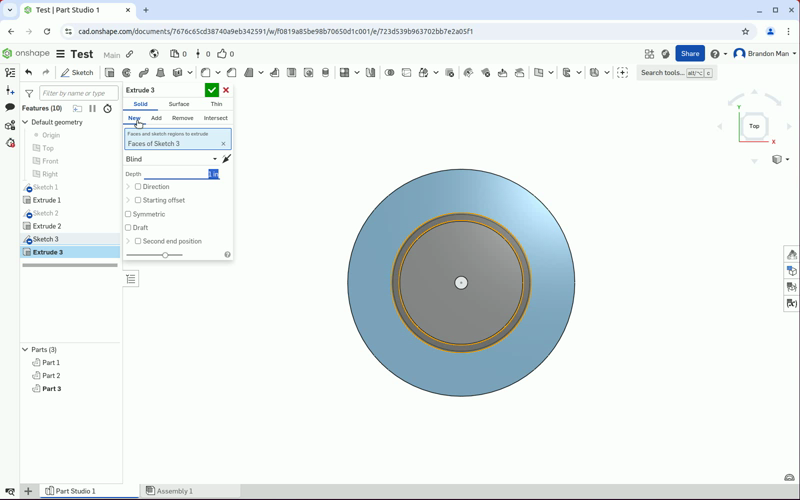
text(1.685)
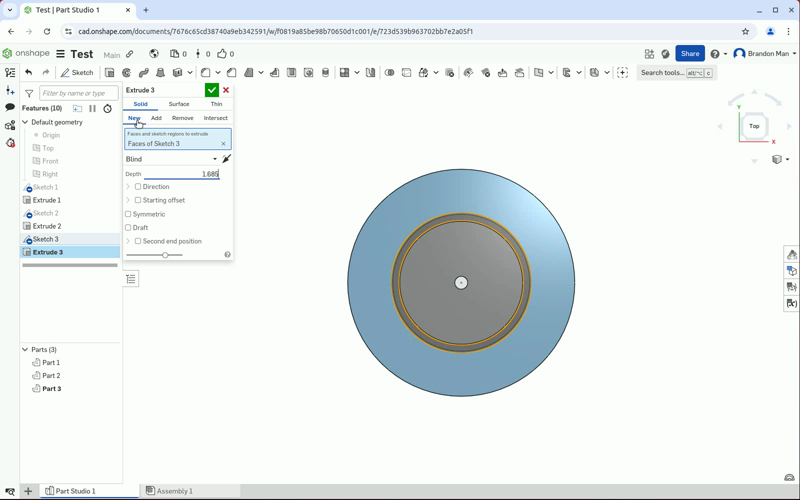
key(enter)
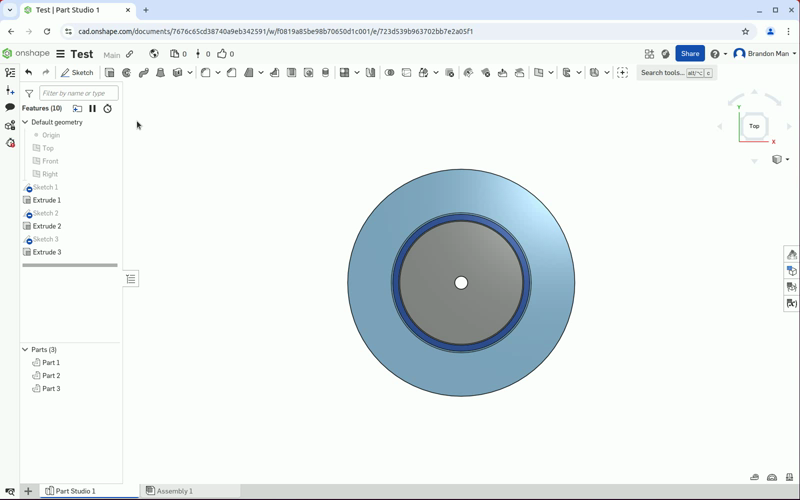
key(shift+h)
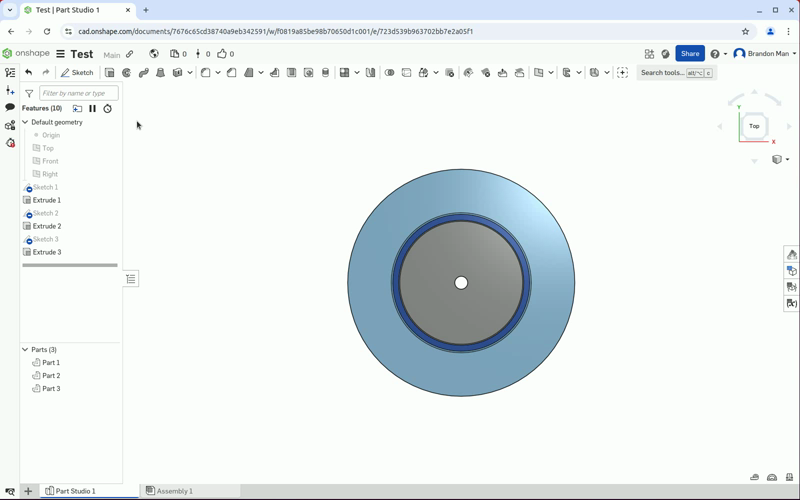
key(shift+h)
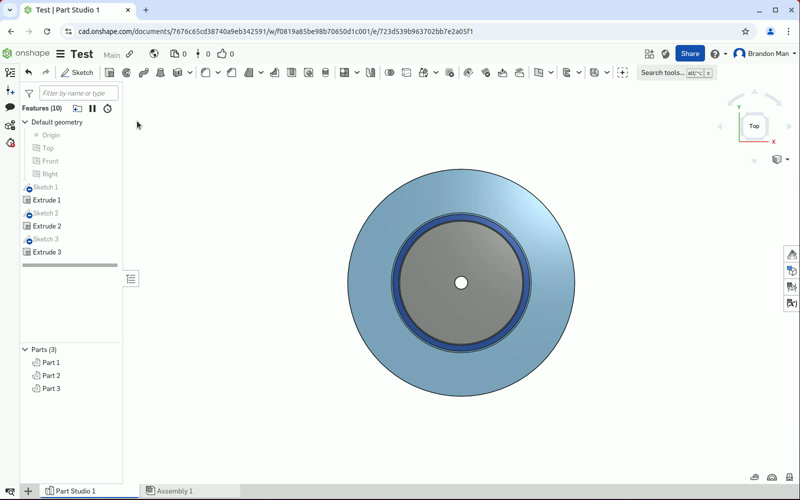
mouse_move(73, 189)
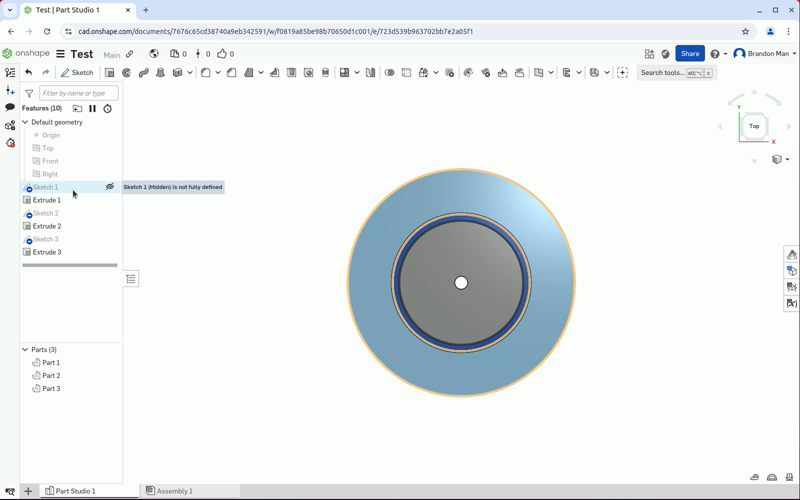
click(73, 189)
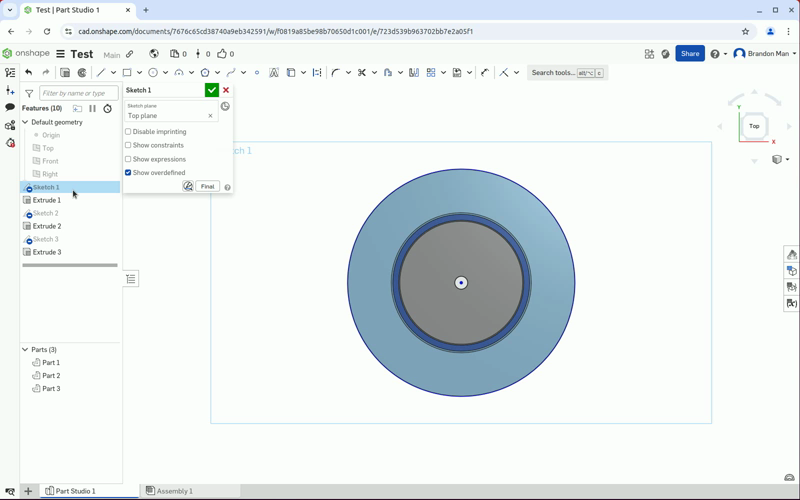
mouse_move(229, 92)
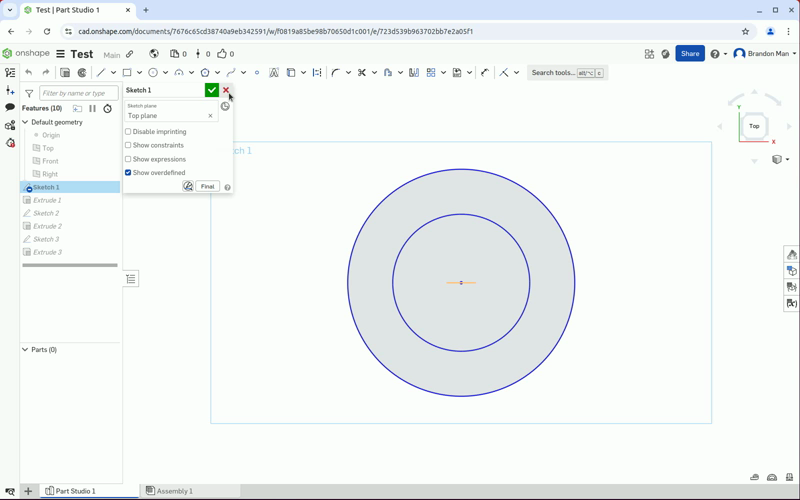
click(229, 92)
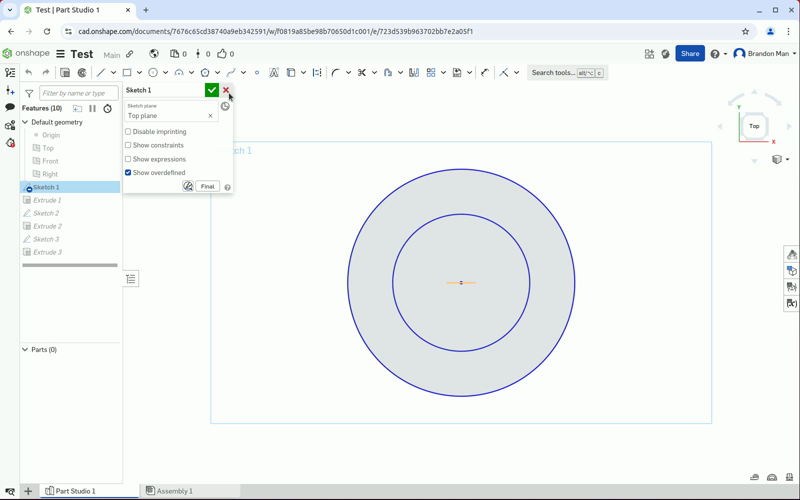
key(shift+s)
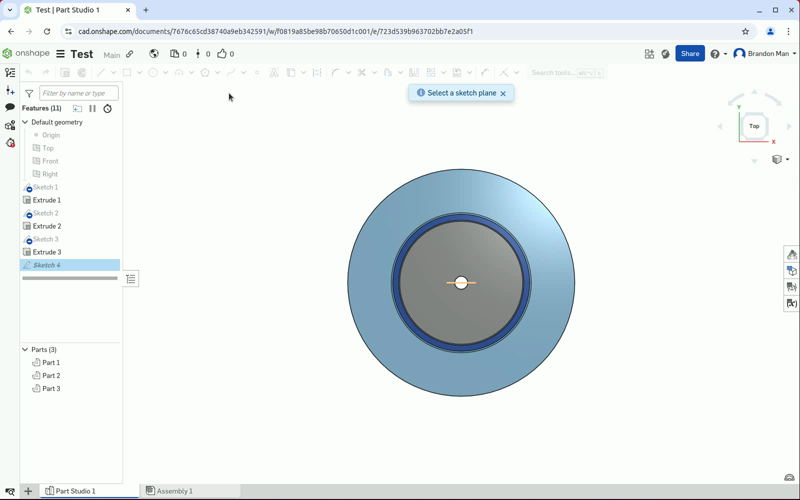
mouse_move(73, 150)
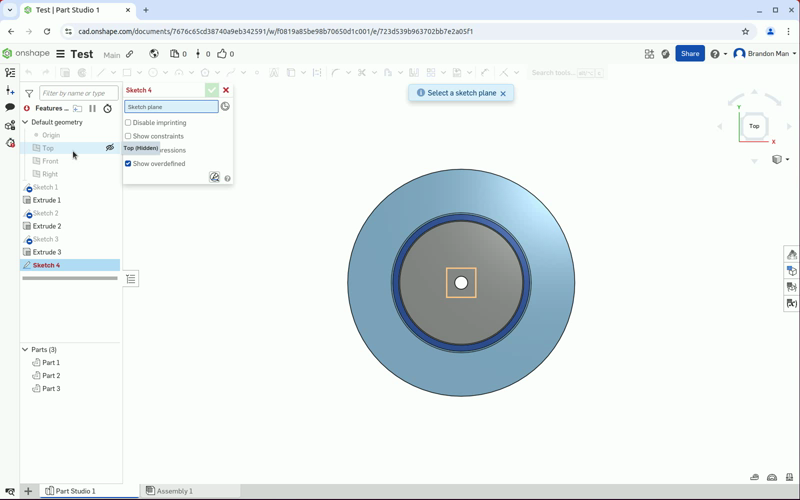
click(73, 150)
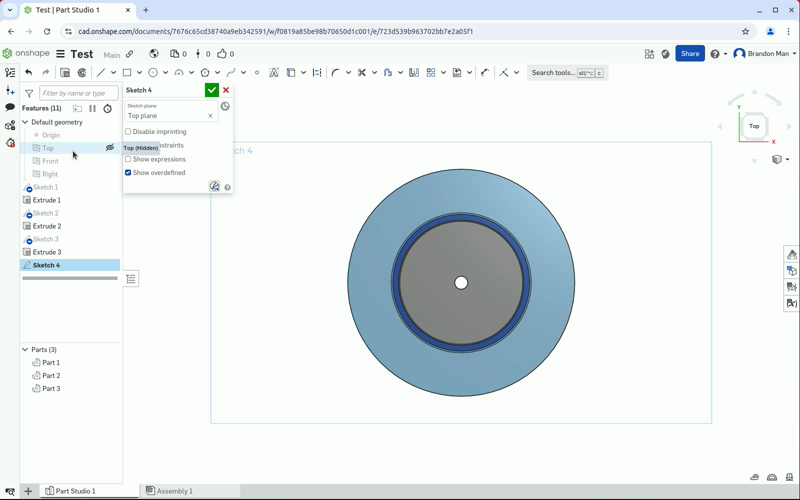
mouse_move(73, 352)
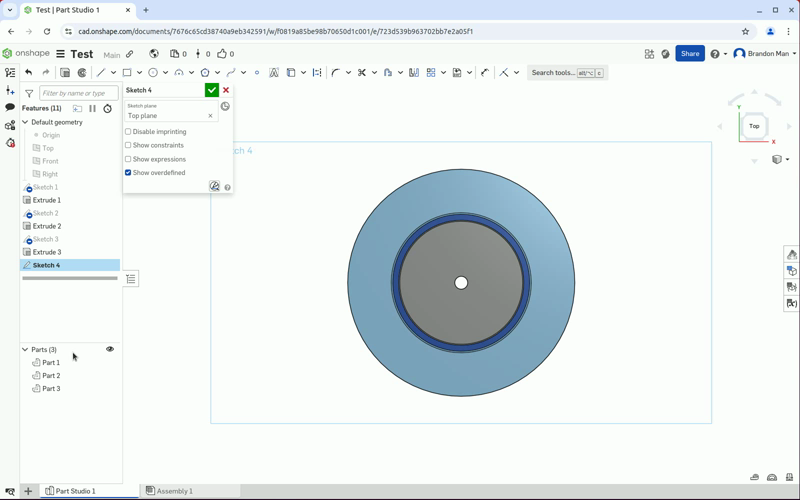
key(y)
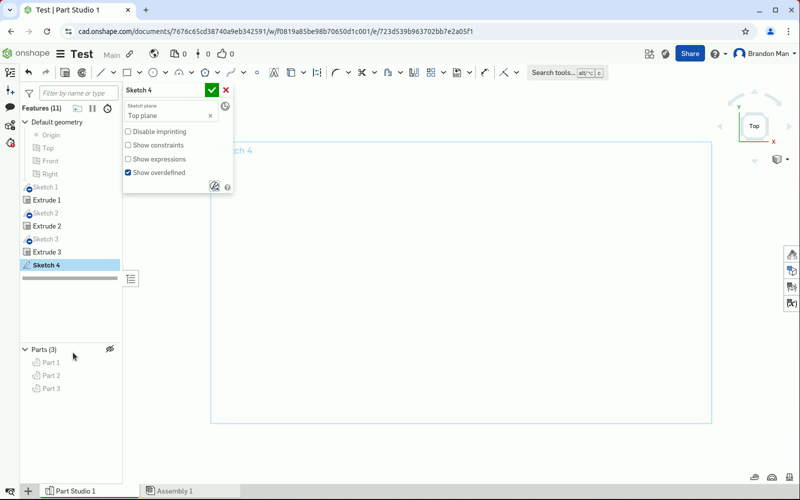
key(c)
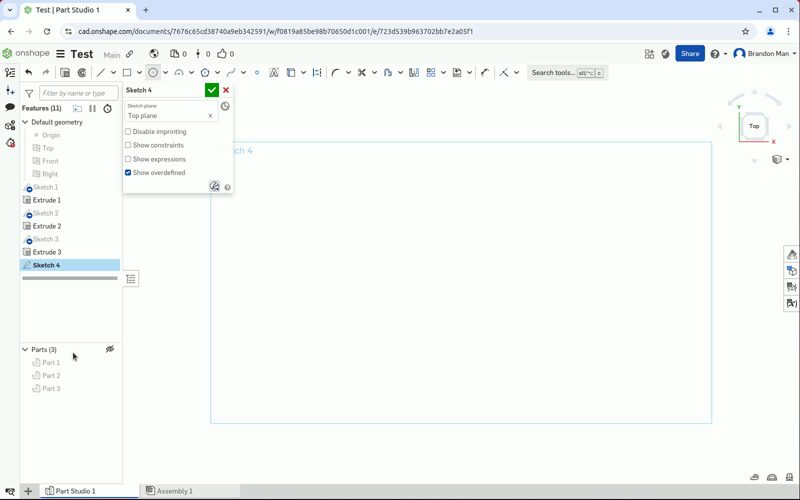
key_down(shift)
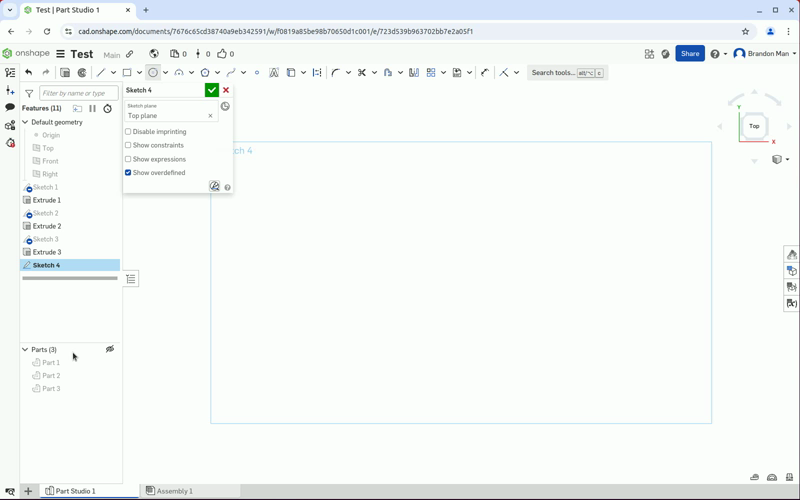
mouse_move(461, 282)
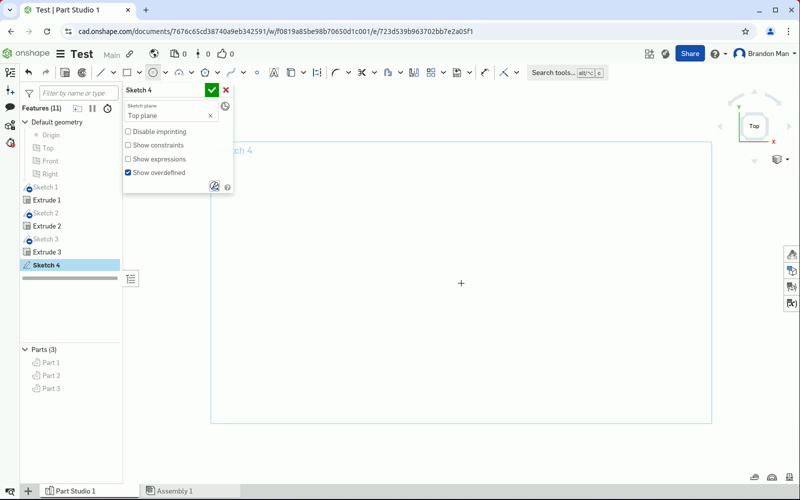
click(461, 282)
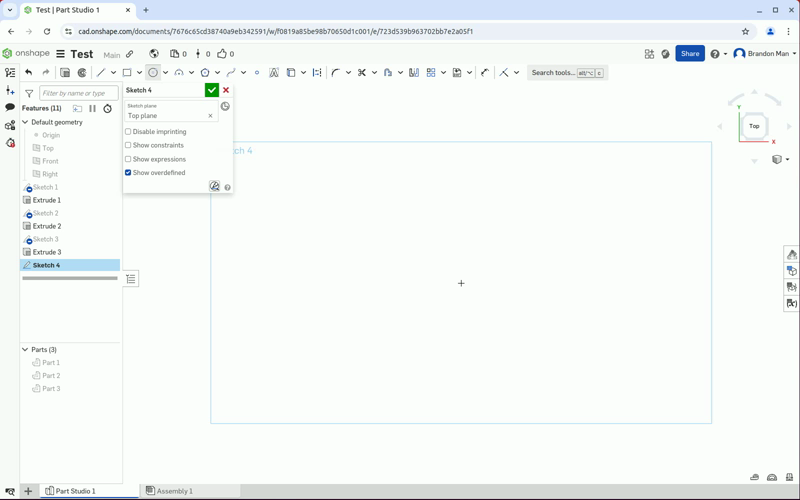
key_up(shift)
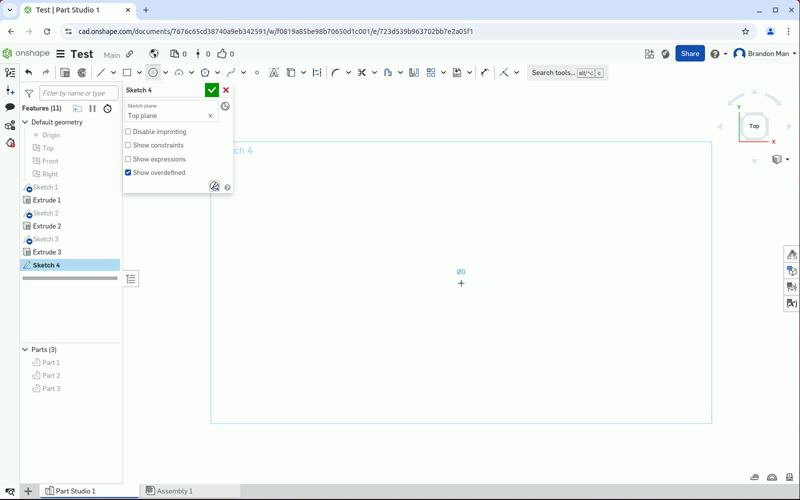
mouse_move(531, 282)
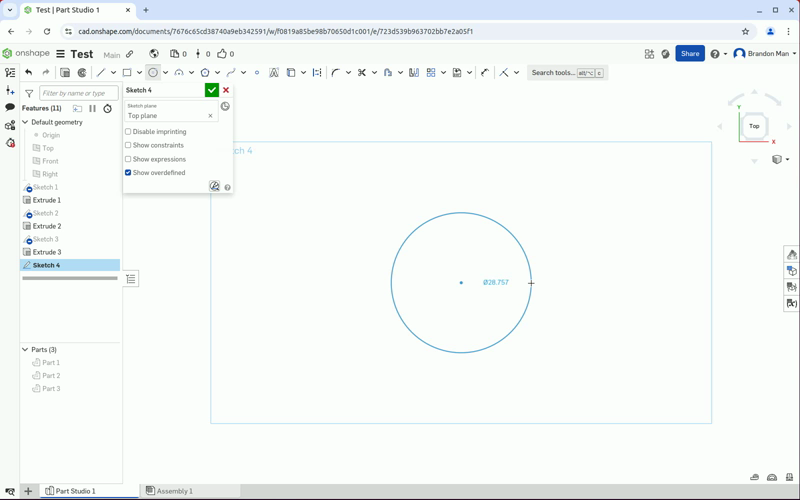
click(531, 282)
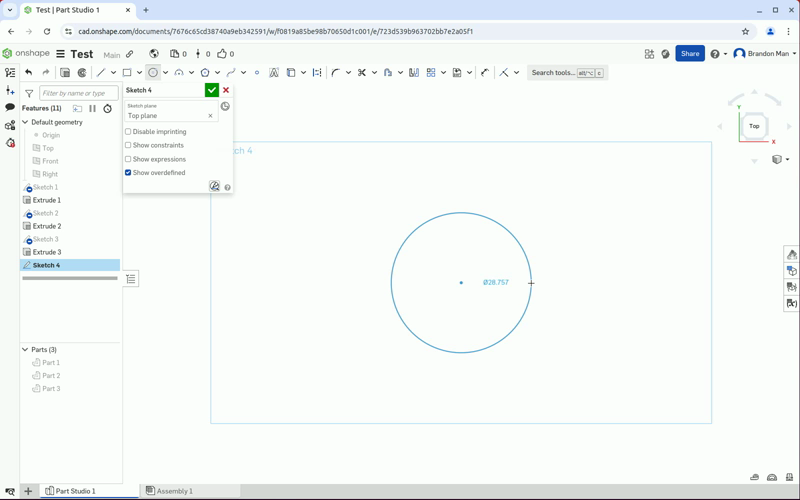
key(esc)
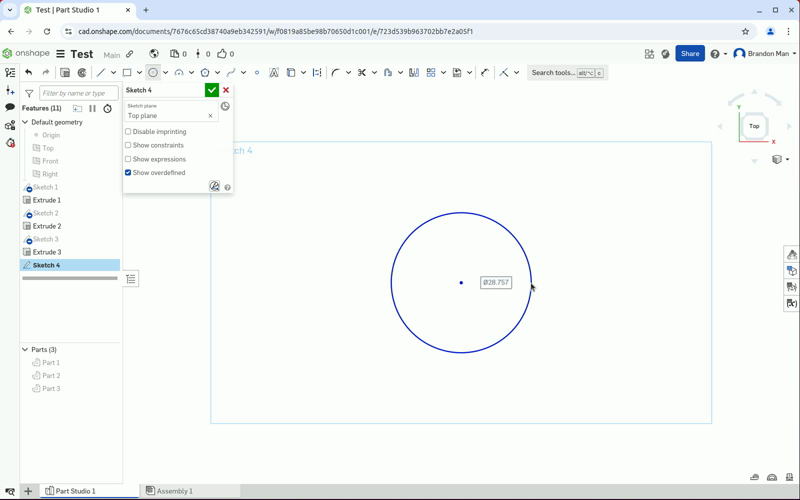
key(c)
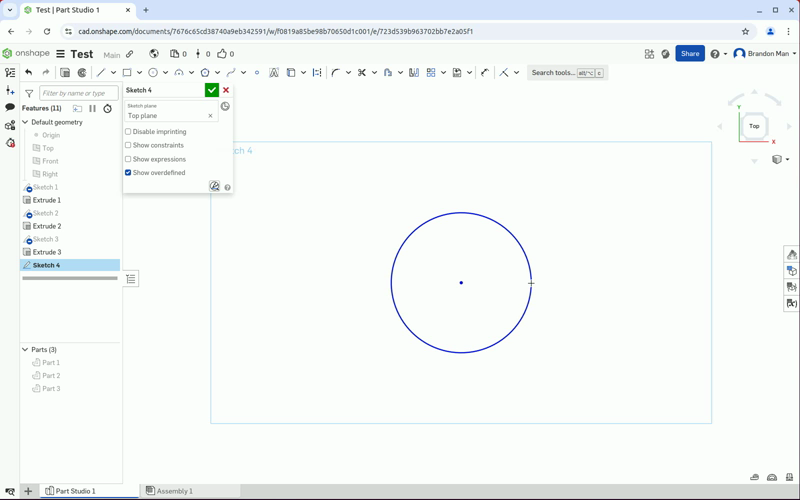
key_down(shift)
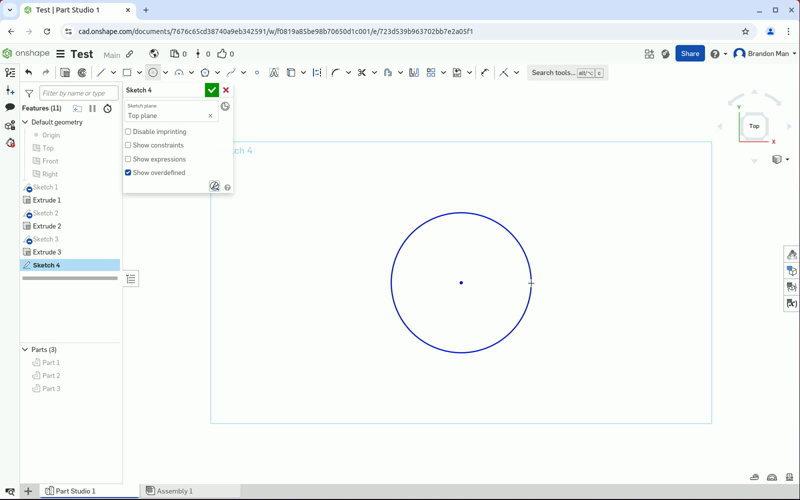
mouse_move(461, 282)
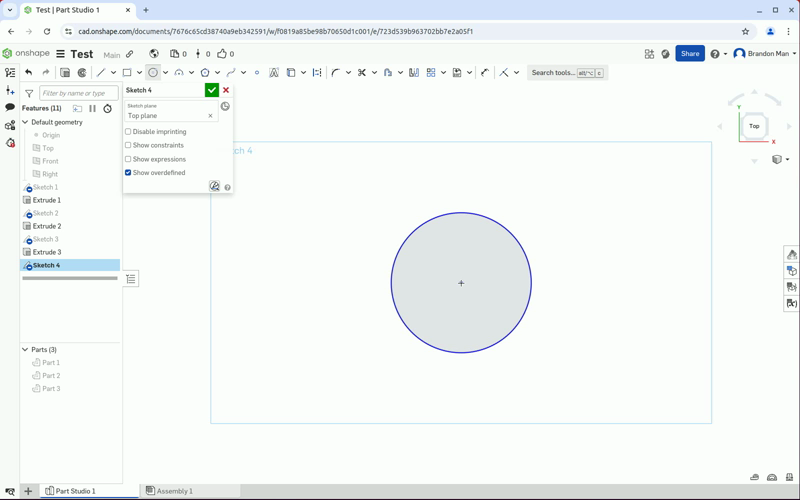
click(461, 282)
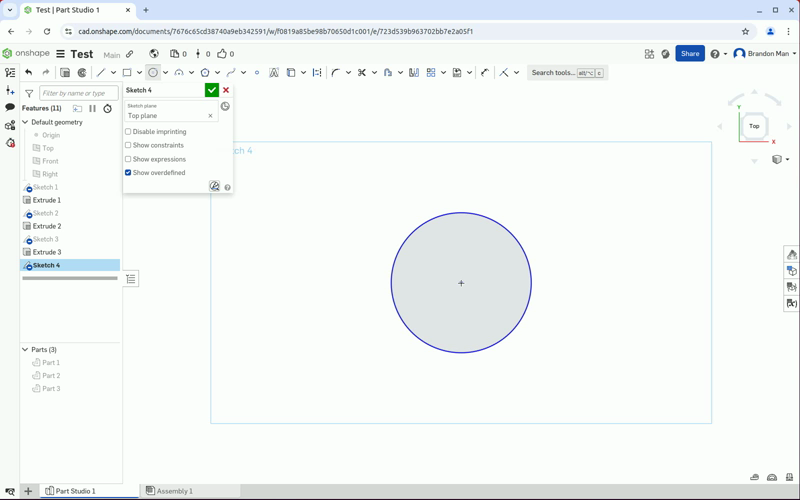
key_up(shift)
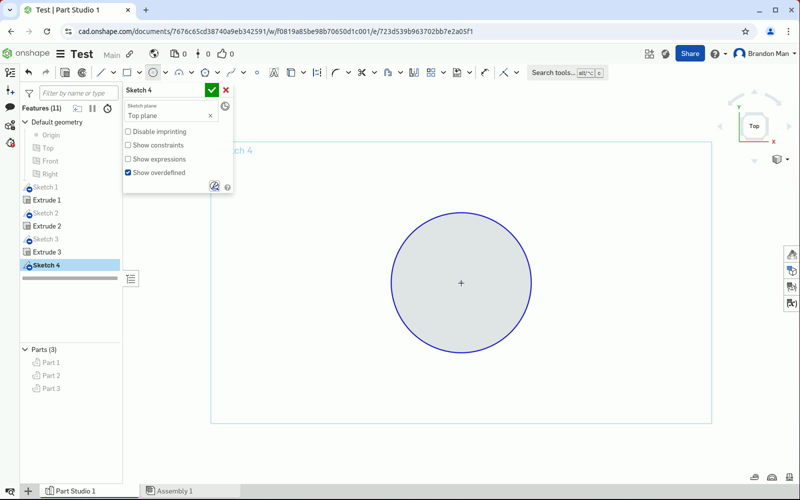
mouse_move(523, 282)
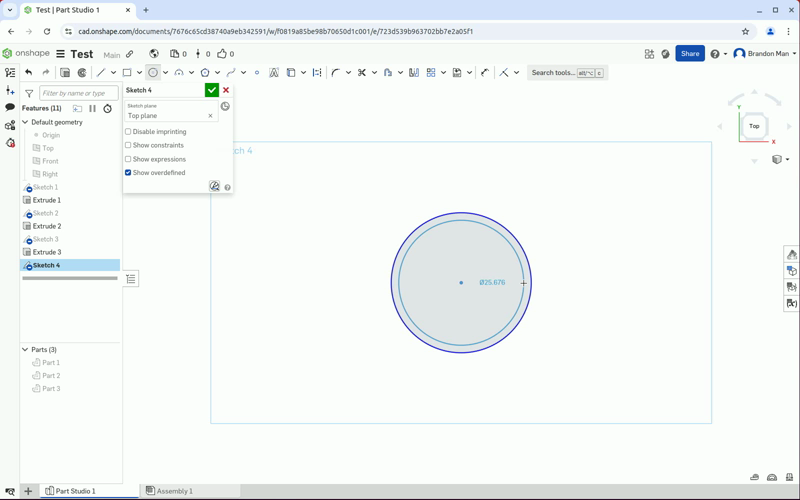
click(523, 282)
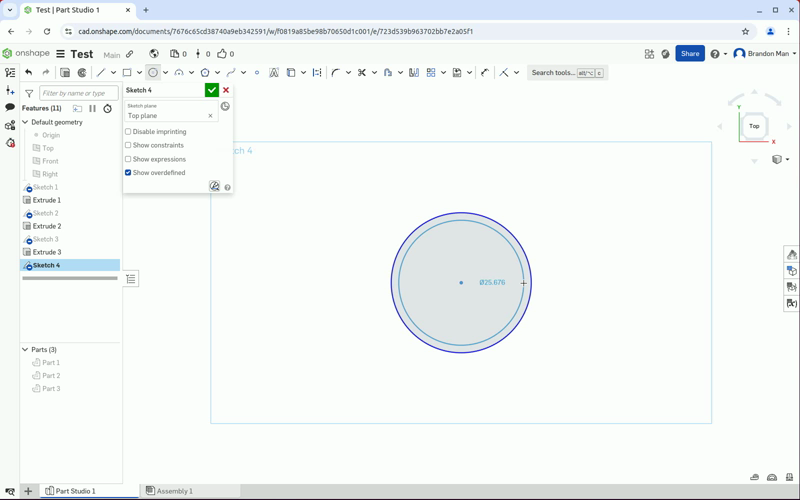
key(esc)
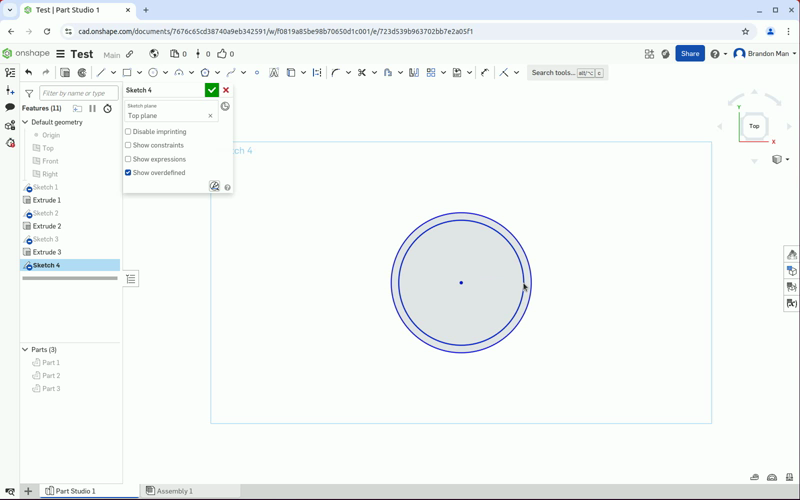
mouse_move(453, 348)
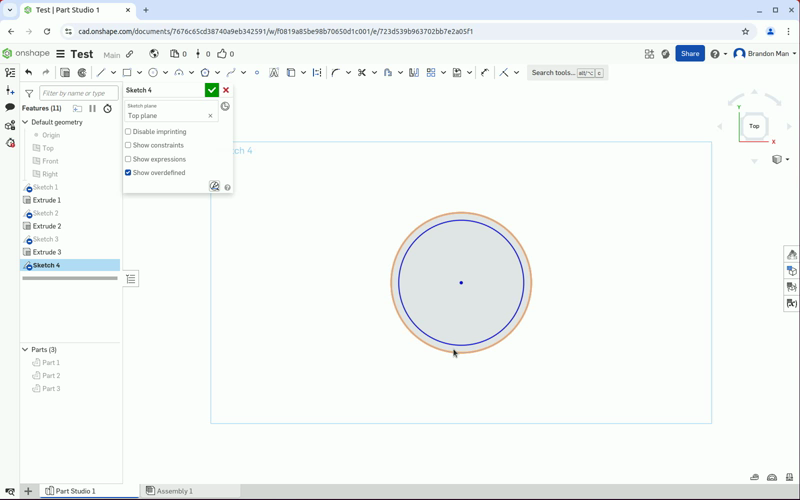
click(453, 348)
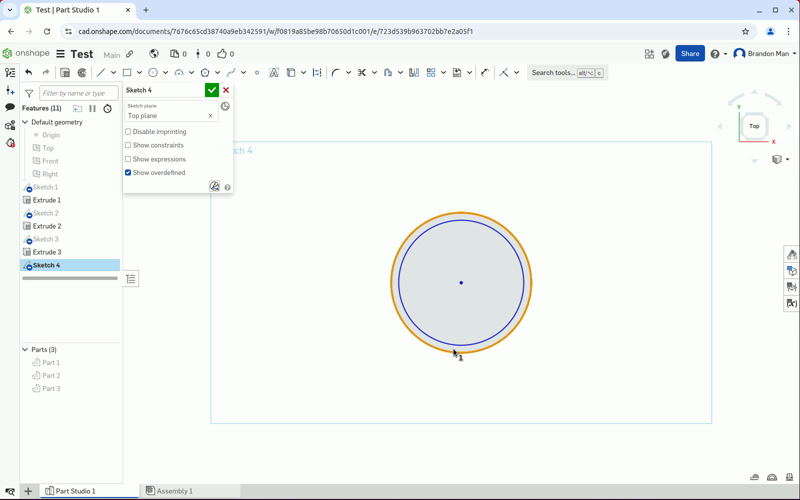
mouse_move(73, 352)
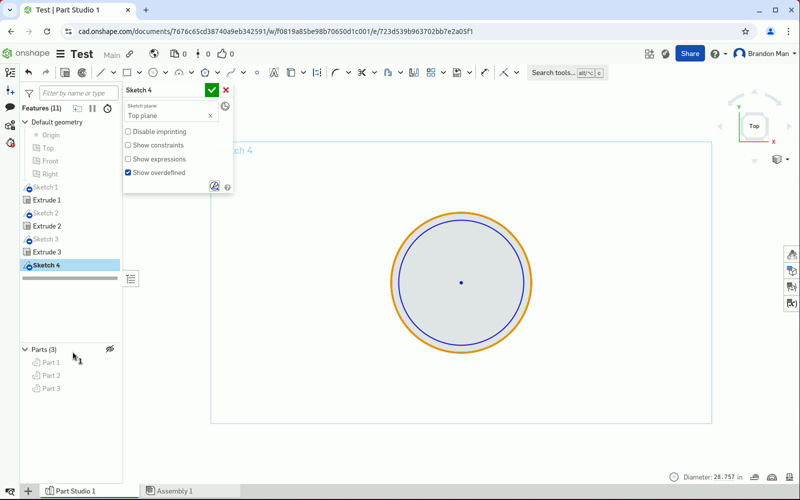
key(shift+y)
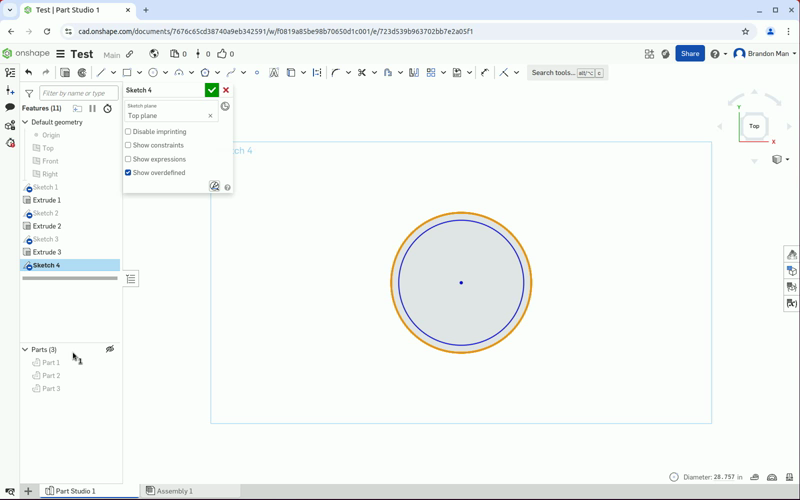
key(shift+e)
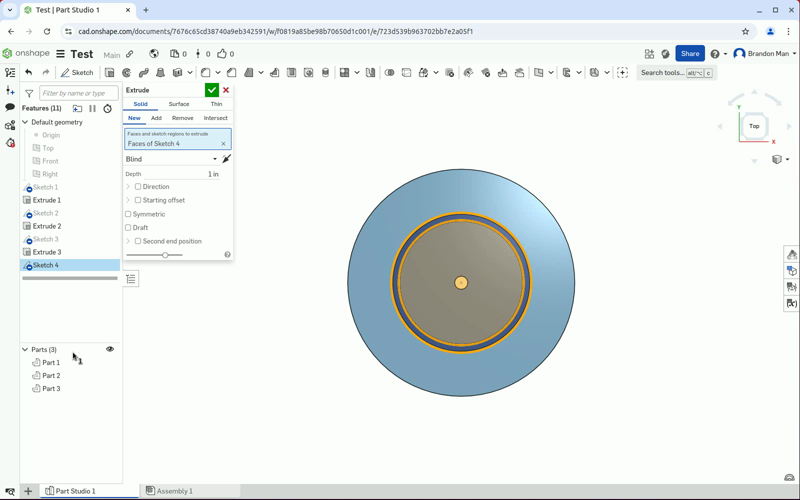
mouse_move(143, 106)
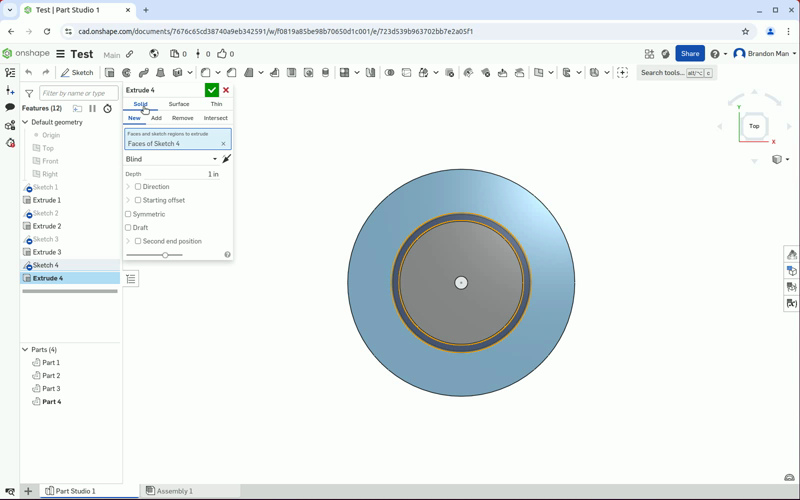
click(143, 106)
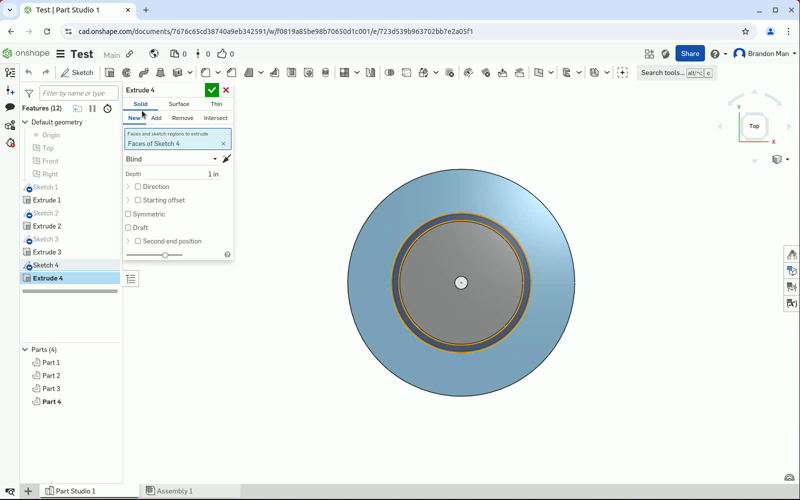
mouse_move(137, 120)
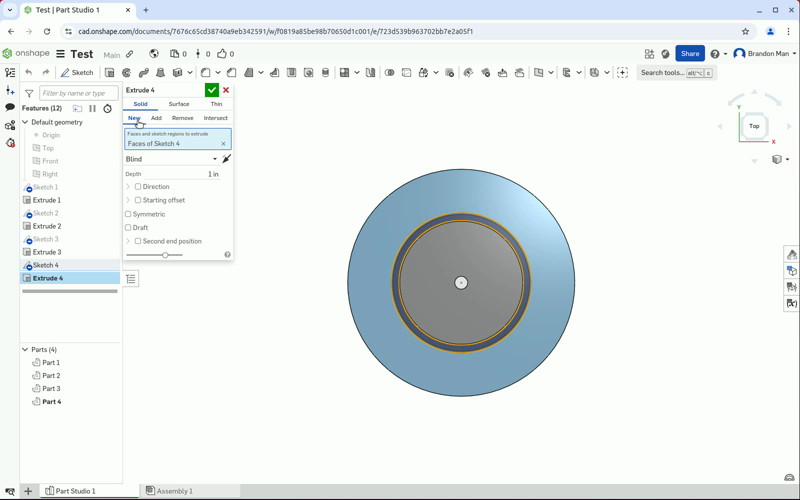
click(137, 120)
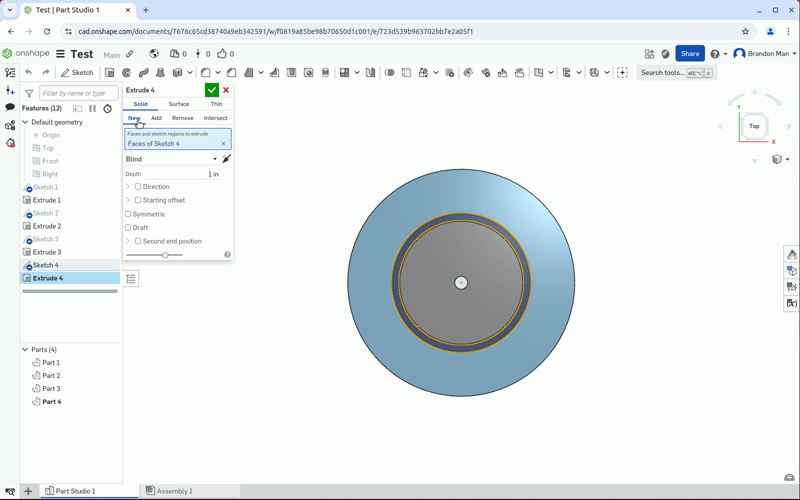
key(tab, 4)
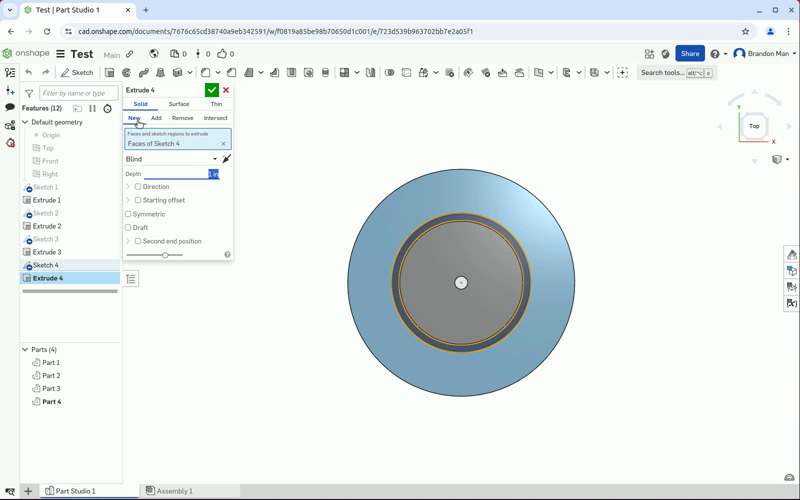
text(17.331)
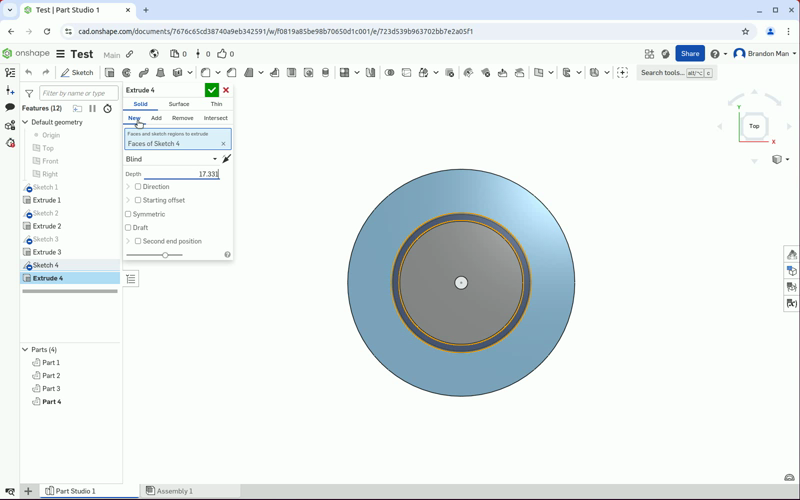
key(enter)
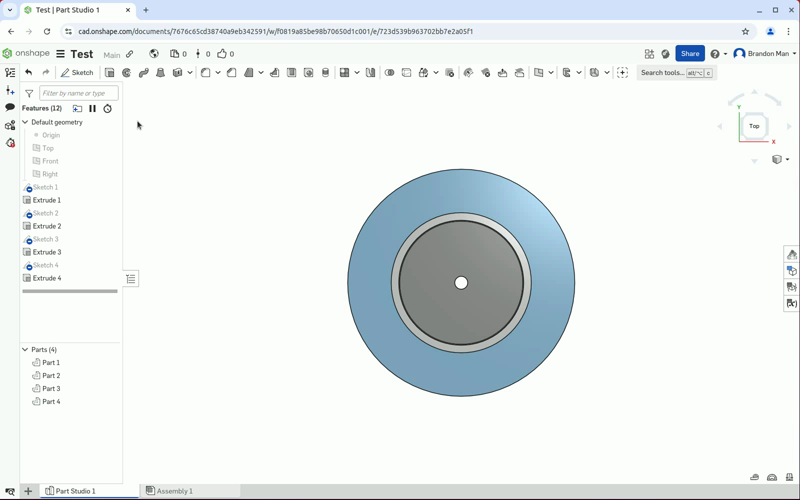
key(shift+h)
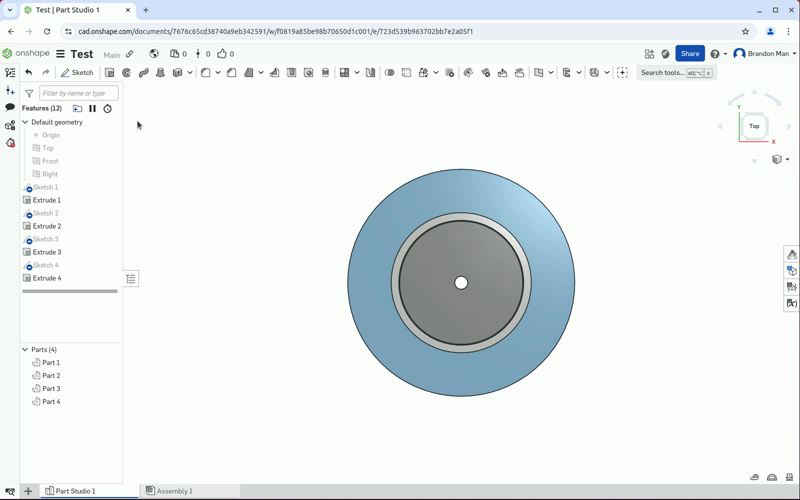
key(shift+h)
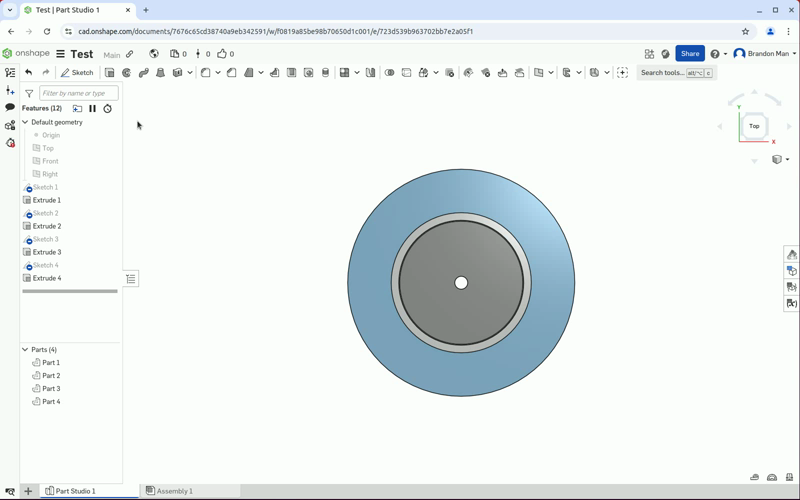
mouse_move(73, 189)
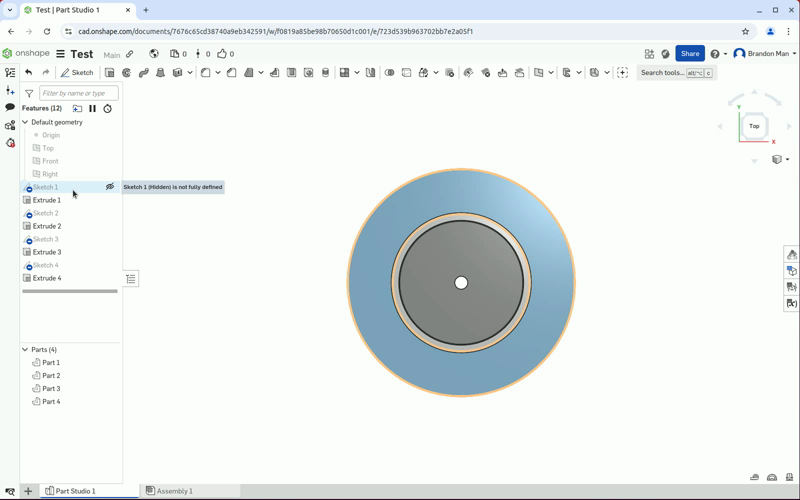
click(73, 189)
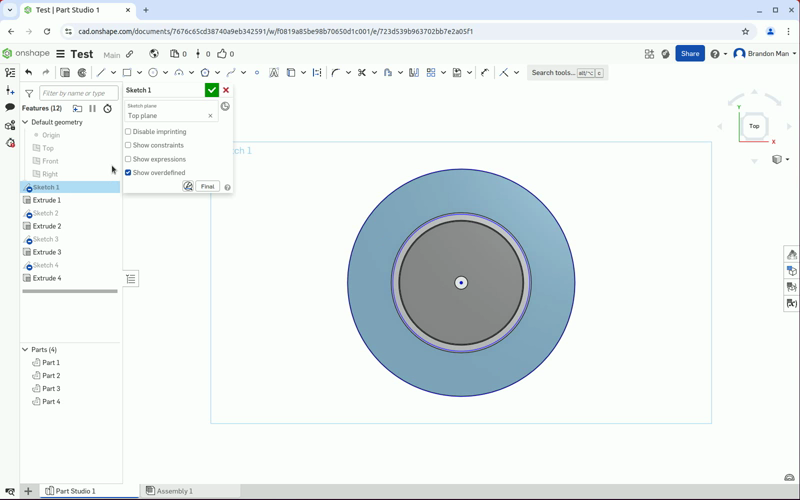
mouse_move(229, 92)
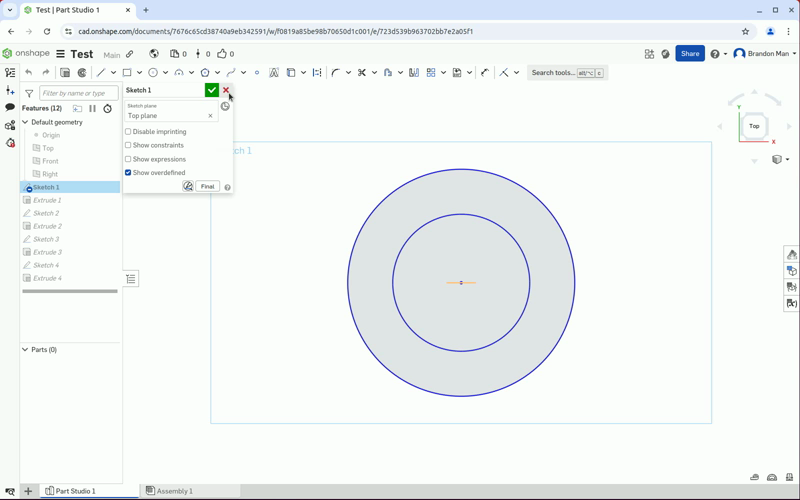
click(229, 92)
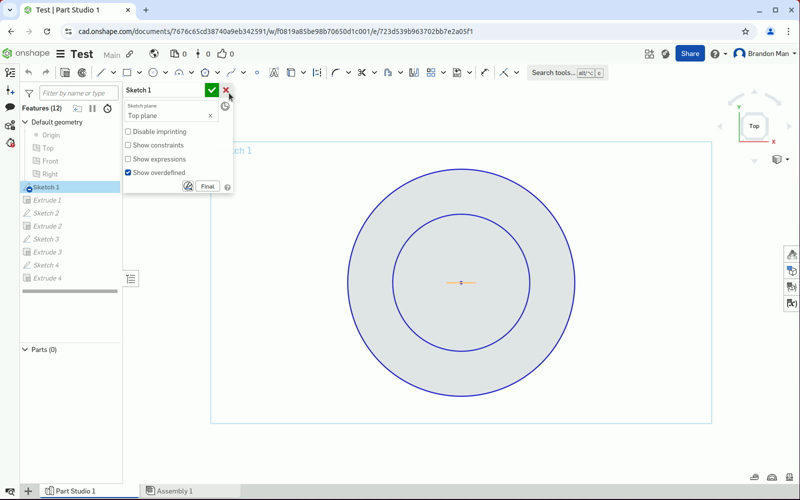
key(shift+s)
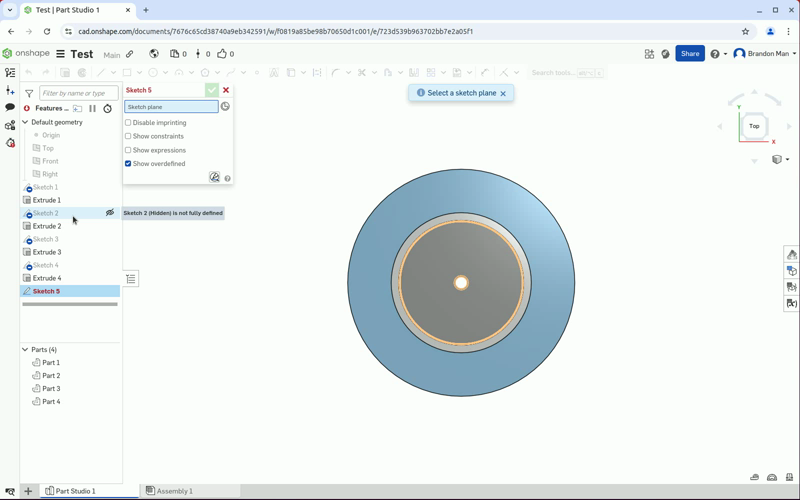
scroll(3)
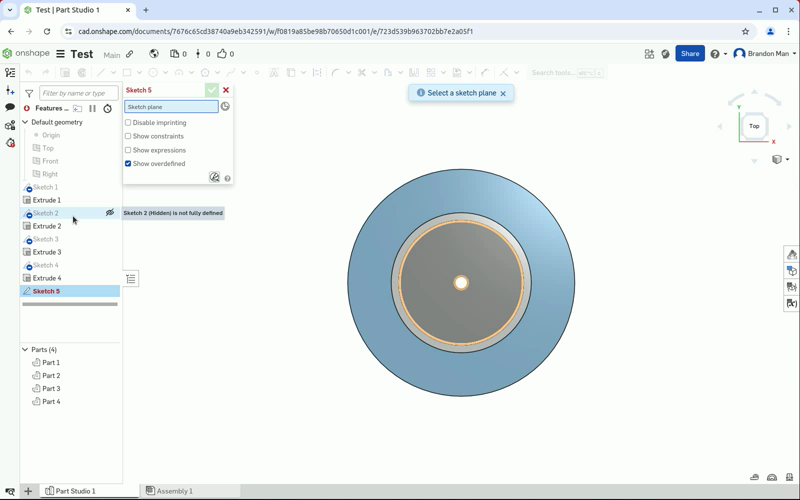
mouse_move(73, 150)
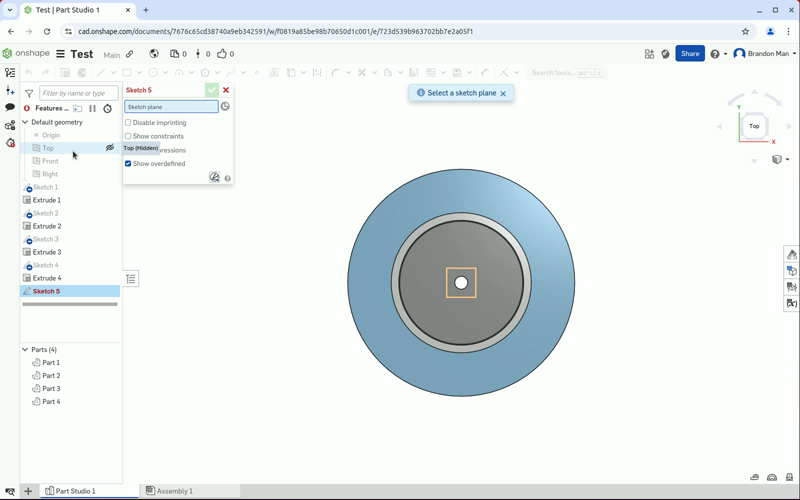
click(73, 150)
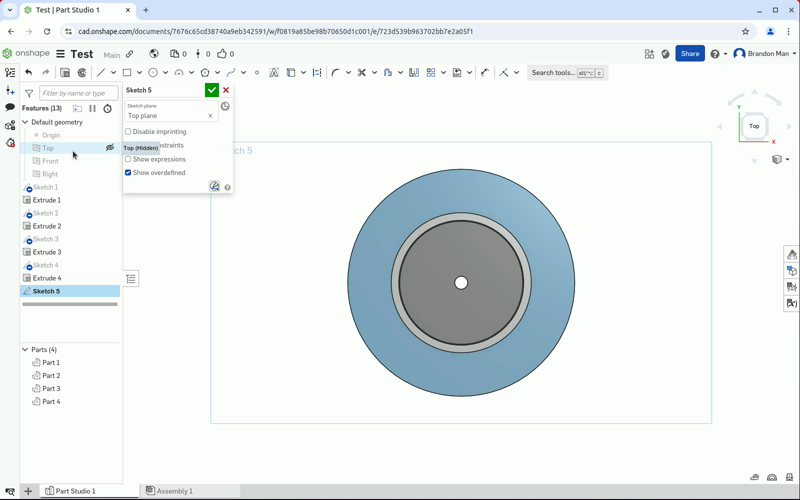
mouse_move(73, 352)
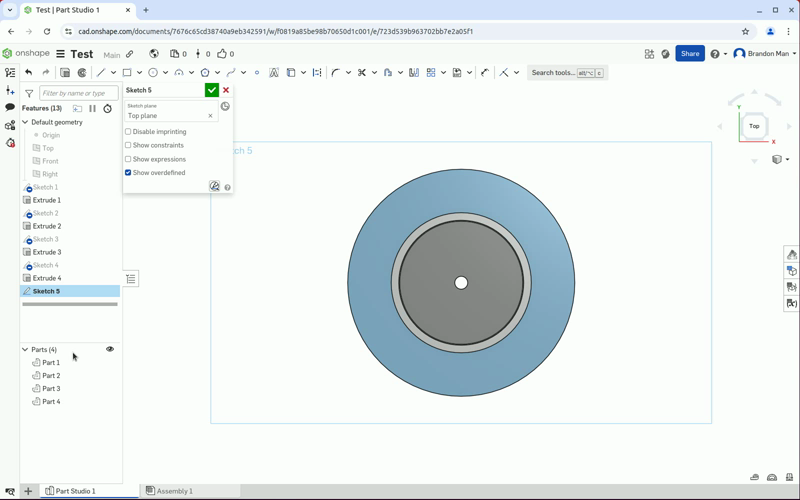
key(y)
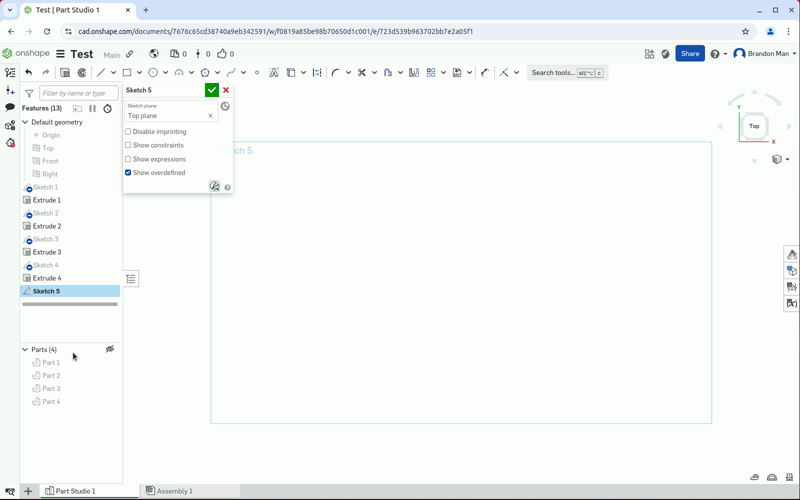
key(c)
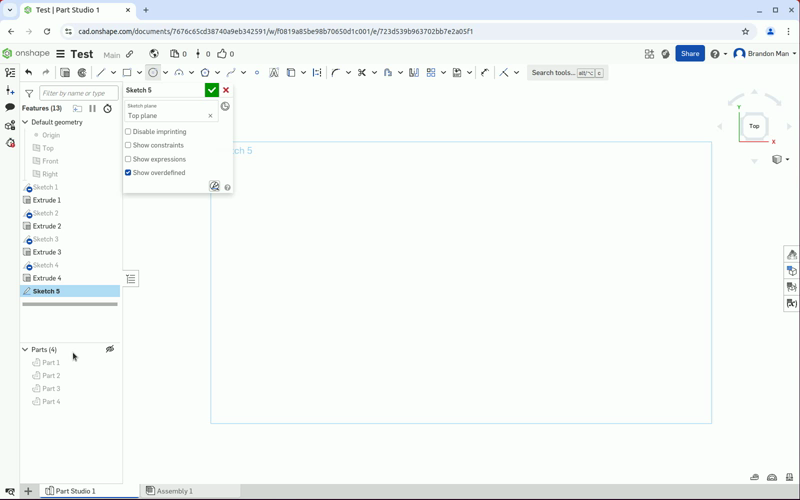
key_down(shift)
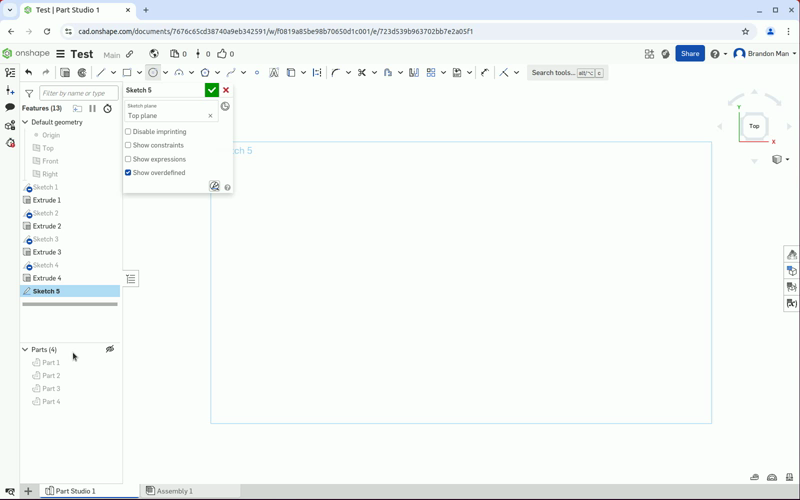
mouse_move(461, 282)
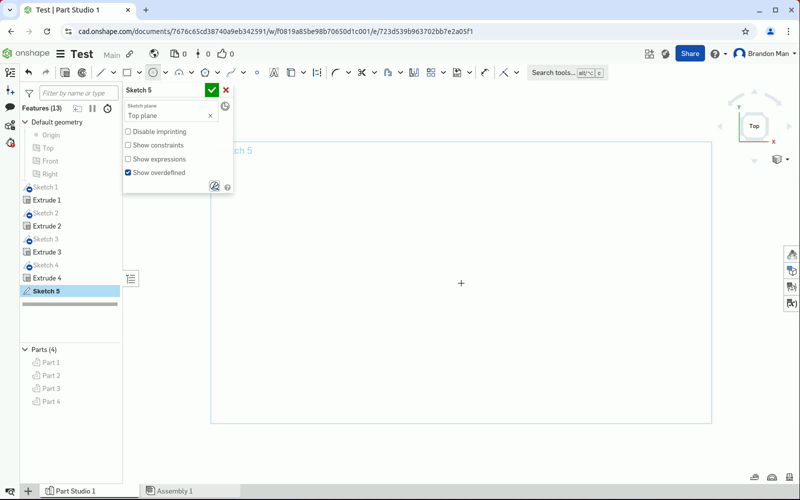
click(461, 282)
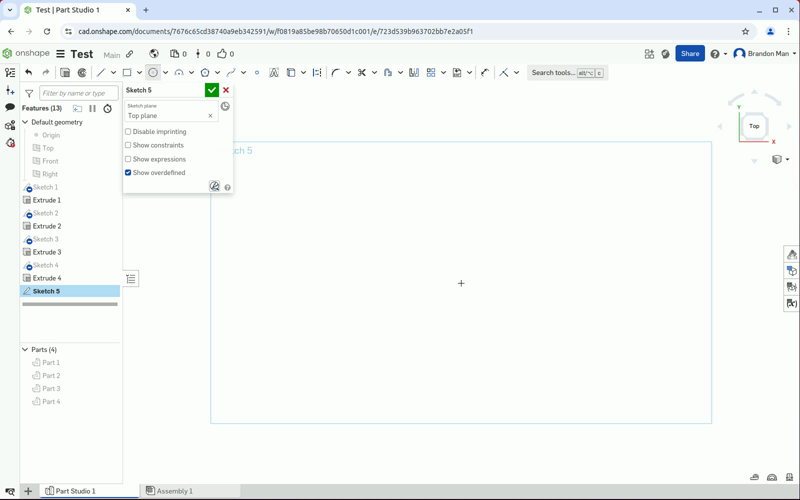
key_up(shift)
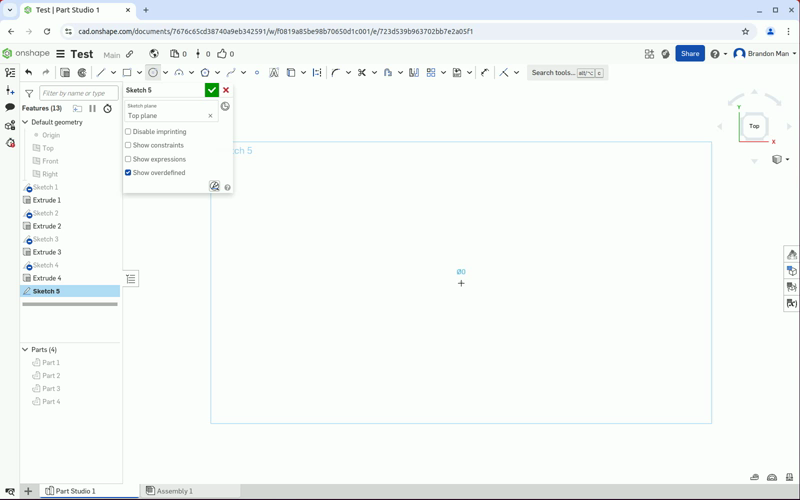
mouse_move(574, 282)
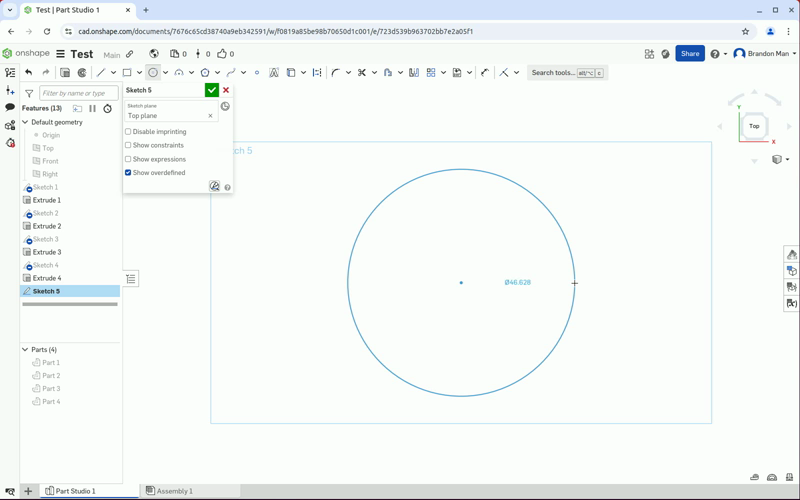
click(574, 282)
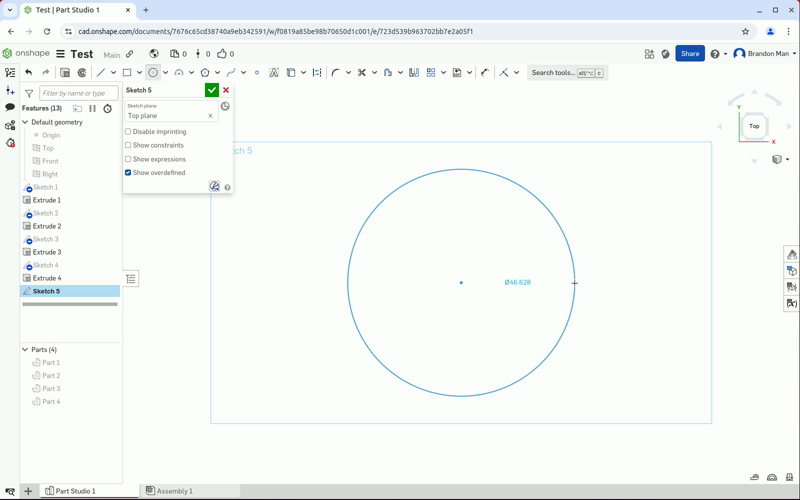
key(esc)
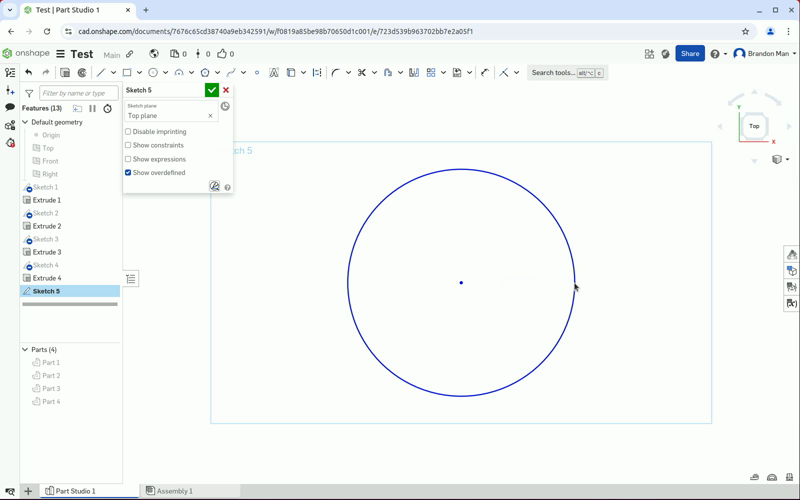
key(c)
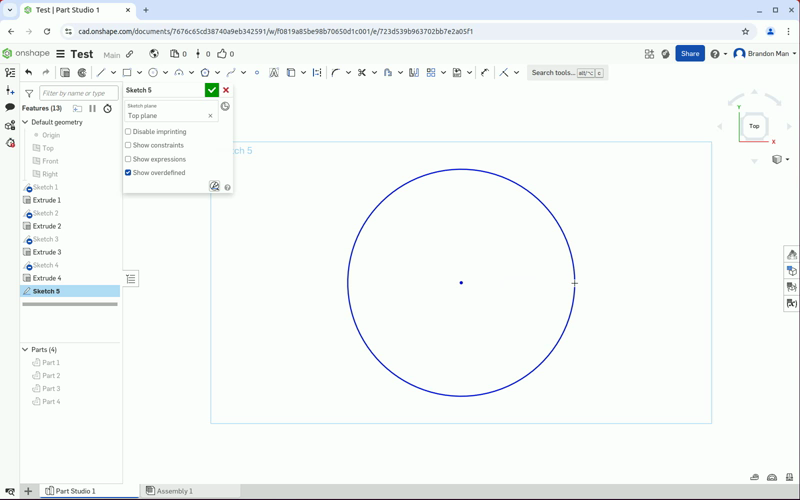
key_down(shift)
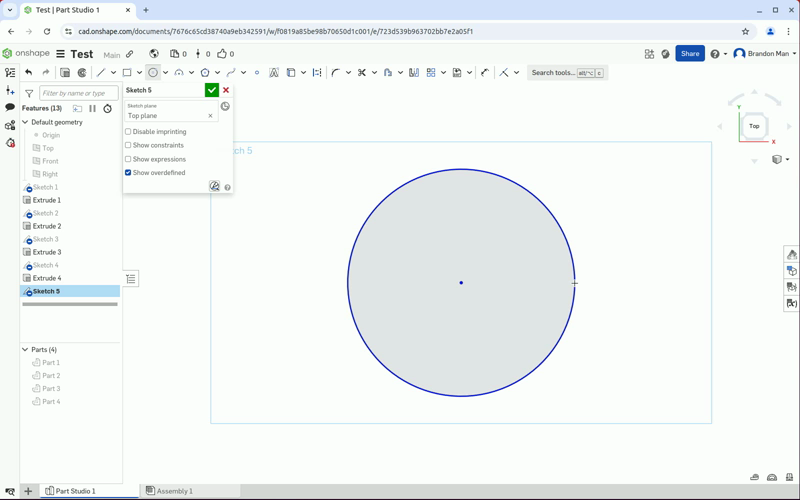
mouse_move(461, 282)
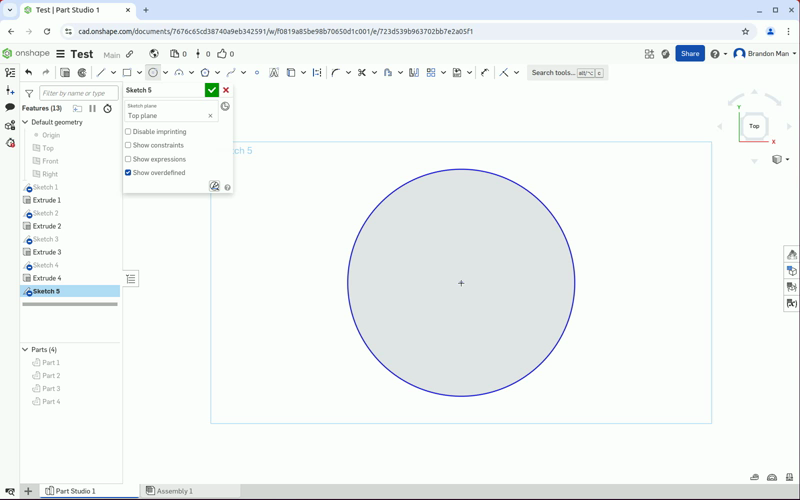
click(461, 282)
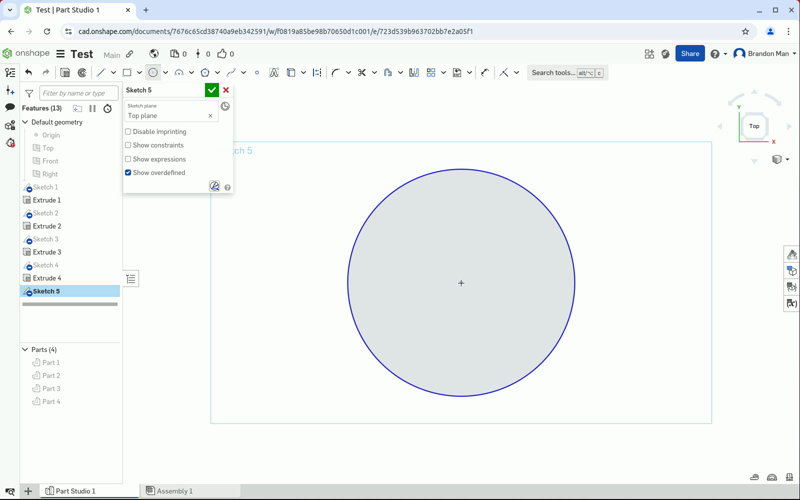
key_up(shift)
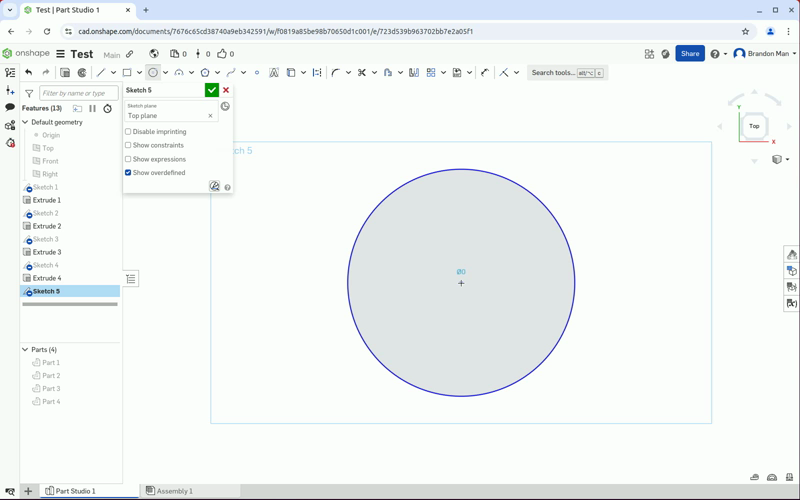
mouse_move(529, 282)
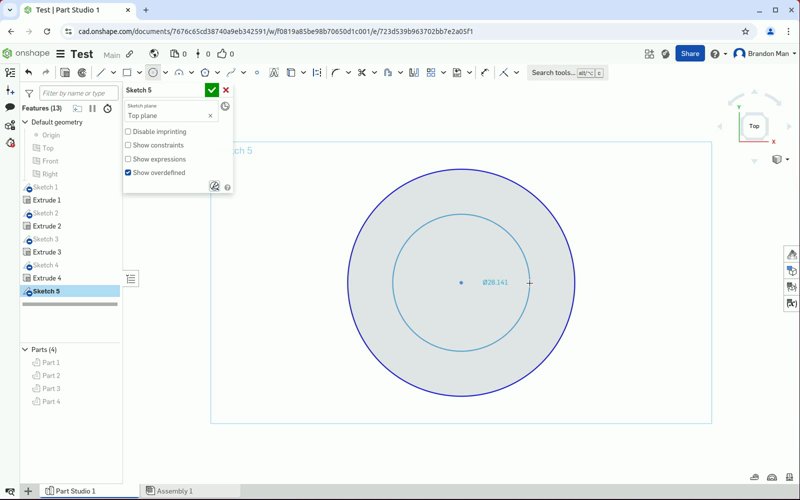
click(529, 282)
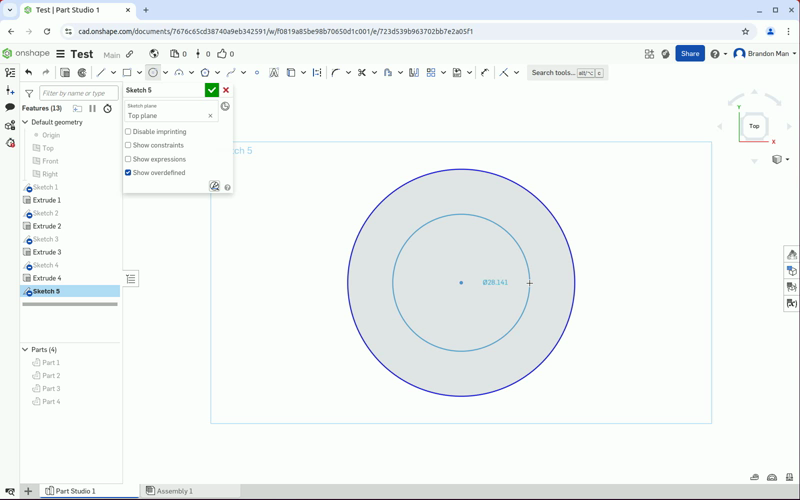
key(esc)
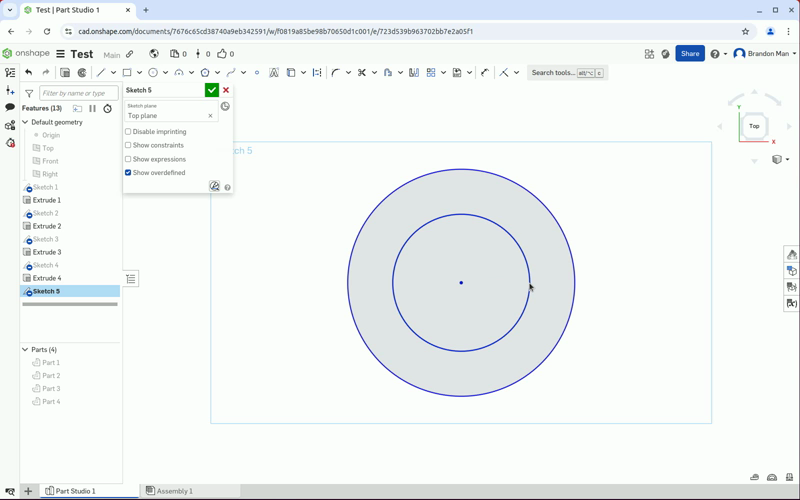
mouse_move(369, 299)
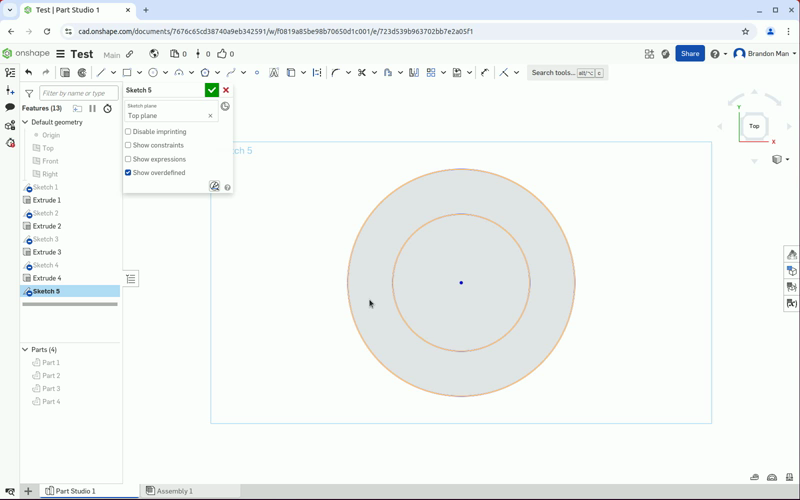
click(369, 299)
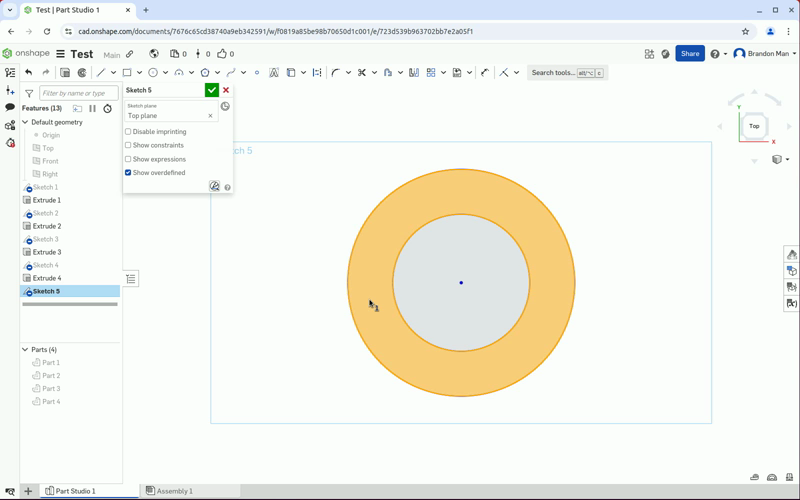
mouse_move(73, 352)
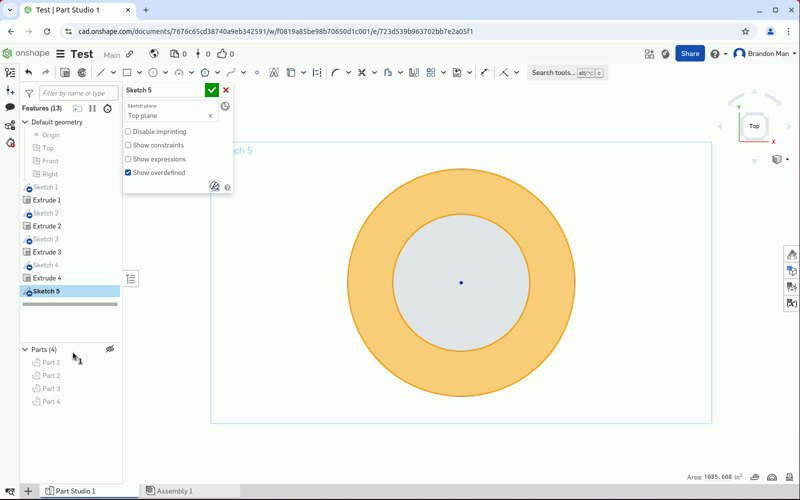
key(shift+y)
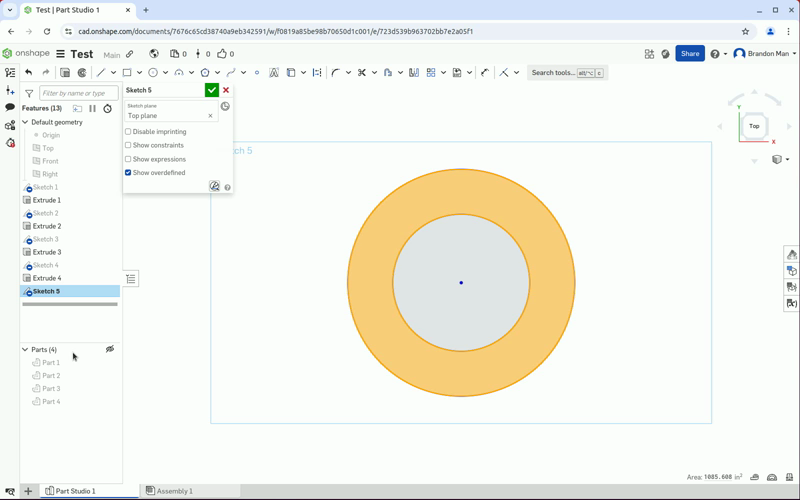
key(shift+e)
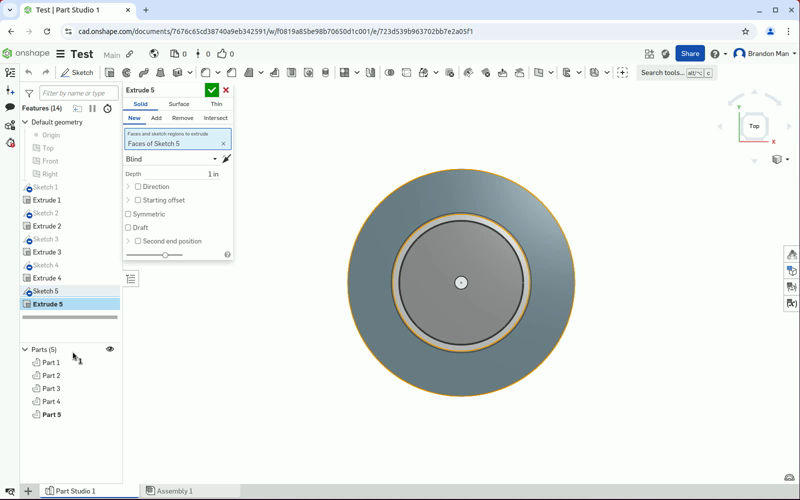
mouse_move(143, 106)
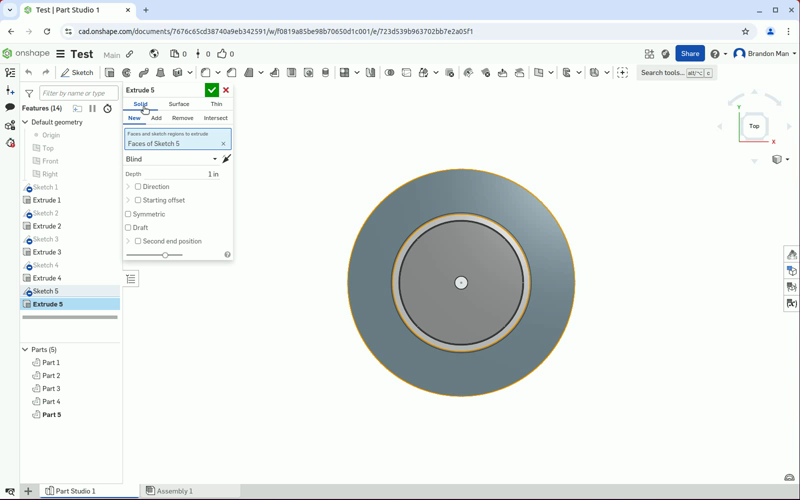
click(143, 106)
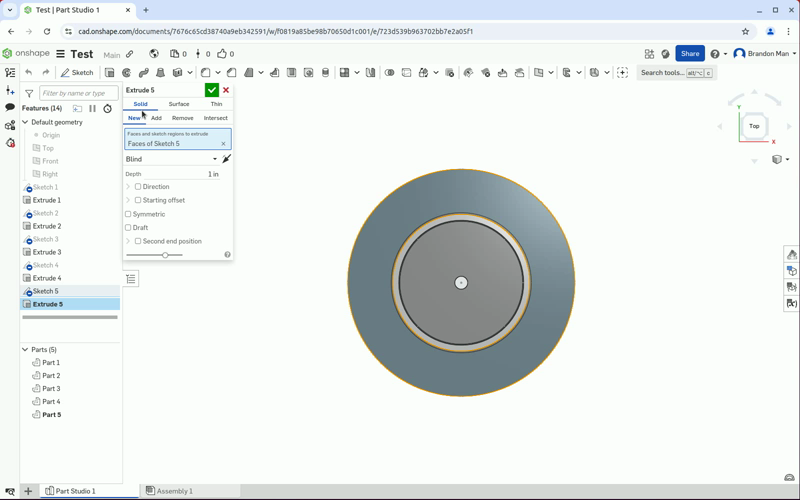
mouse_move(137, 120)
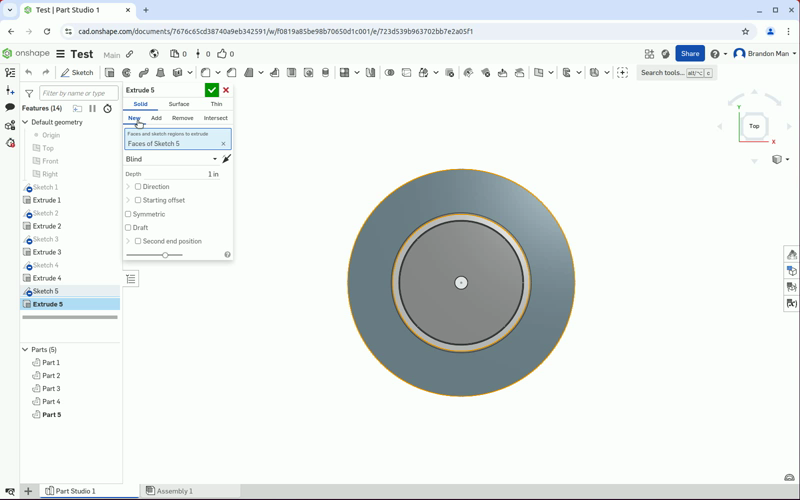
click(137, 120)
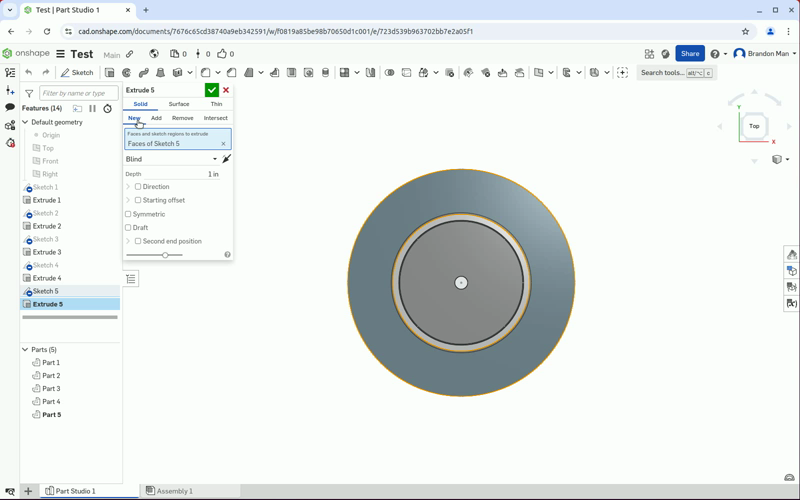
key(tab, 4)
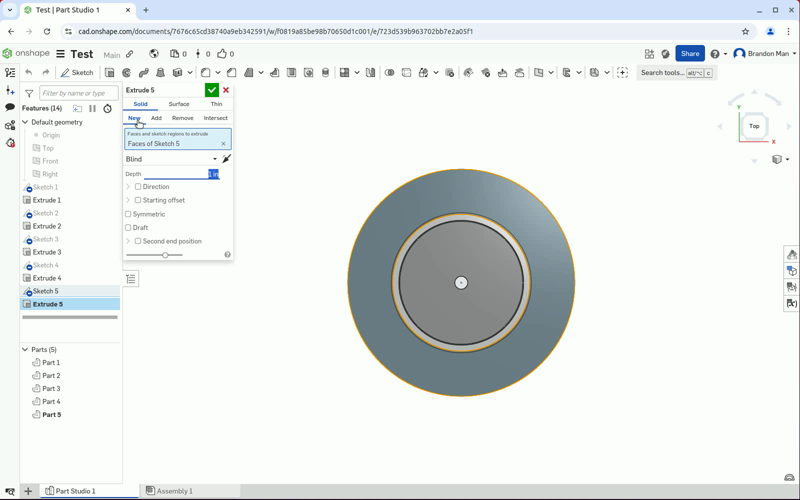
text(1.685)
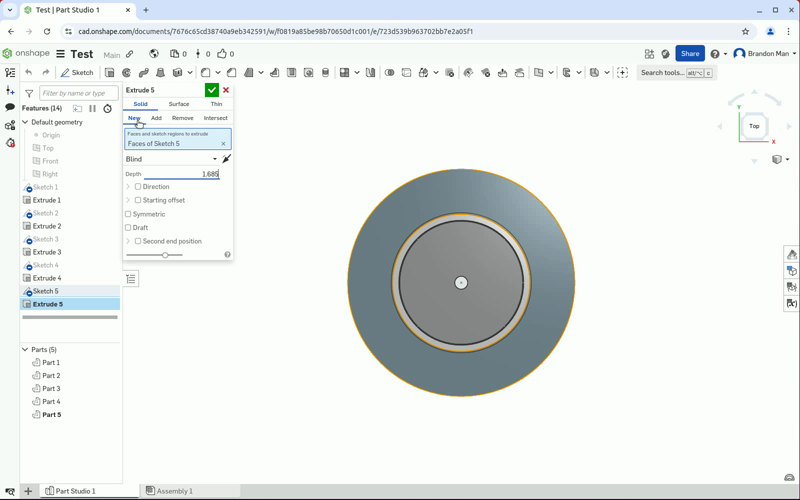
key(enter)
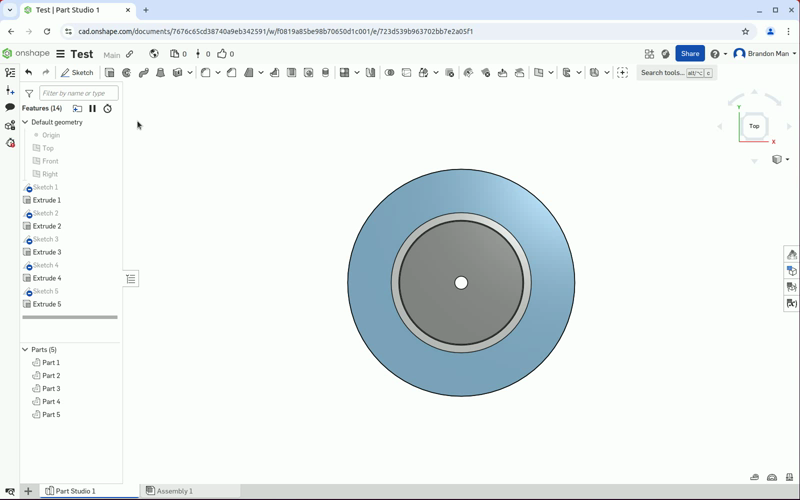
key(shift+h)
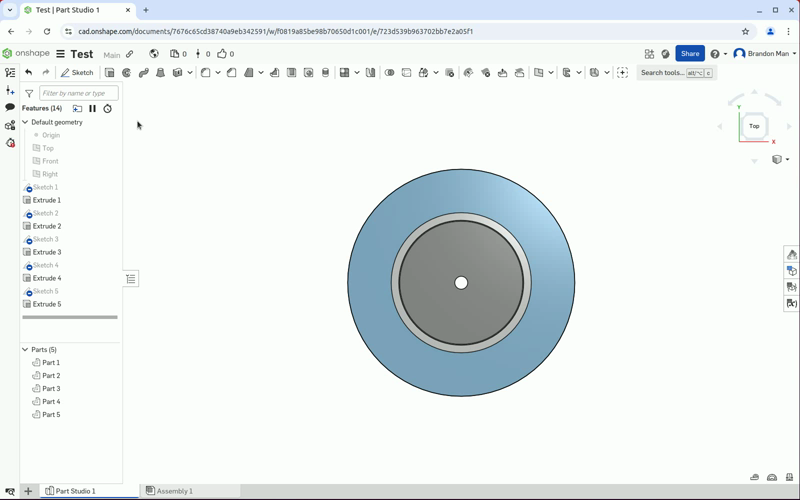
key(shift+h)
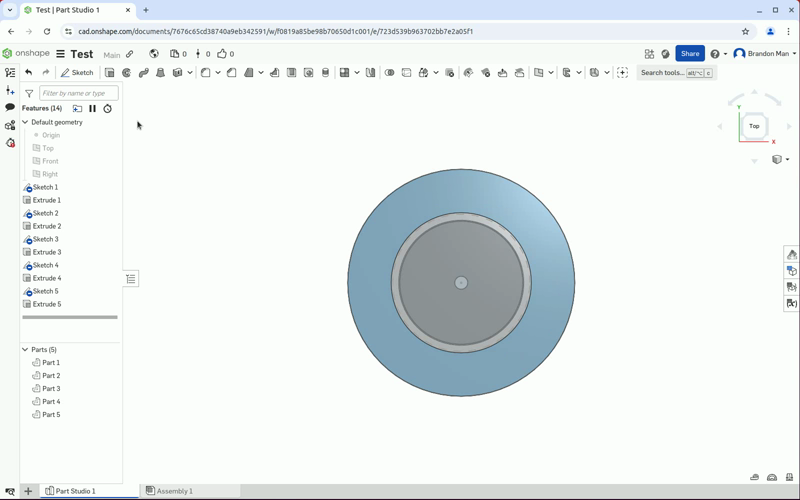
key(shift+7)
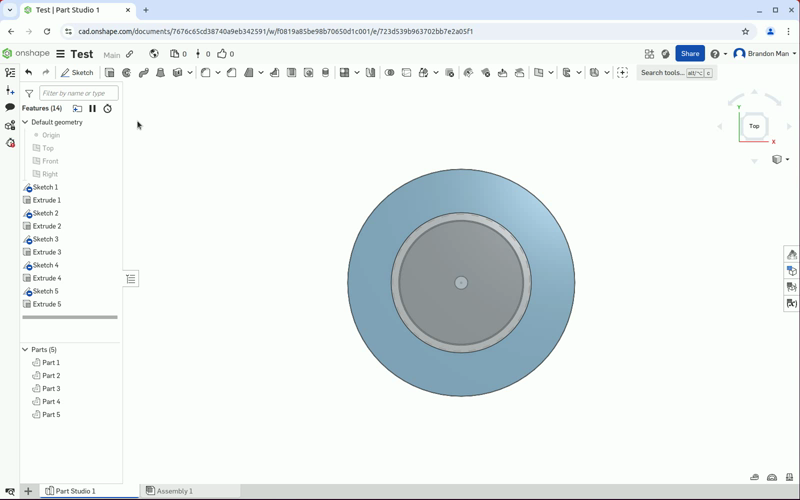
key(up, 3)
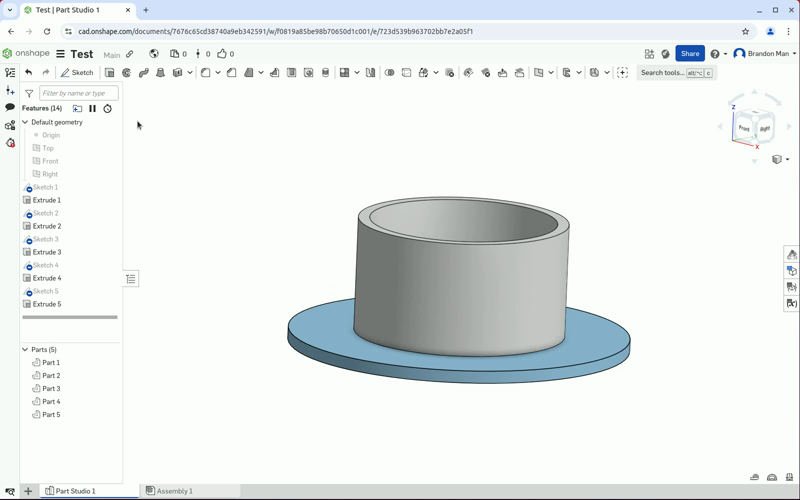
key(left, 3)
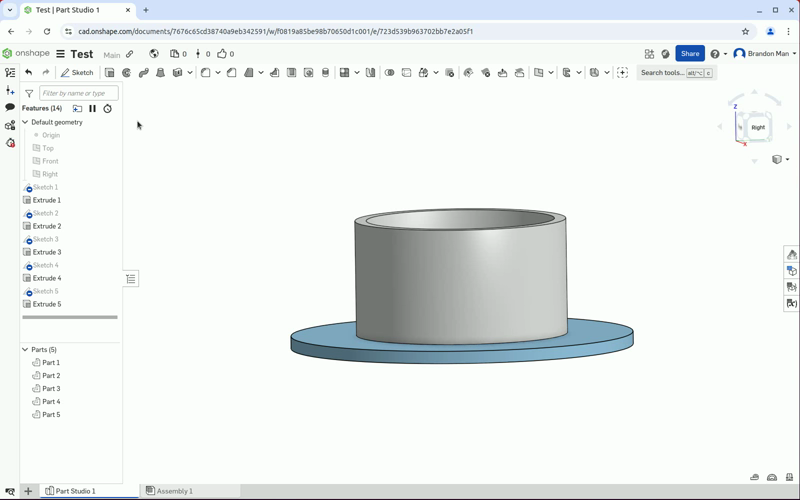
key(right, 3)
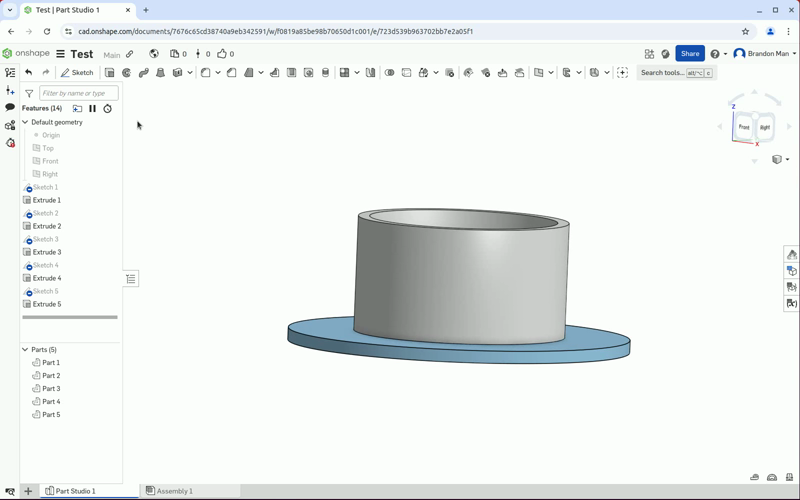
key(down, 3)
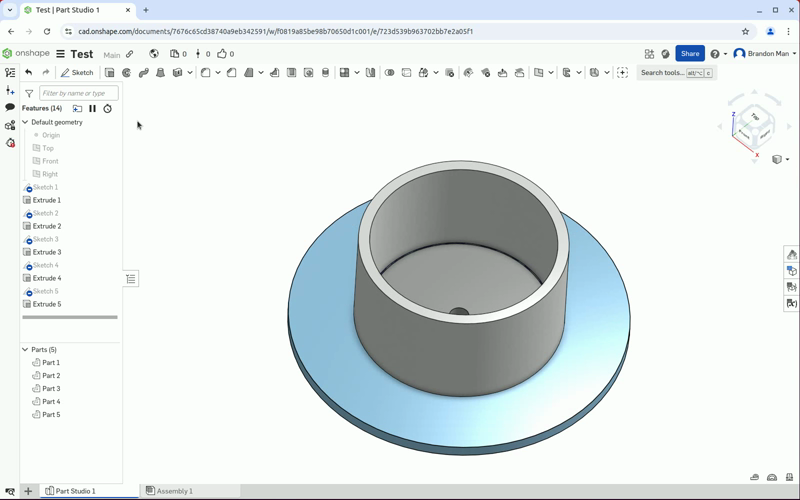
mouse_move(73, 189)
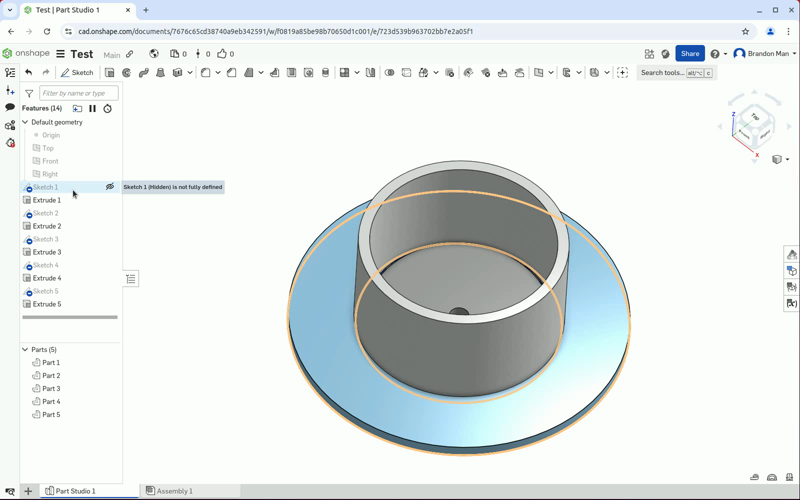
click(73, 189)